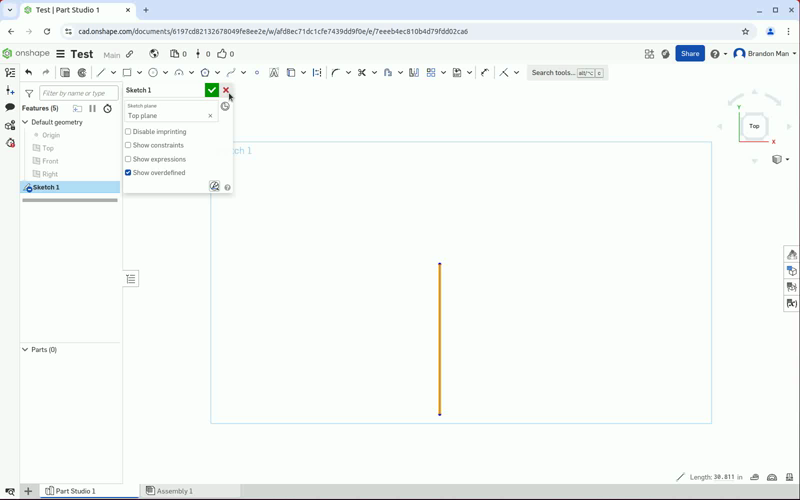
key(shift+h)
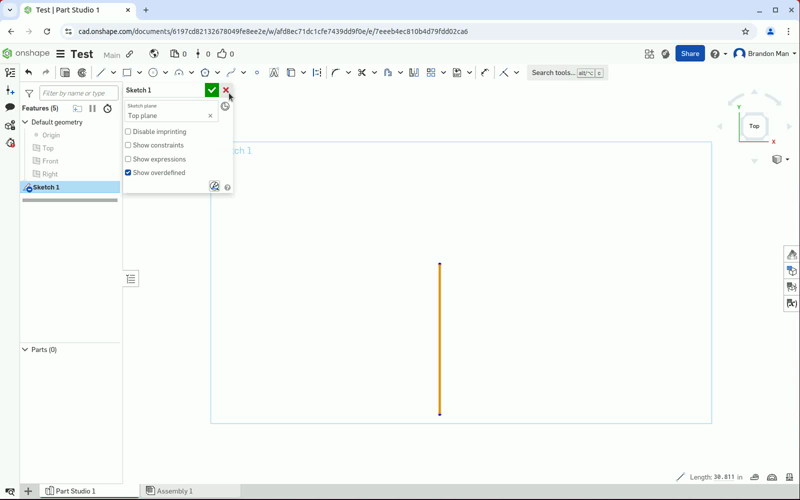
key(shift+s)
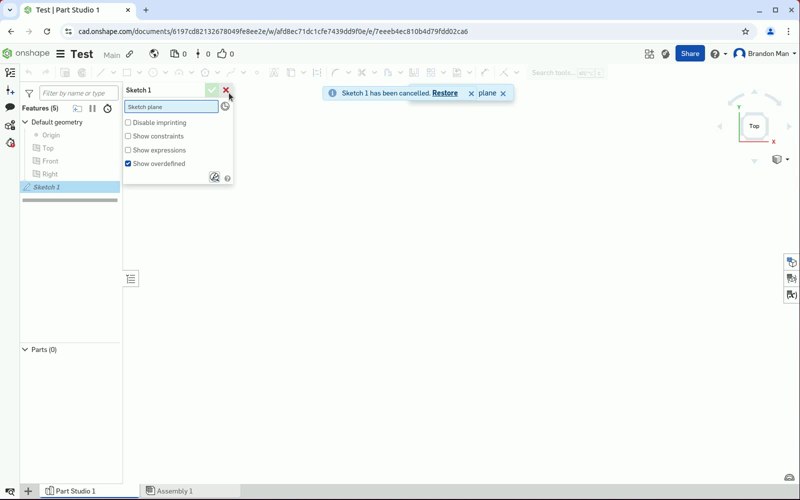
mouse_move(73, 150)
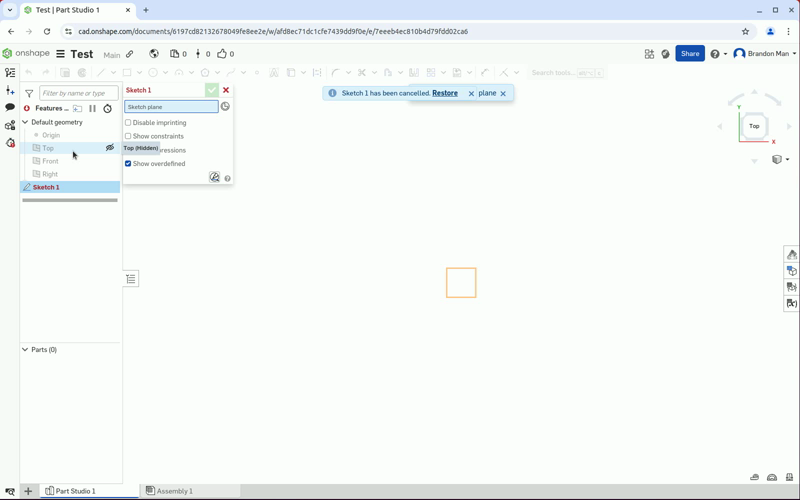
click(73, 150)
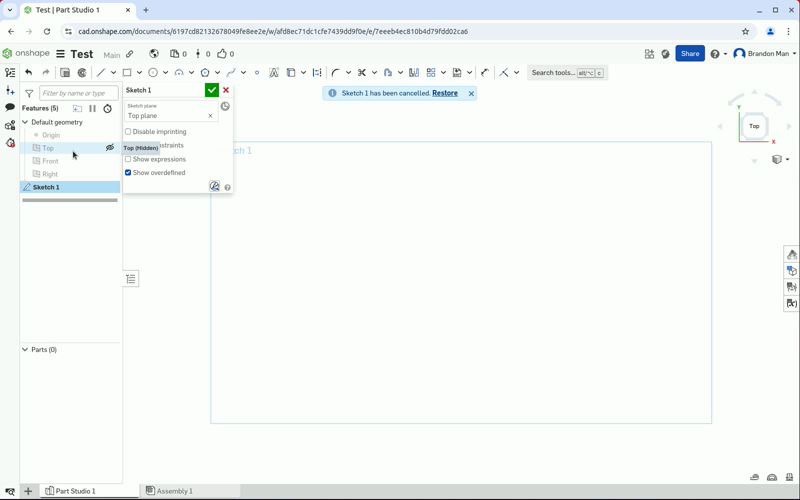
mouse_move(73, 352)
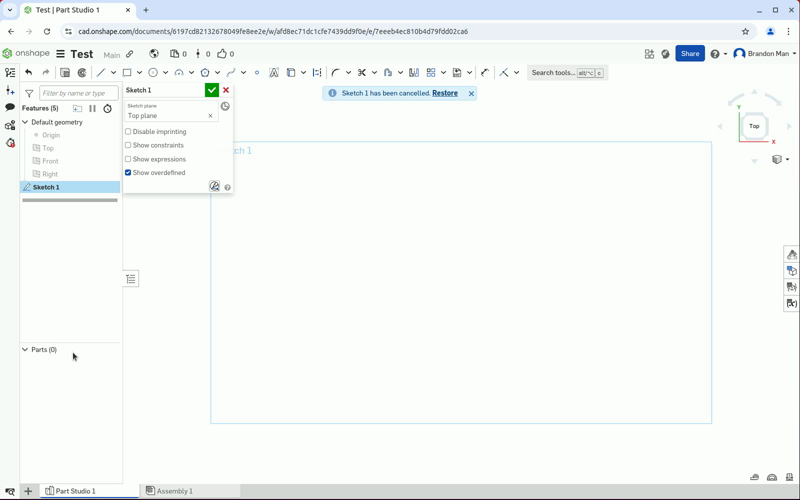
key(y)
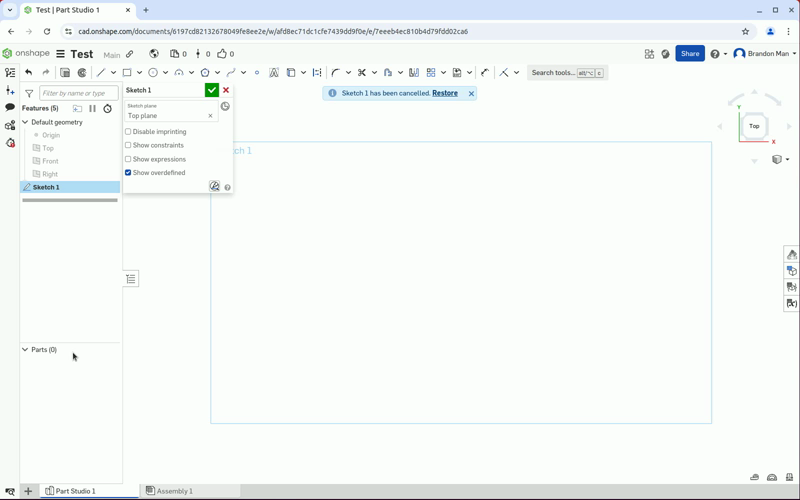
key(l)
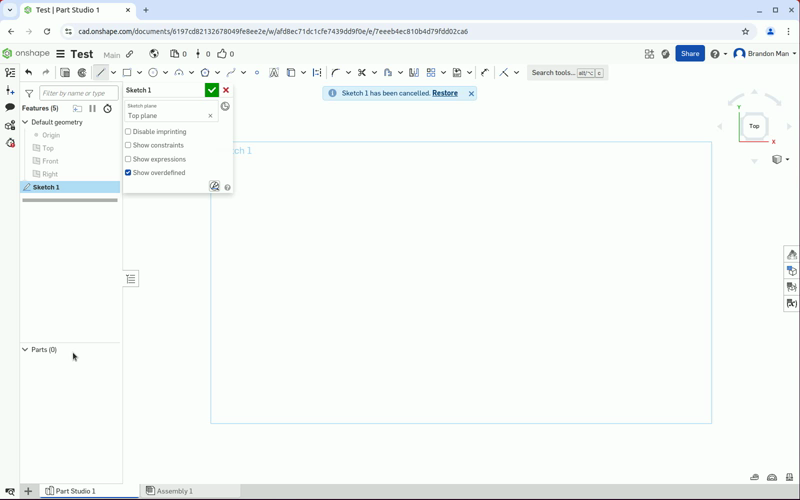
key_down(shift)
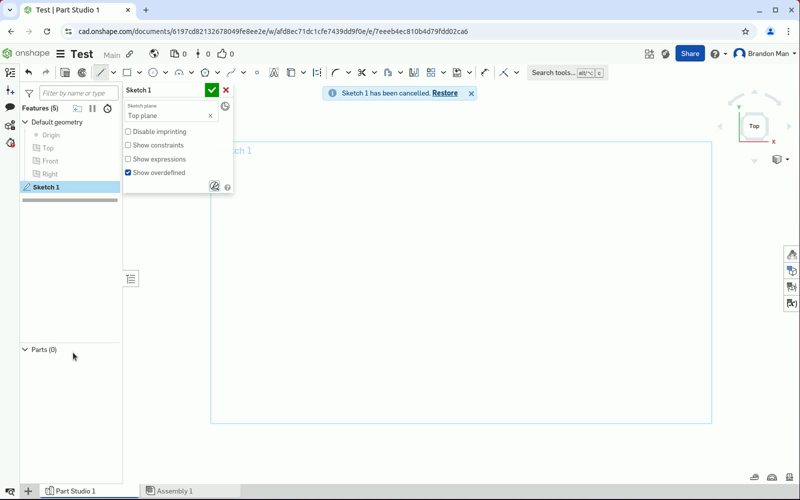
mouse_move(460, 231)
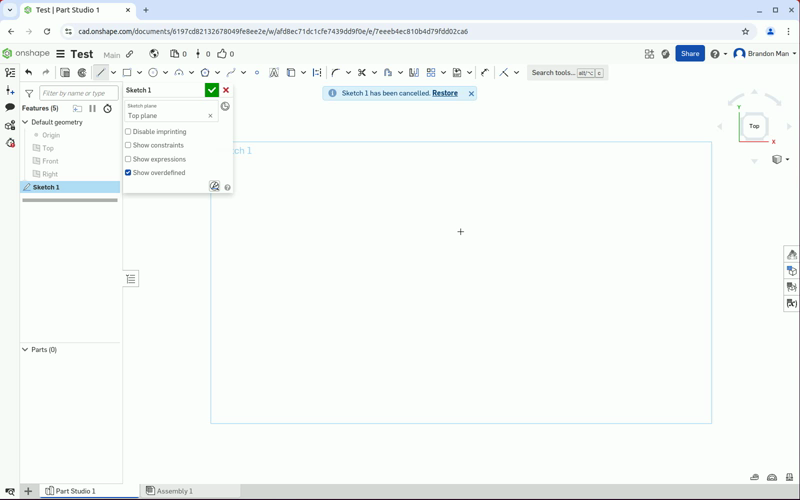
click(460, 231)
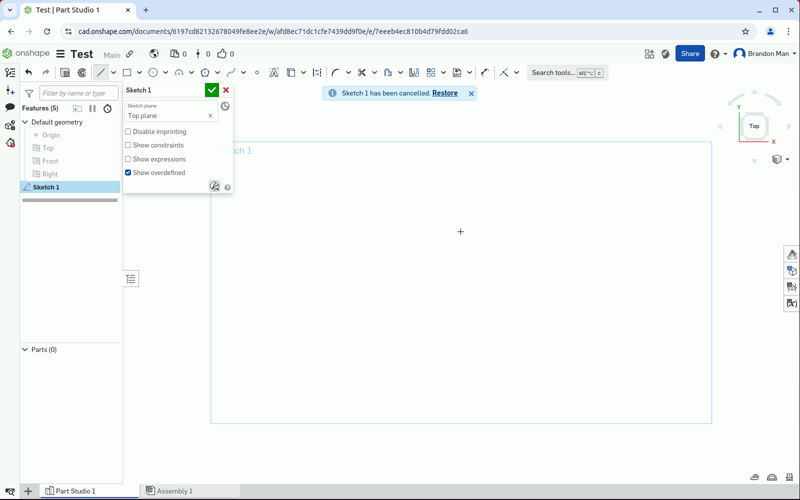
key_up(shift)
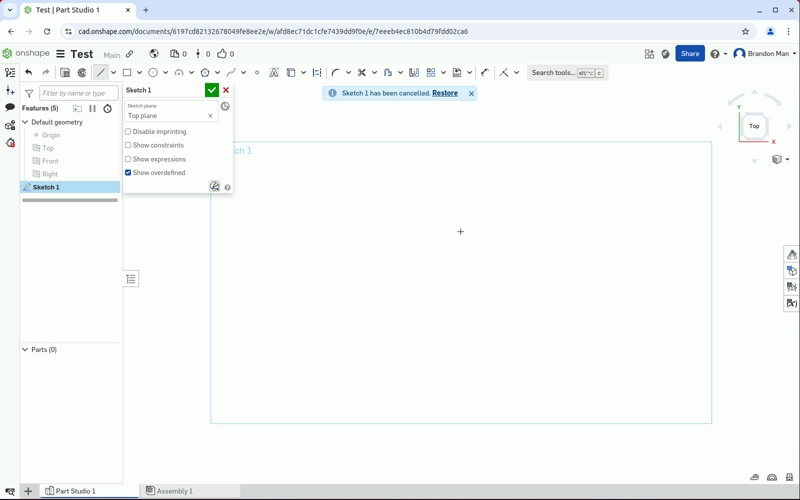
key_down(shift)
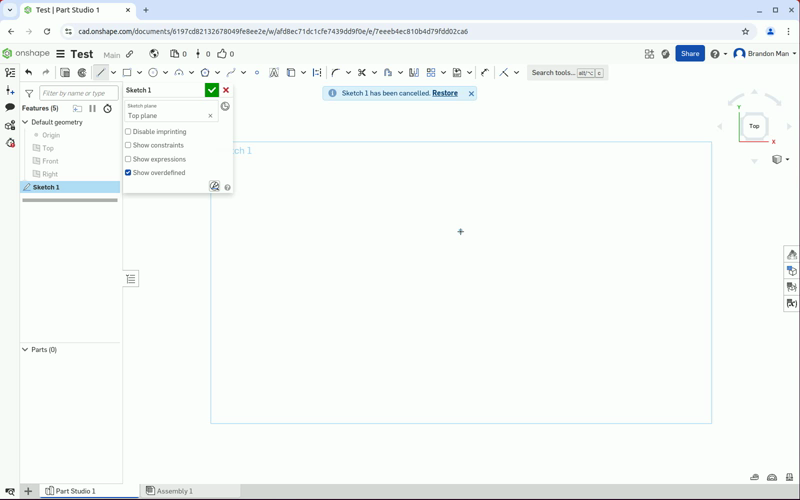
mouse_move(513, 283)
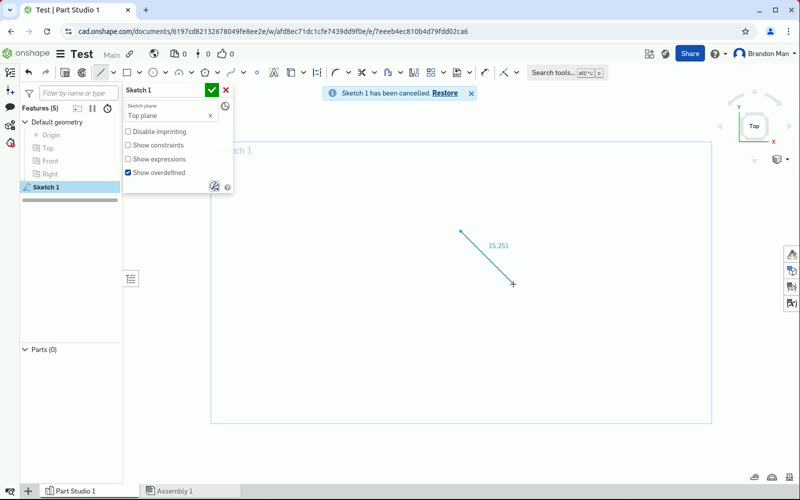
click(513, 283)
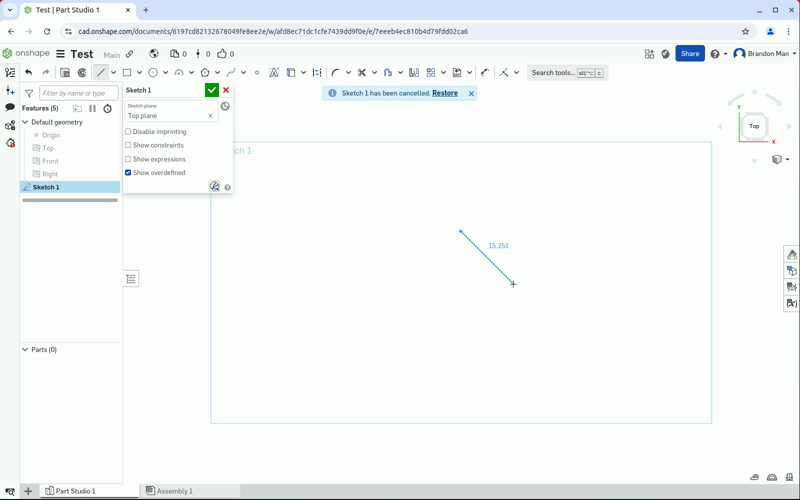
key_up(shift)
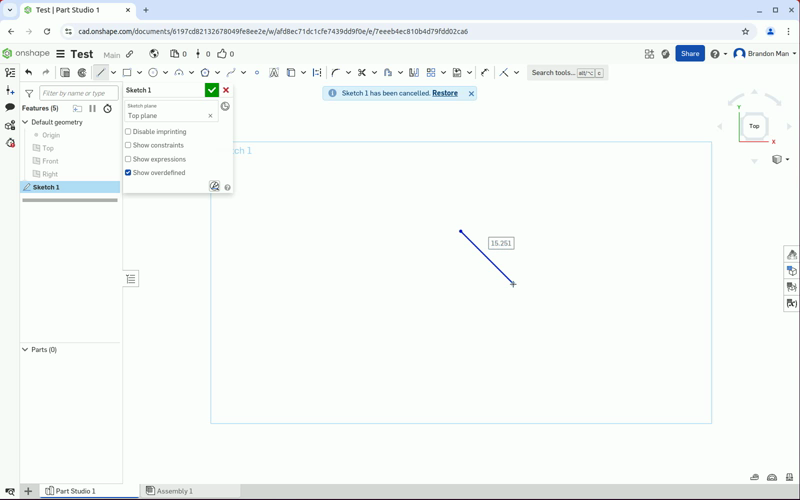
key(esc)
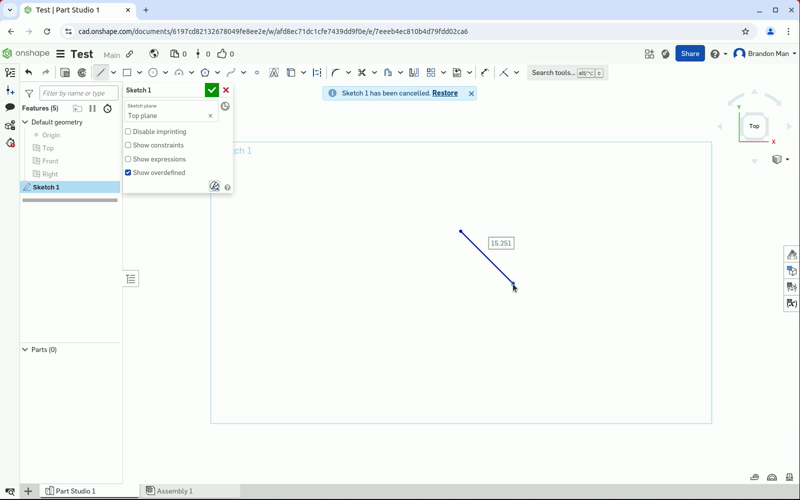
key(a)
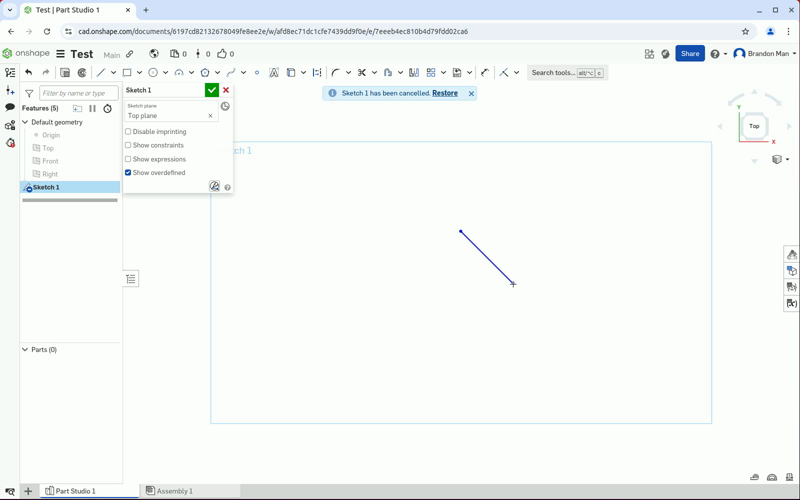
mouse_move(513, 283)
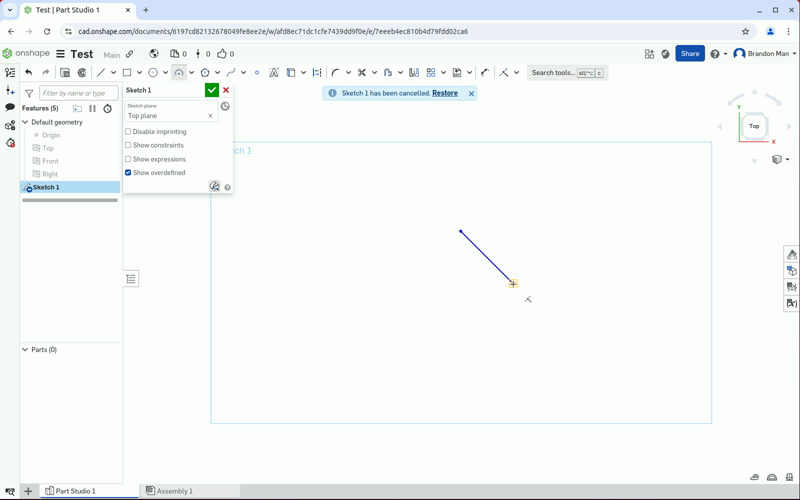
click(513, 283)
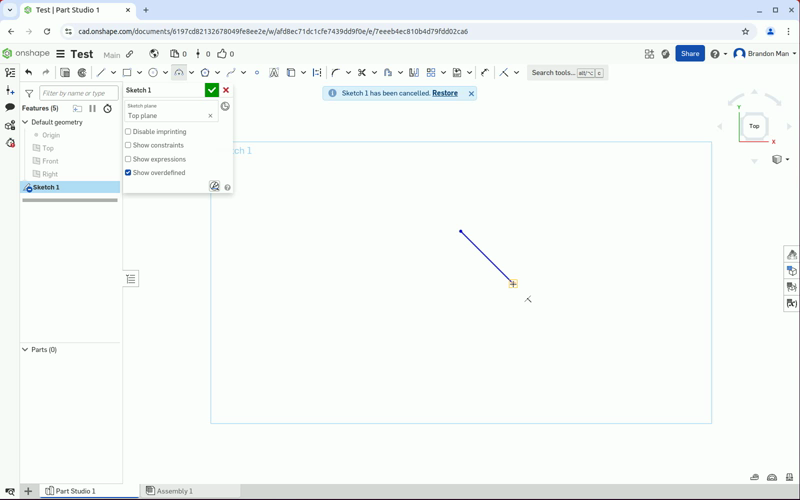
mouse_move(460, 231)
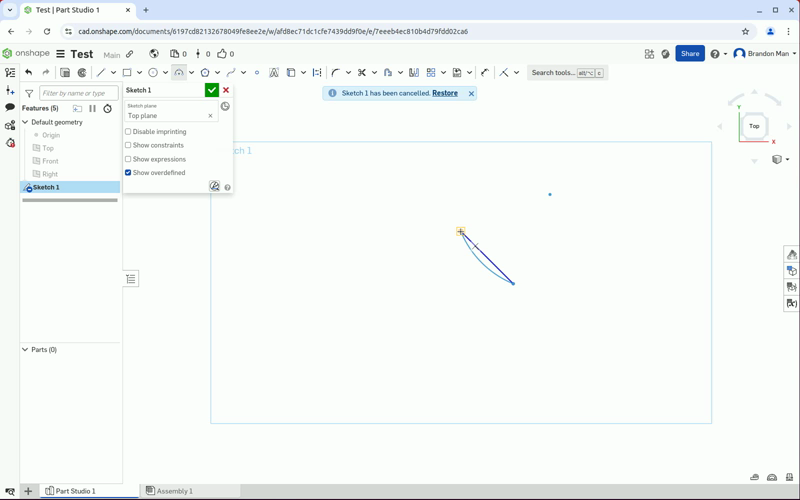
click(460, 231)
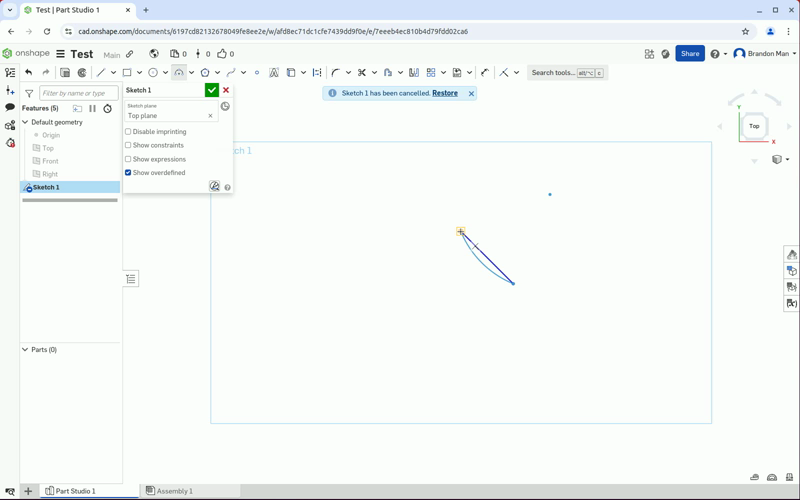
key_down(shift)
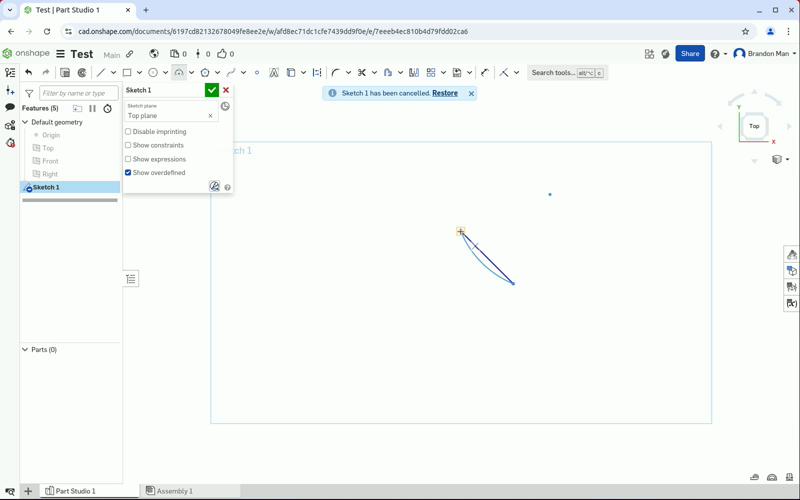
mouse_move(497, 246)
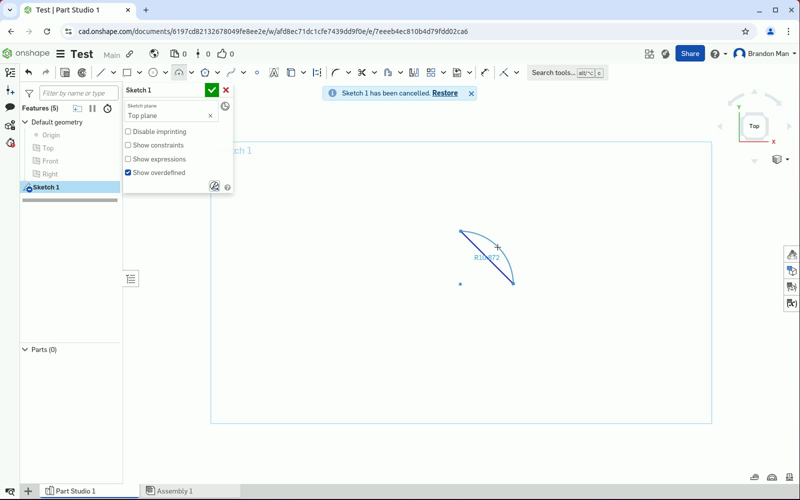
click(497, 246)
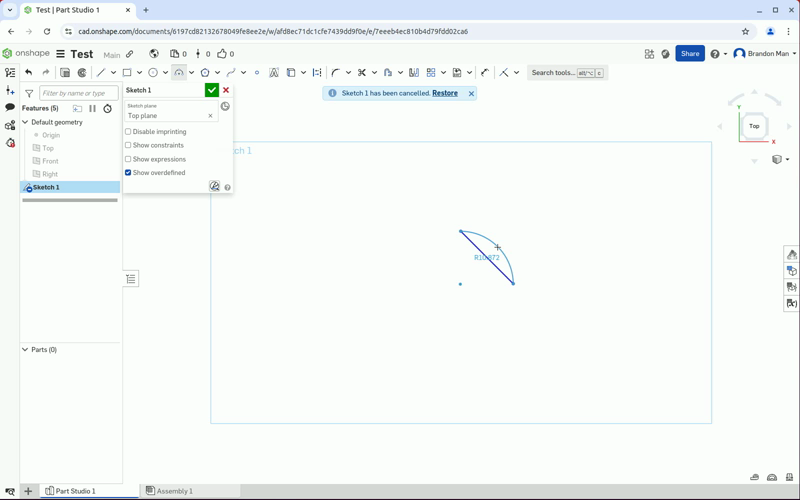
key_up(shift)
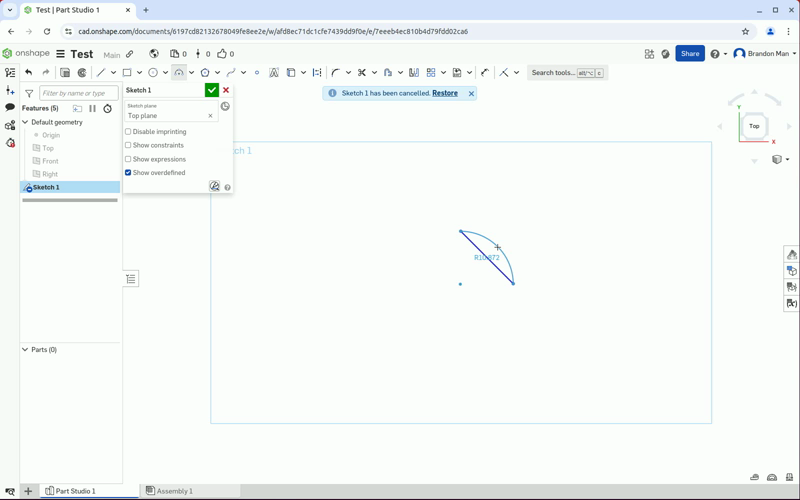
key(esc)
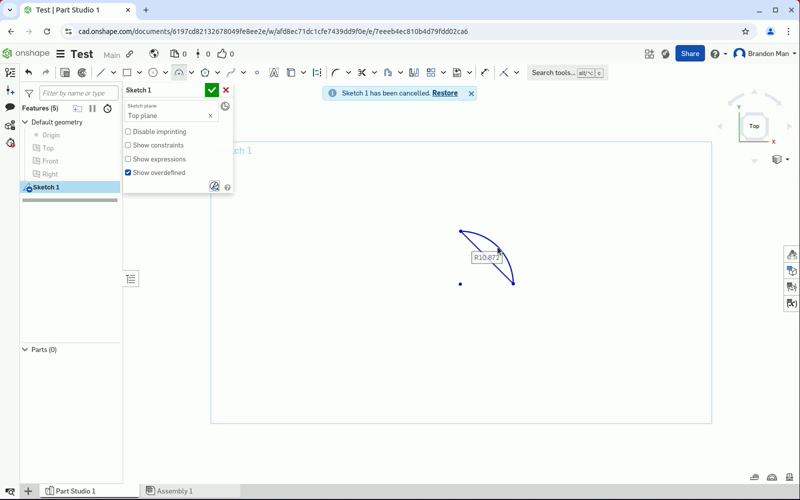
mouse_move(501, 267)
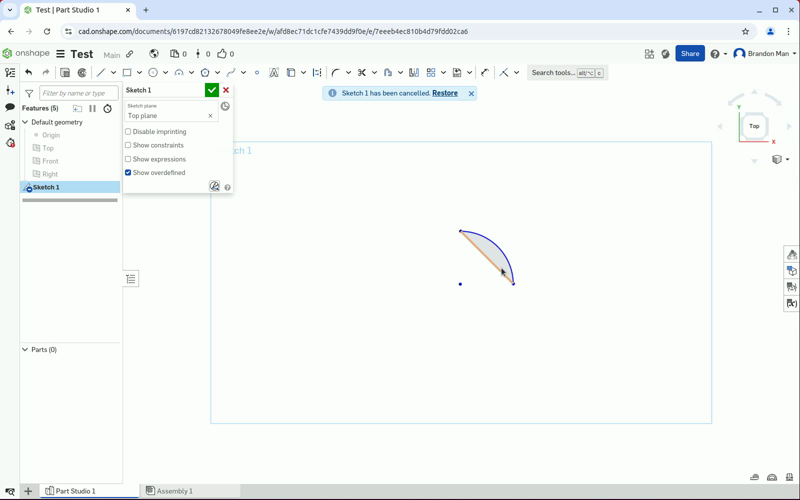
scroll(6)
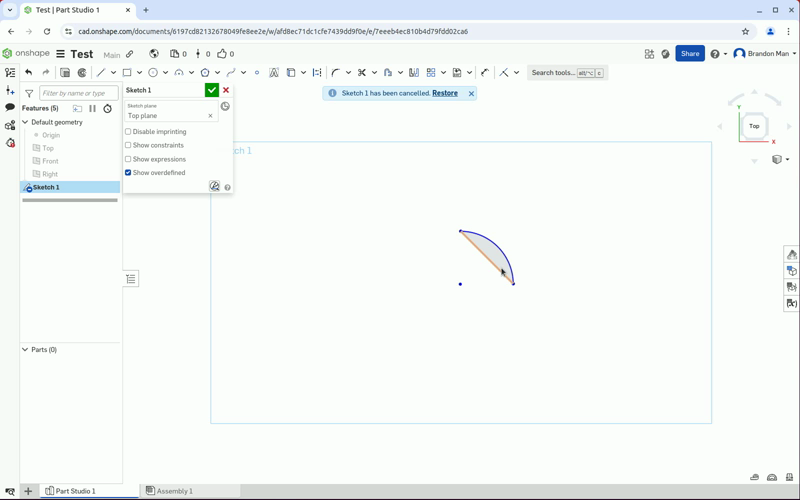
scroll(6)
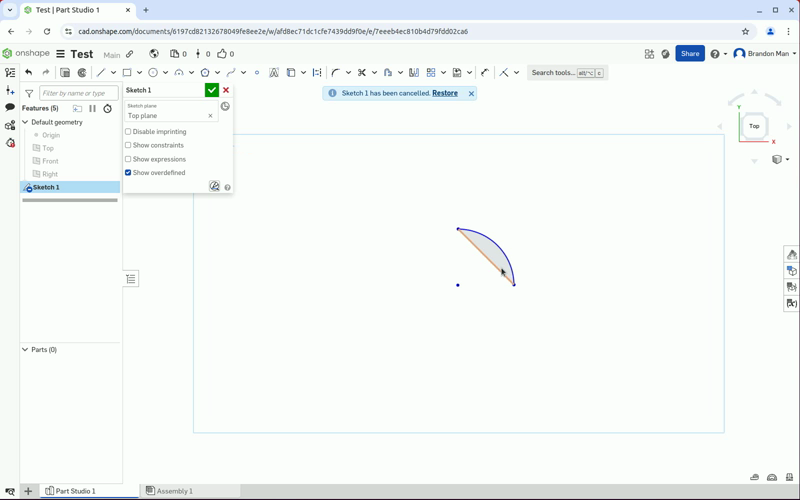
scroll(6)
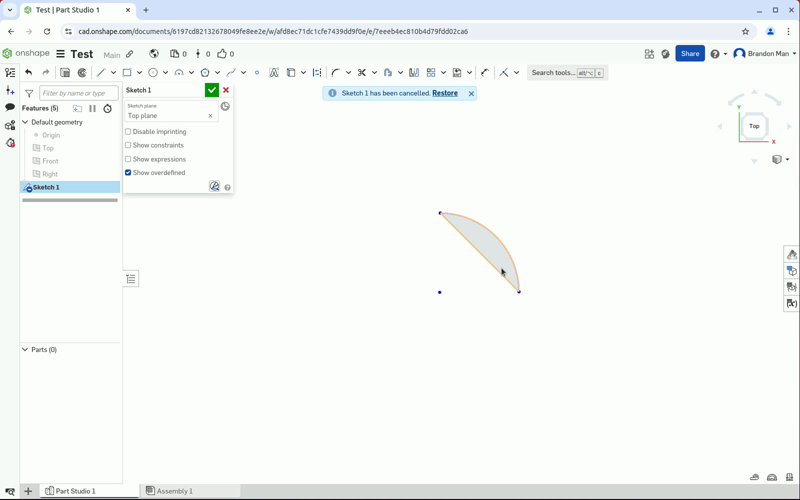
scroll(6)
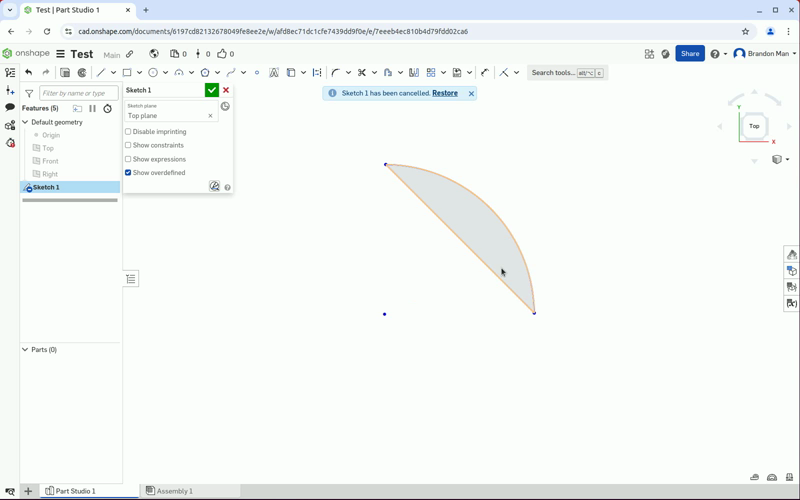
scroll(6)
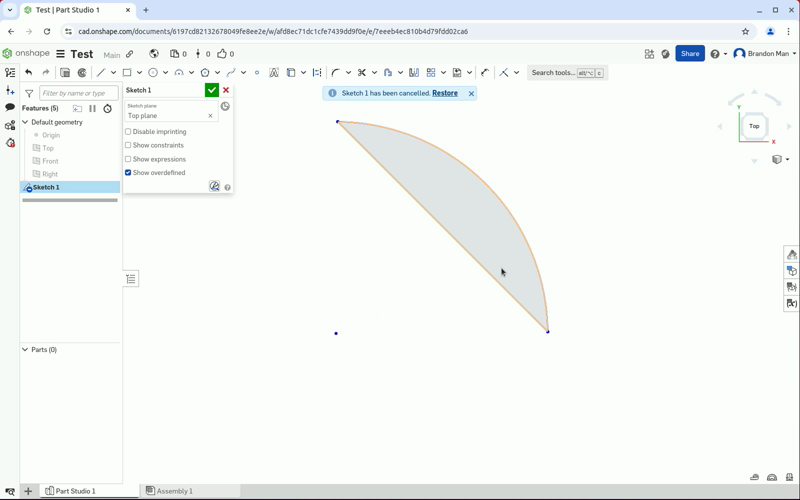
scroll(6)
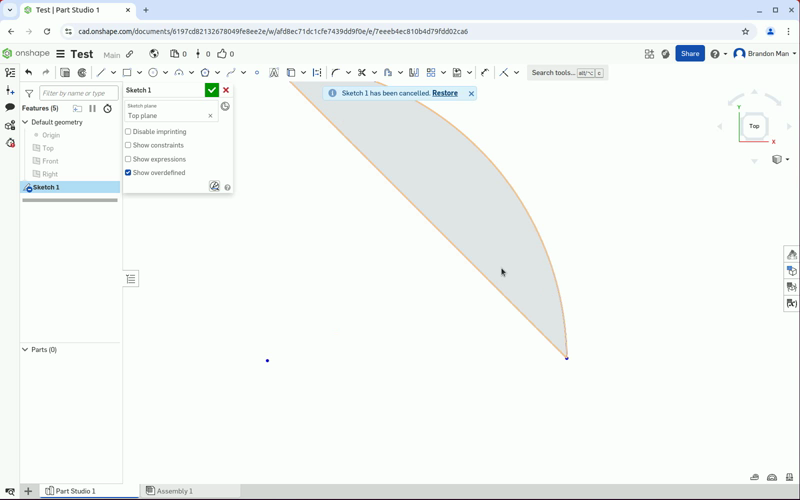
scroll(6)
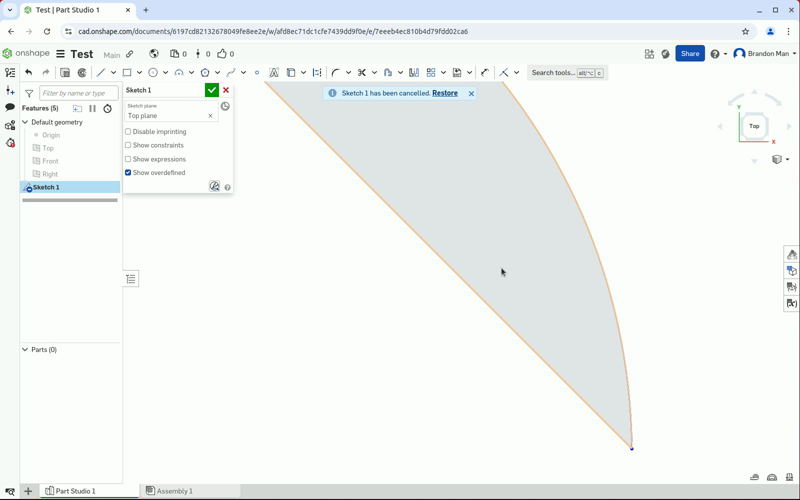
click(501, 267)
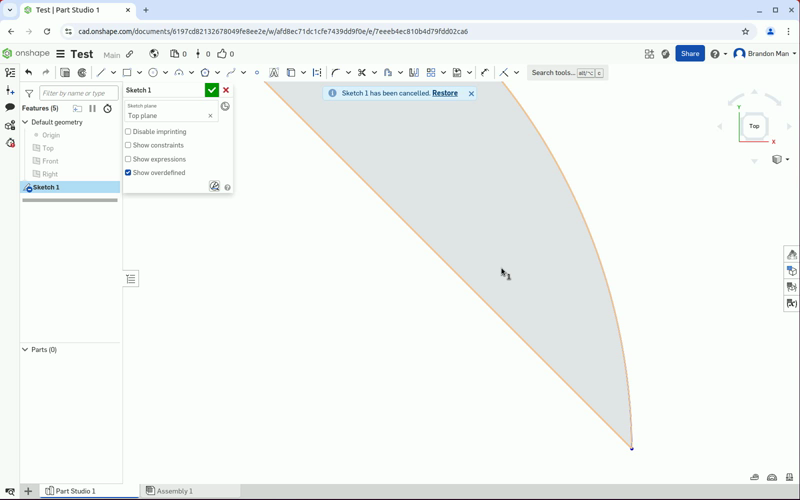
scroll(-6)
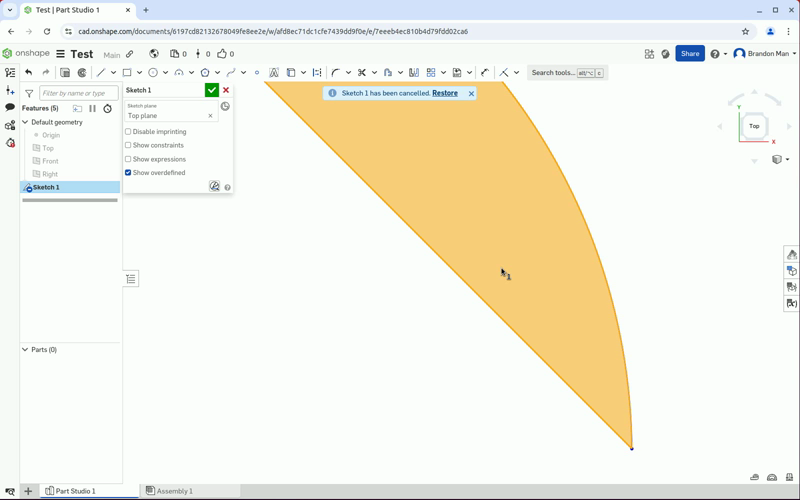
scroll(-6)
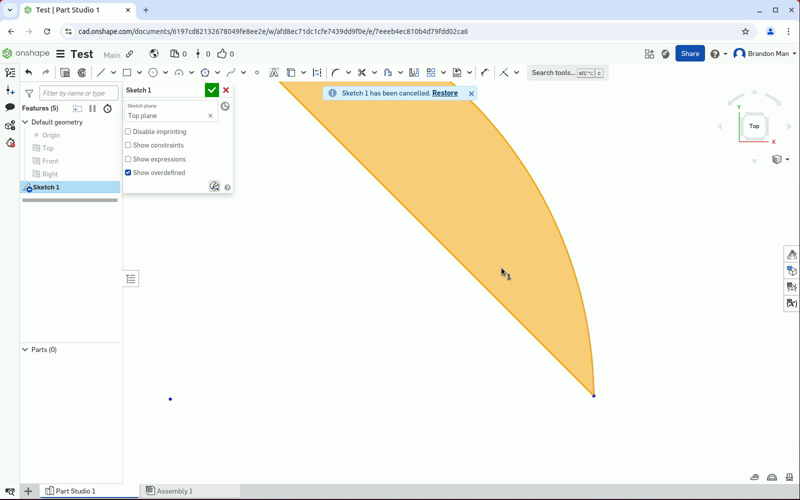
scroll(-6)
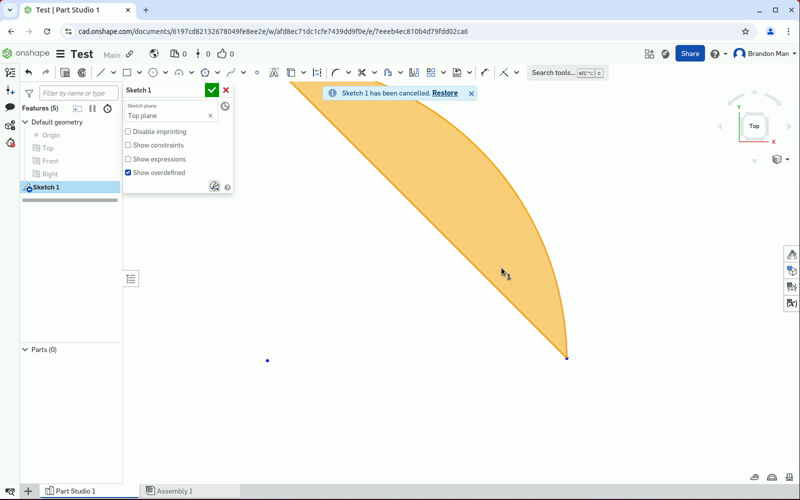
scroll(-6)
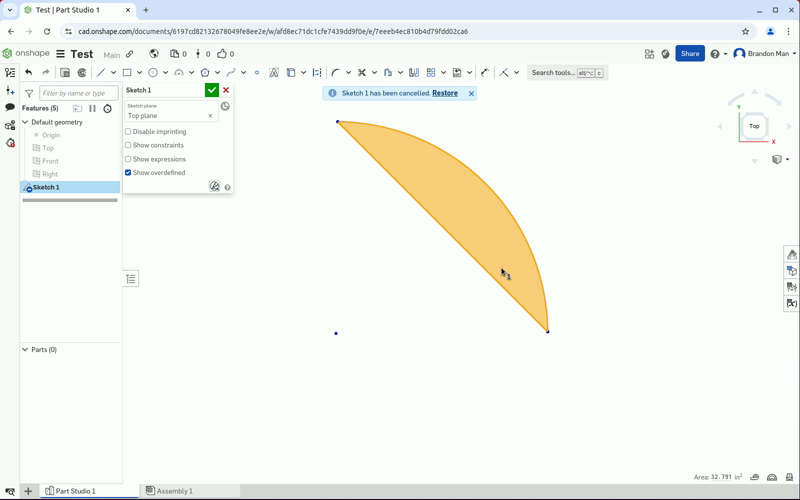
scroll(-6)
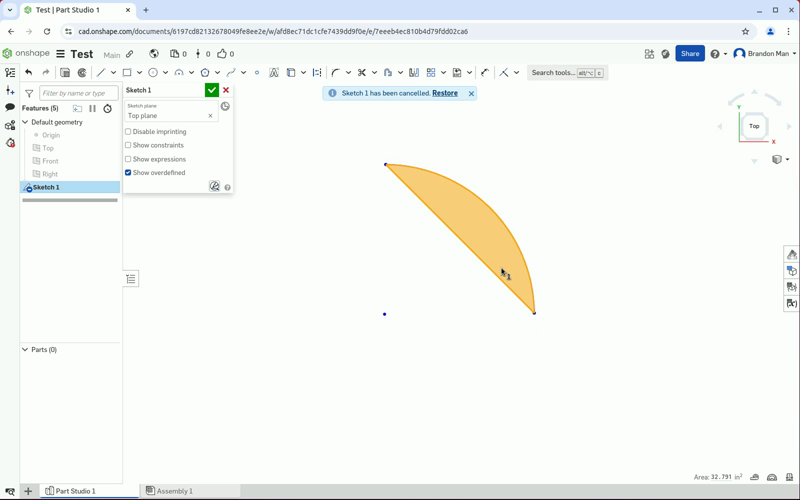
scroll(-6)
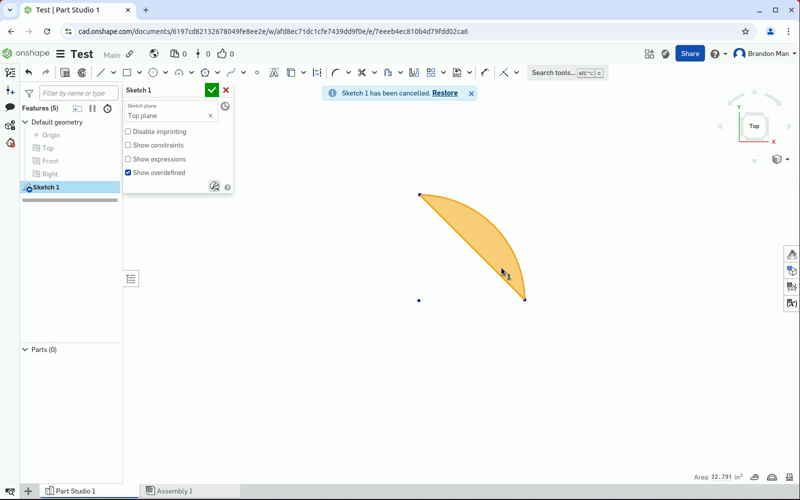
scroll(-6)
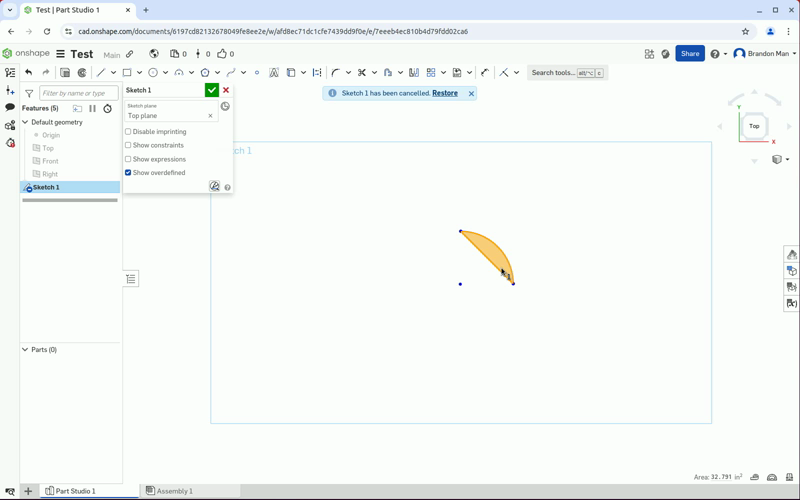
mouse_move(73, 352)
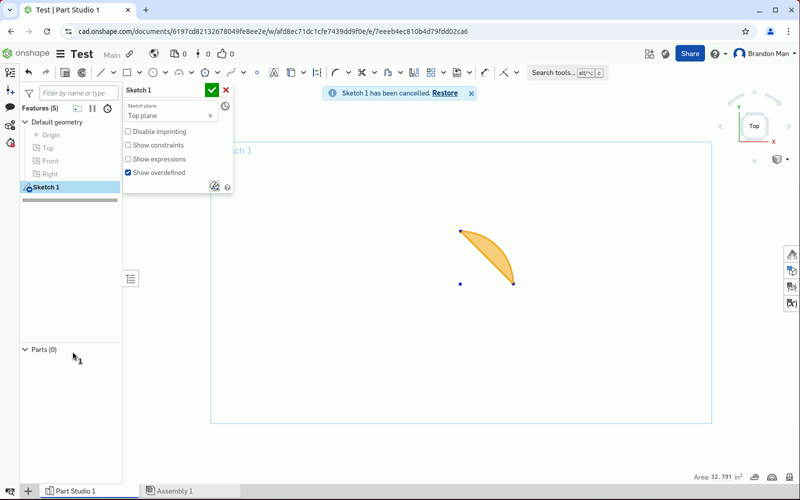
key(shift+y)
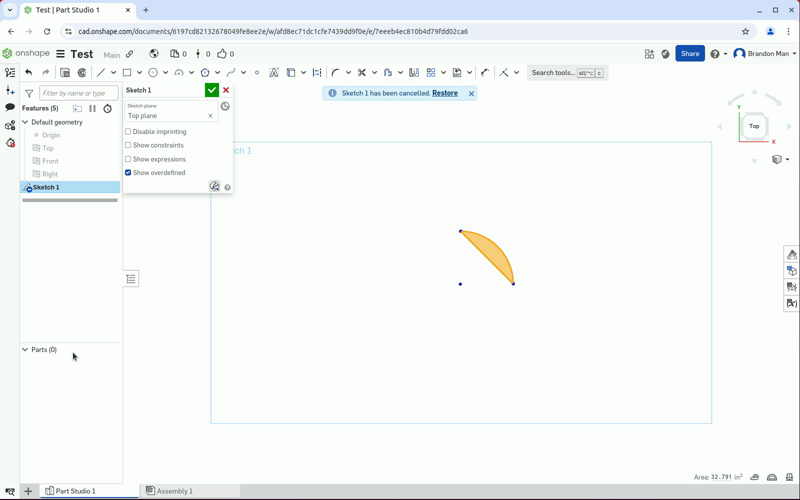
key(shift+e)
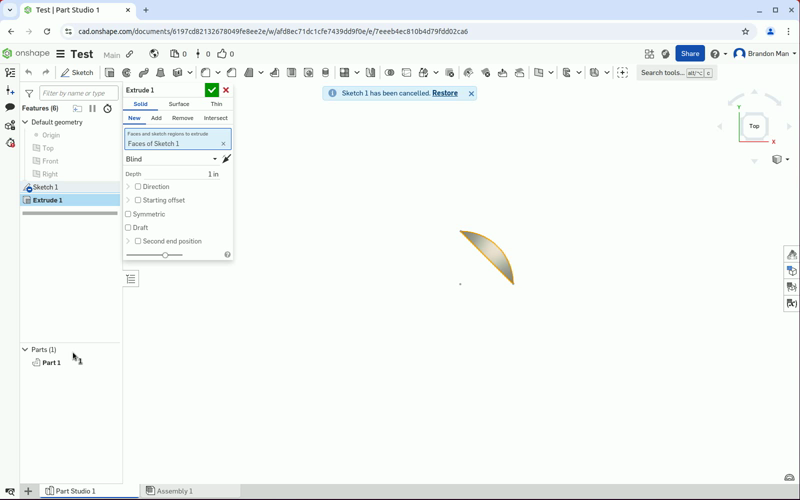
mouse_move(143, 106)
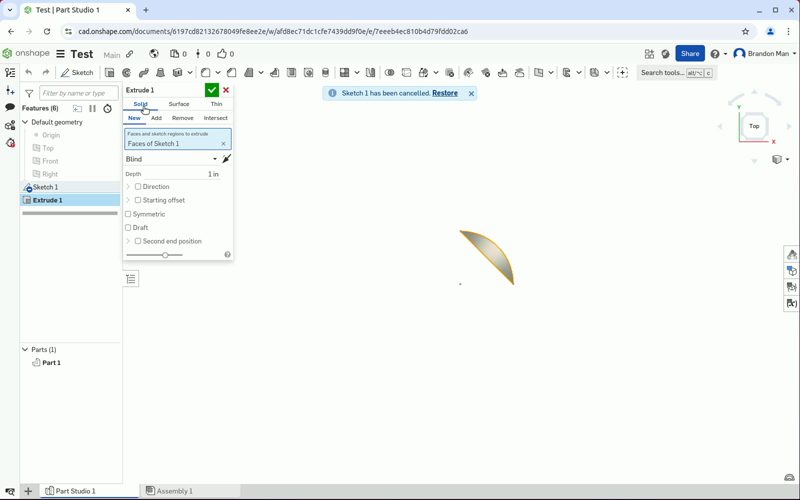
click(143, 106)
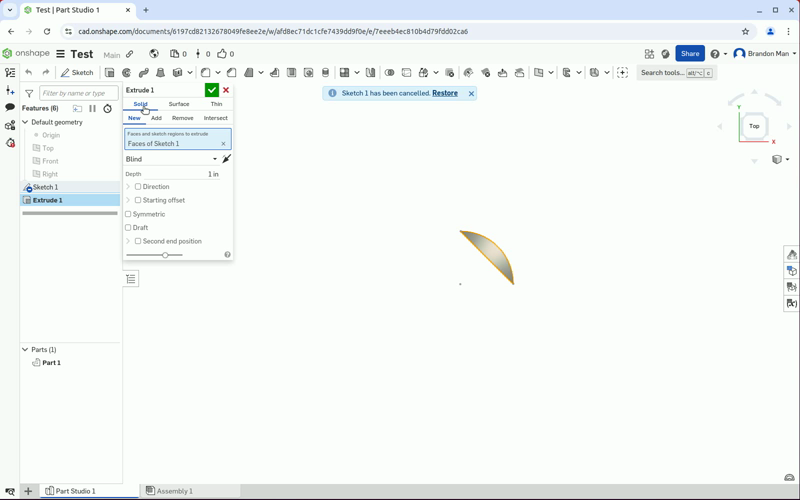
mouse_move(137, 120)
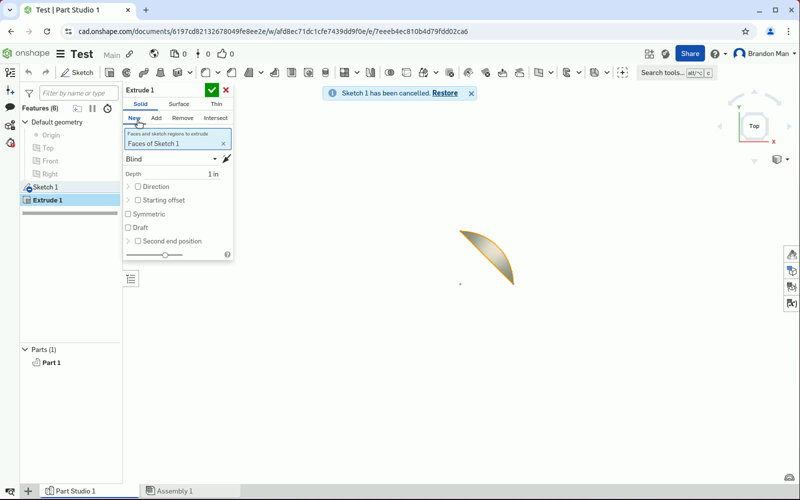
click(137, 120)
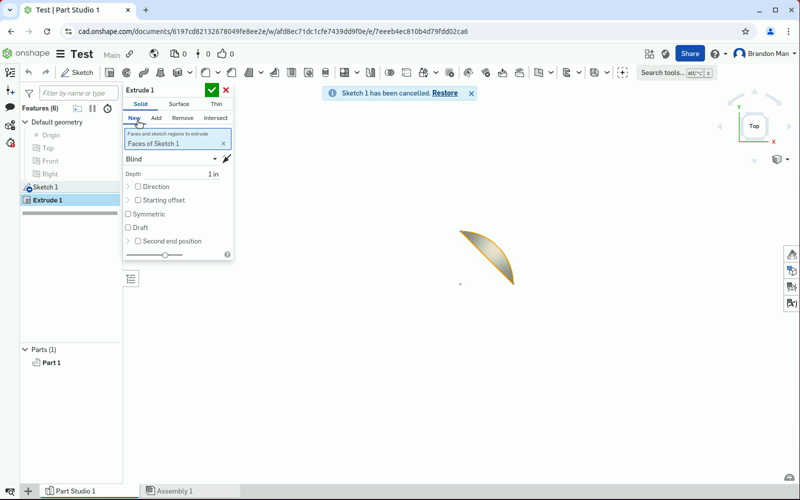
key(tab, 4)
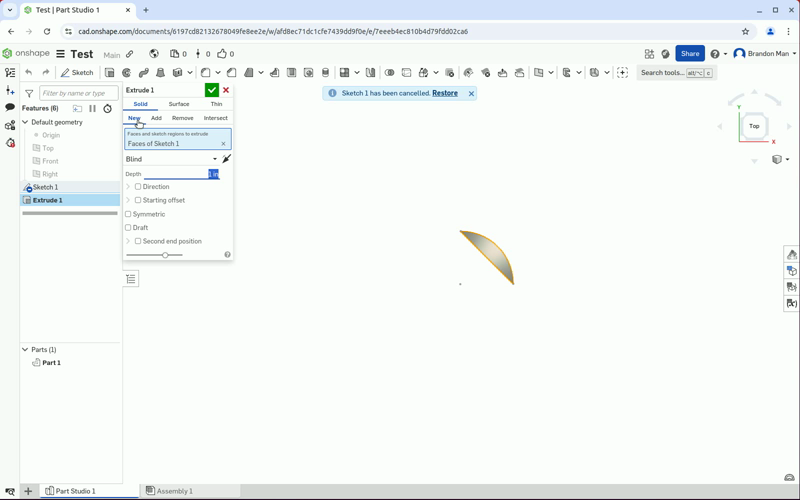
text(23.108)
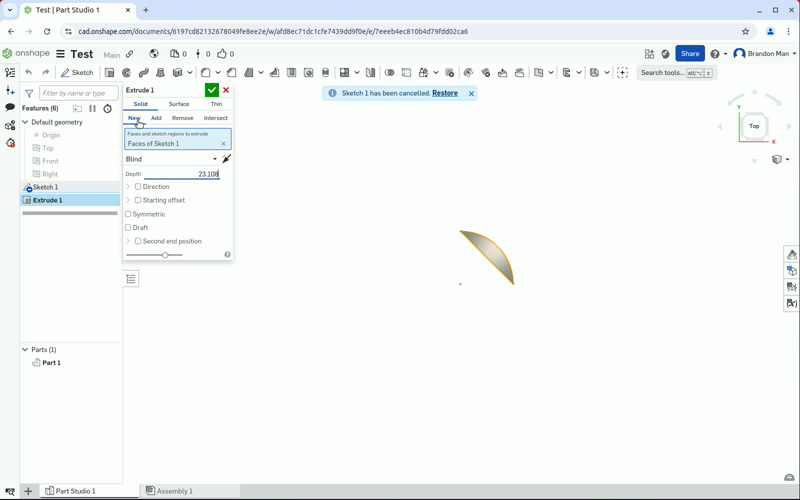
key(enter)
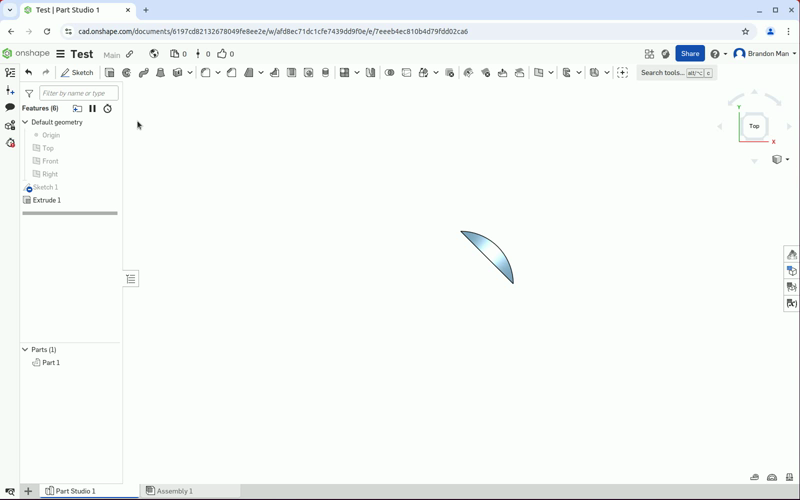
key(shift+h)
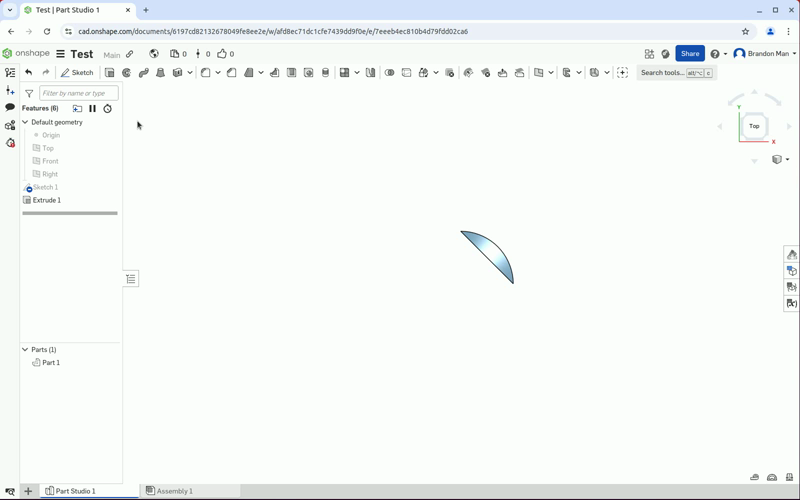
key(shift+h)
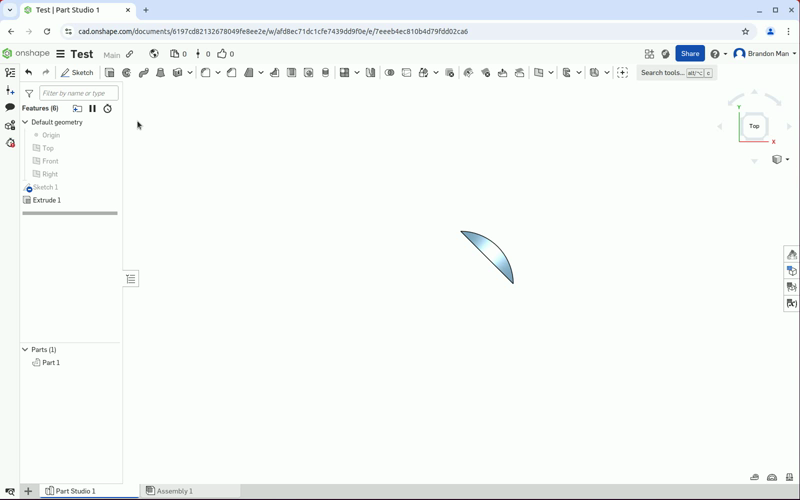
mouse_move(73, 189)
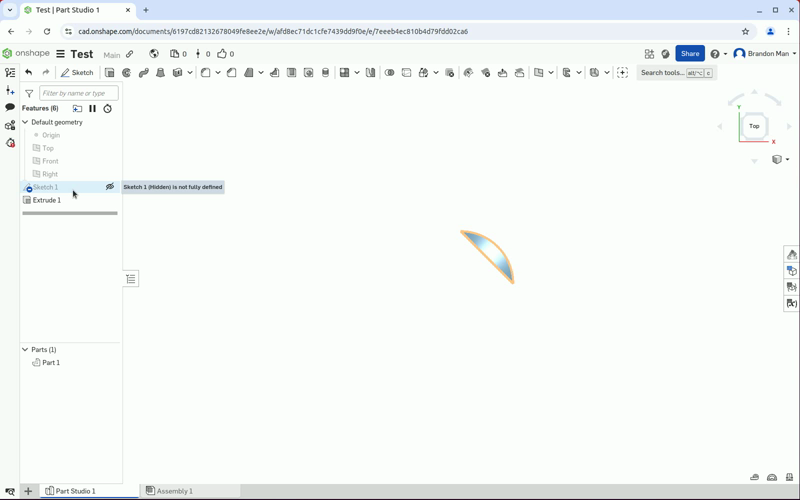
click(73, 189)
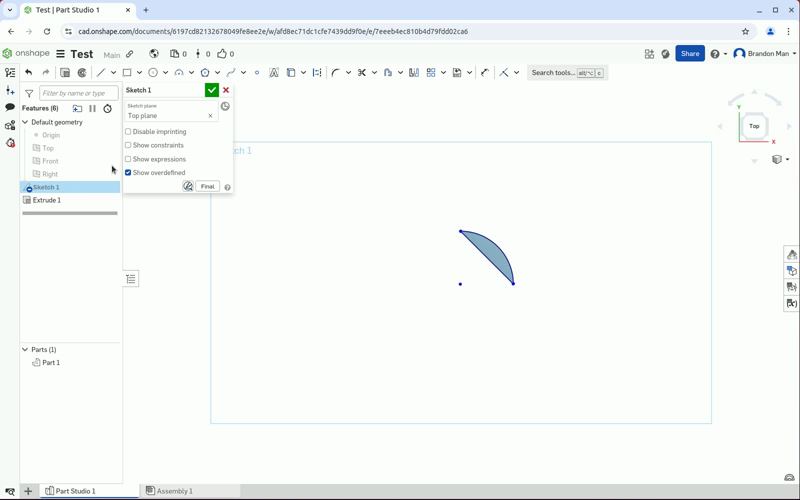
mouse_move(229, 92)
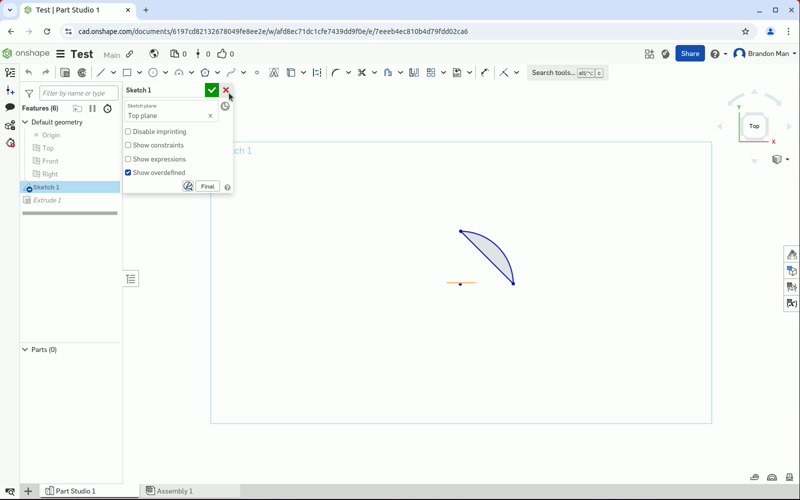
click(229, 92)
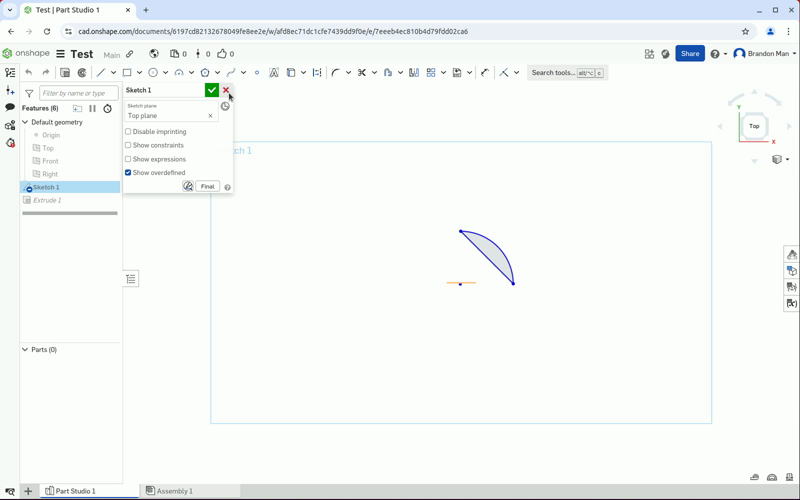
key(shift+s)
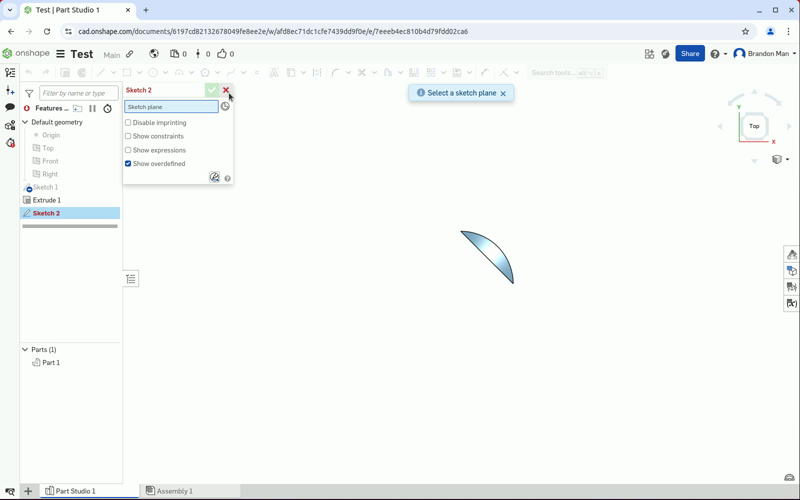
mouse_move(73, 150)
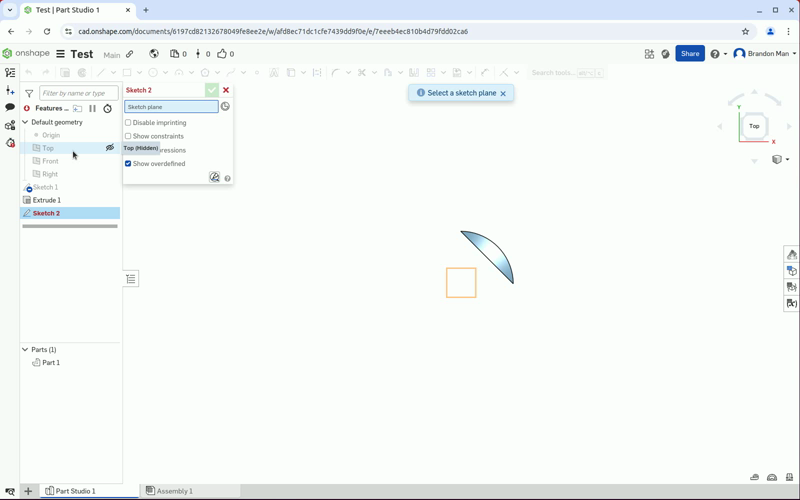
click(73, 150)
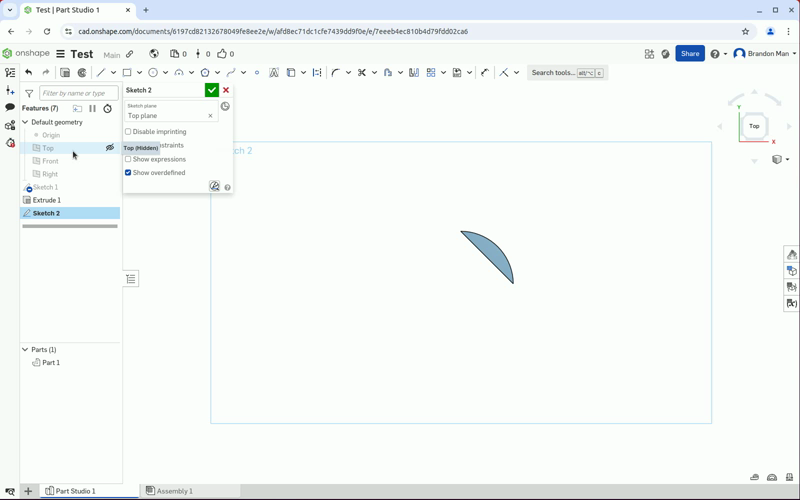
mouse_move(73, 352)
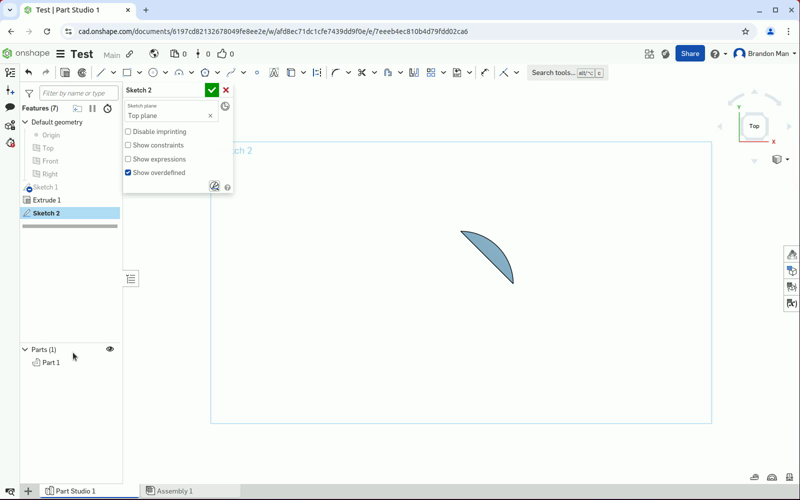
key(y)
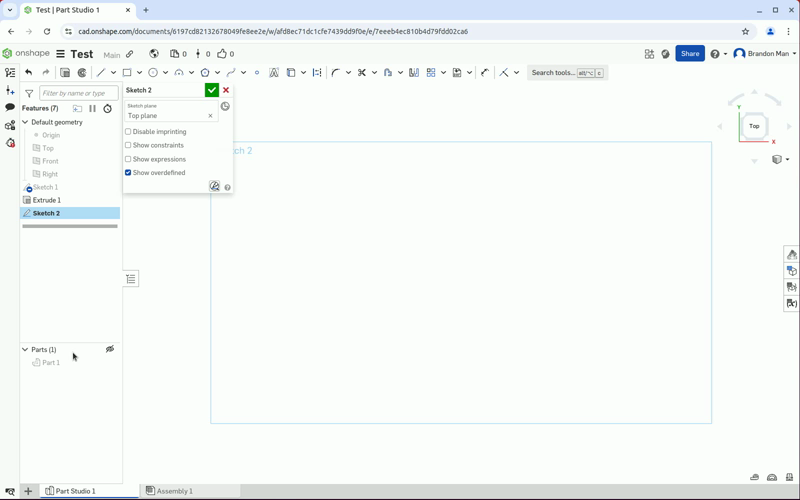
key(l)
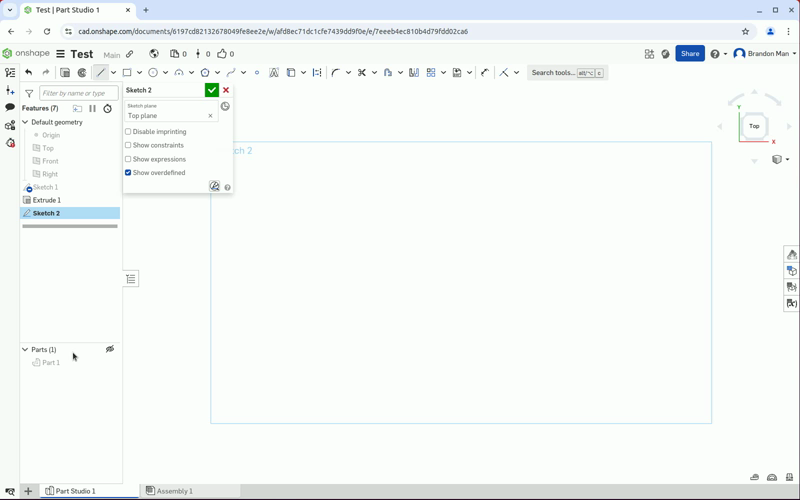
key_down(shift)
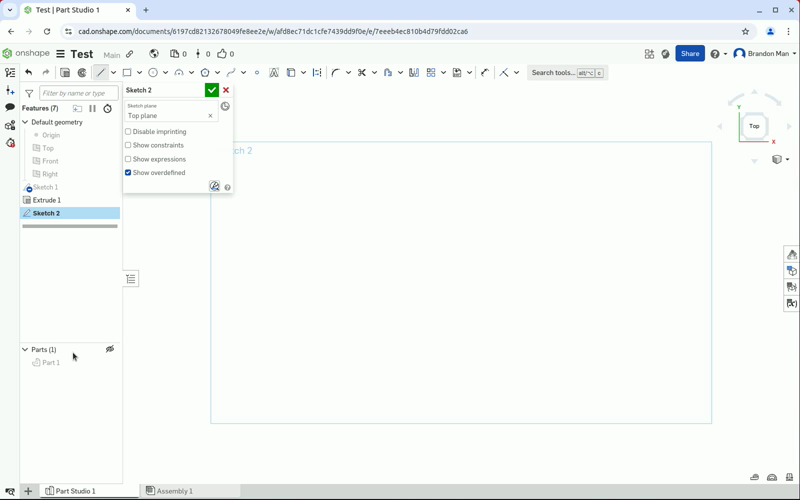
mouse_move(409, 282)
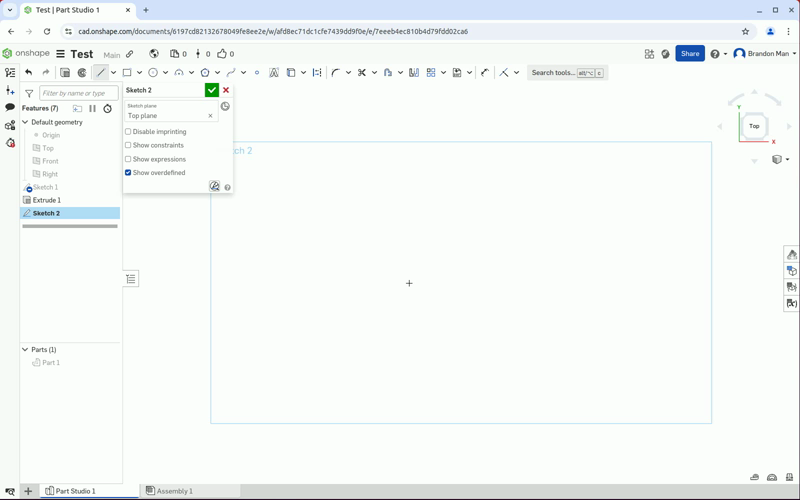
click(409, 282)
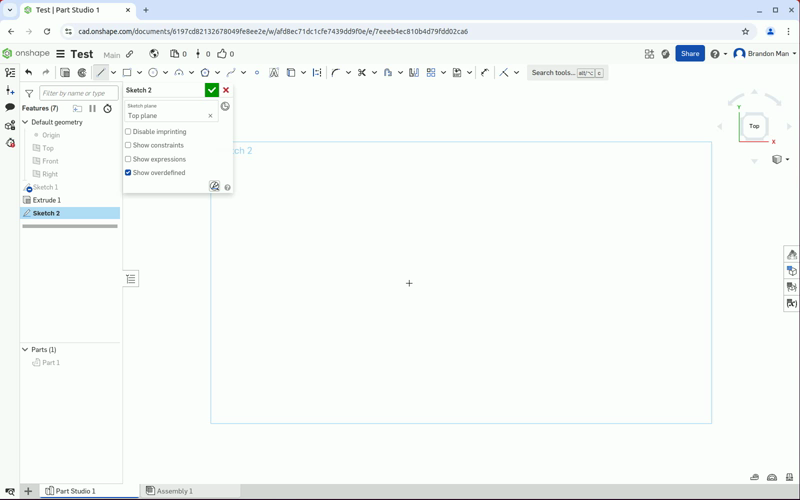
key_up(shift)
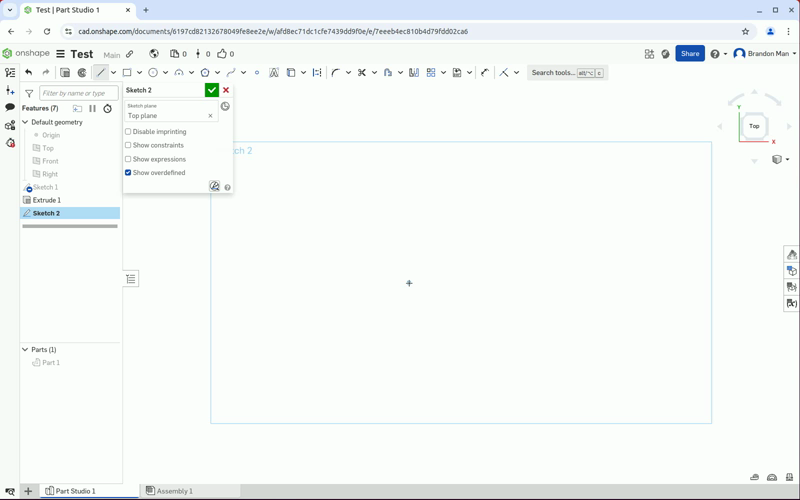
key_down(shift)
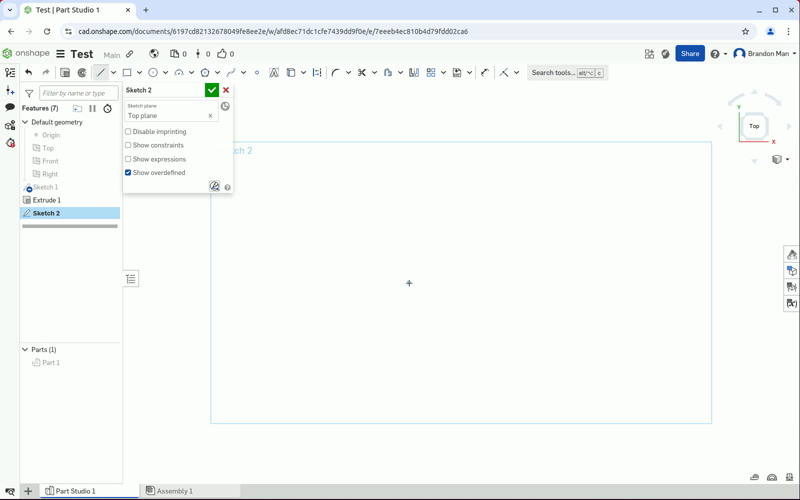
mouse_move(461, 230)
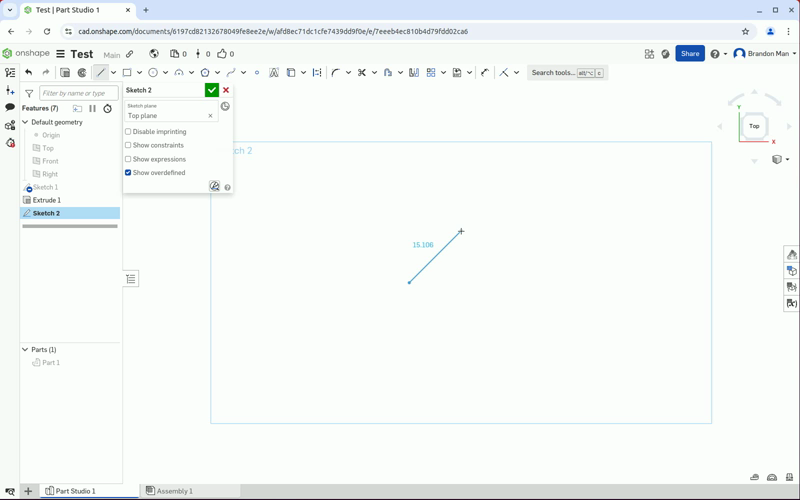
click(461, 230)
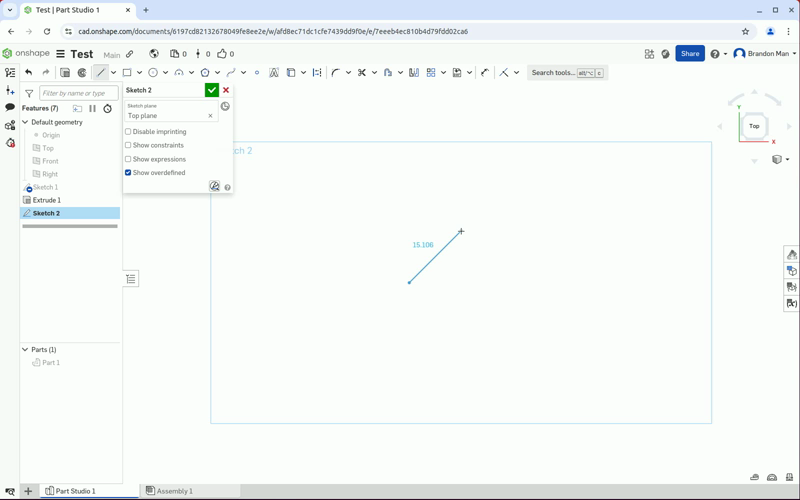
key_up(shift)
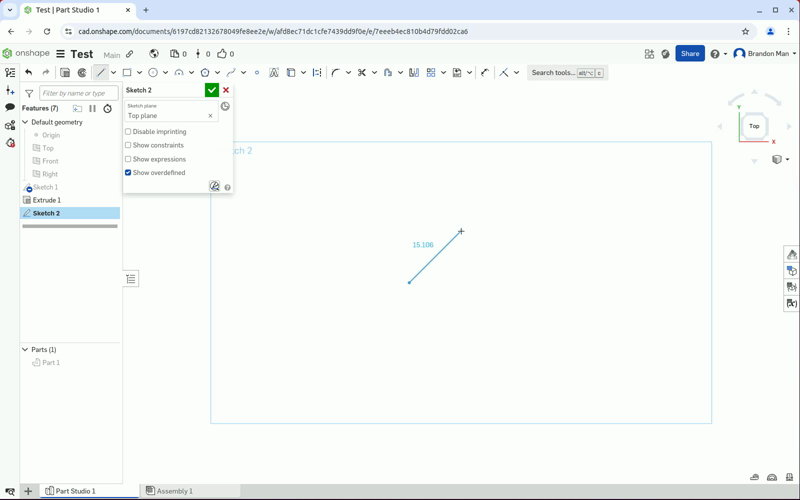
key(esc)
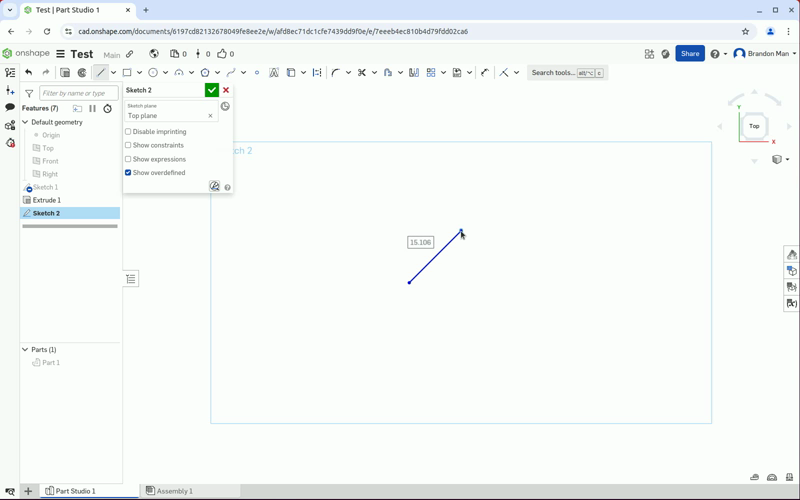
key(a)
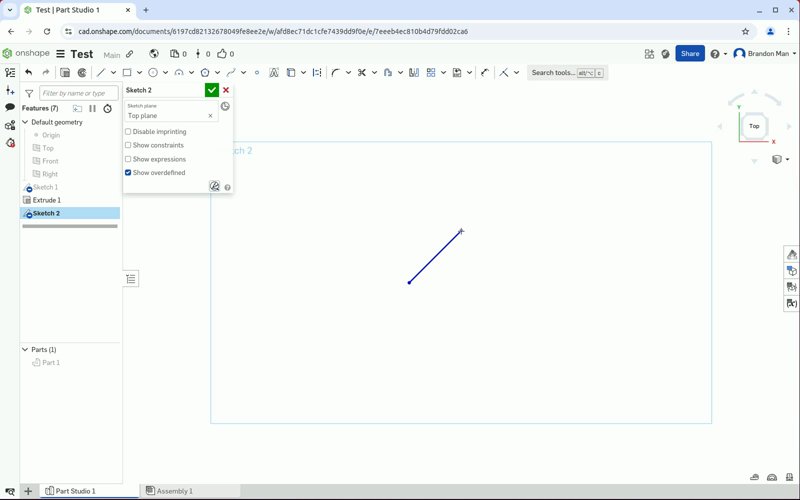
mouse_move(461, 230)
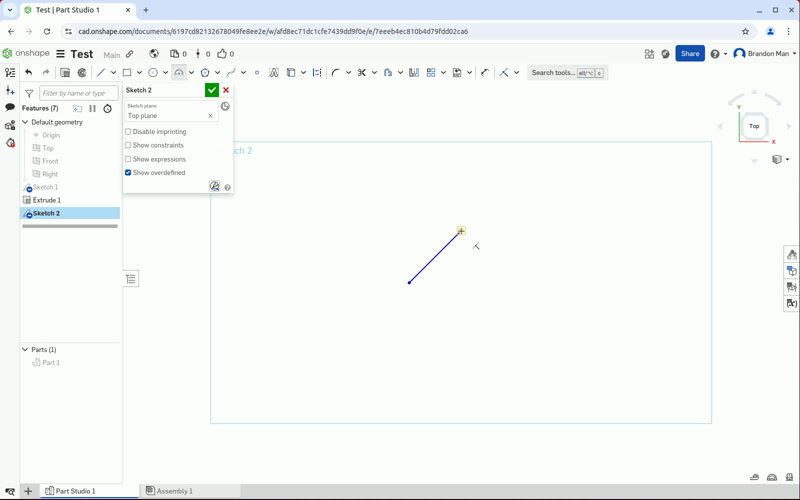
click(461, 230)
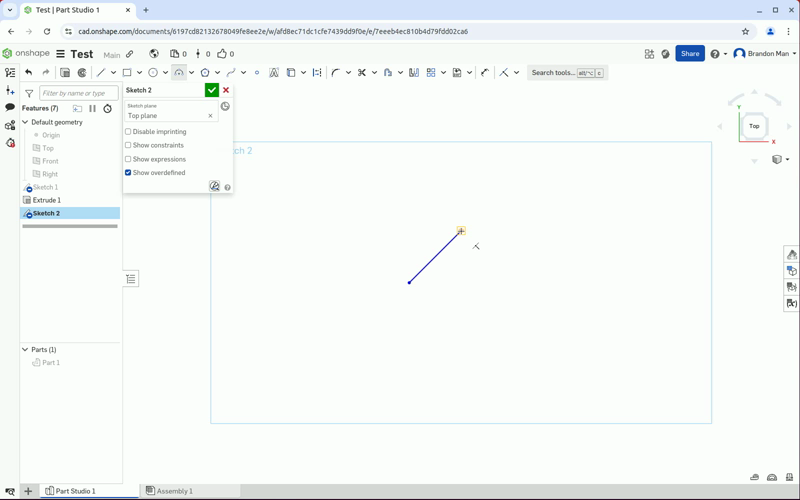
mouse_move(409, 282)
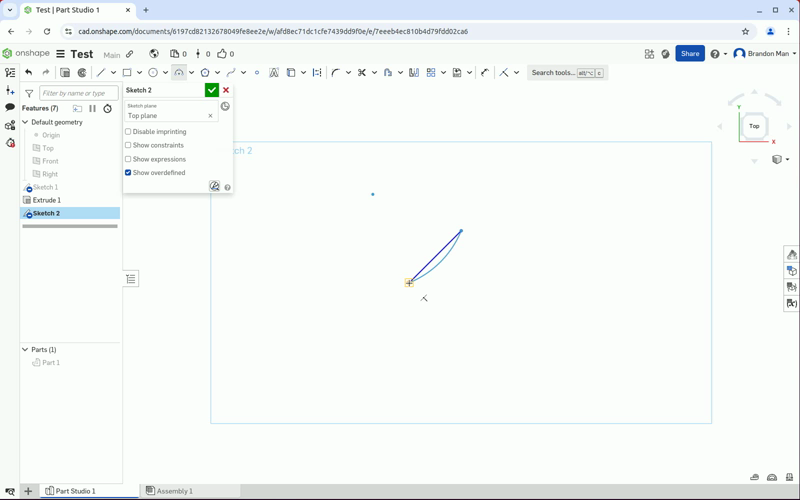
click(409, 282)
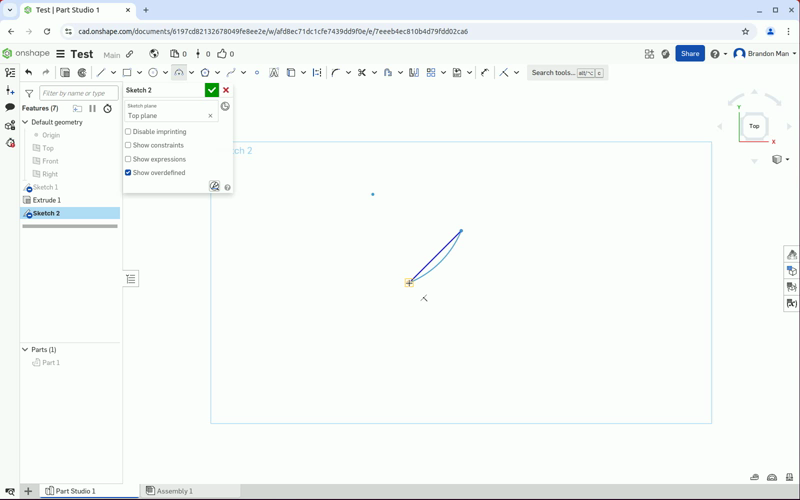
key_down(shift)
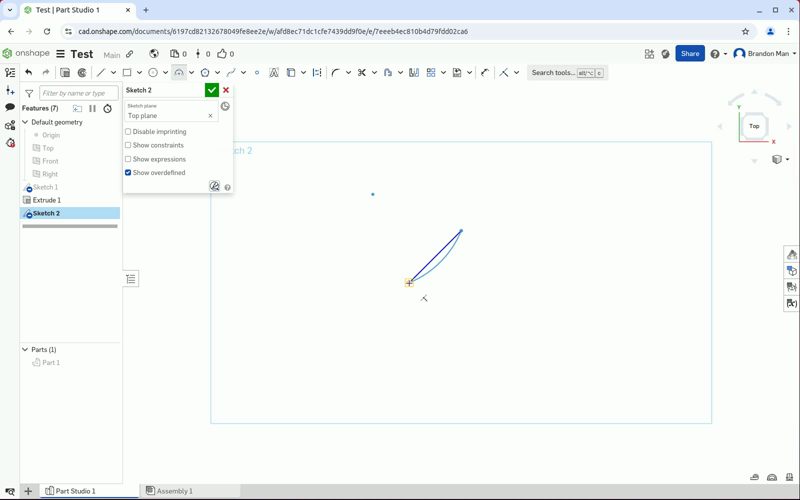
mouse_move(424, 246)
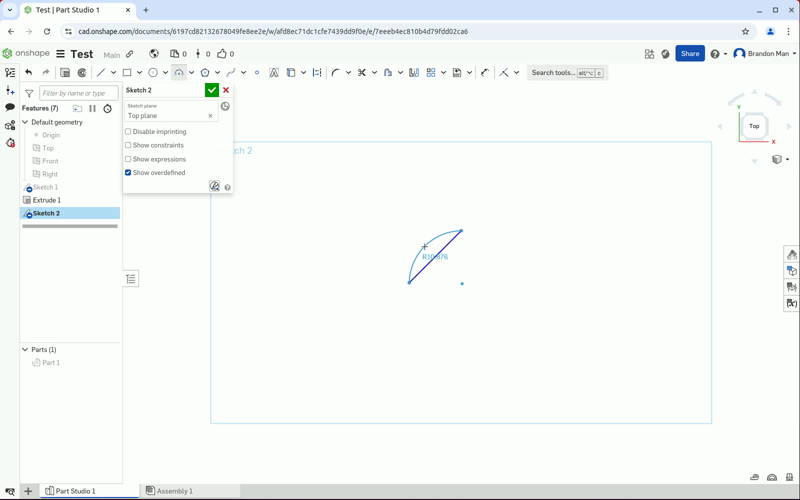
click(424, 246)
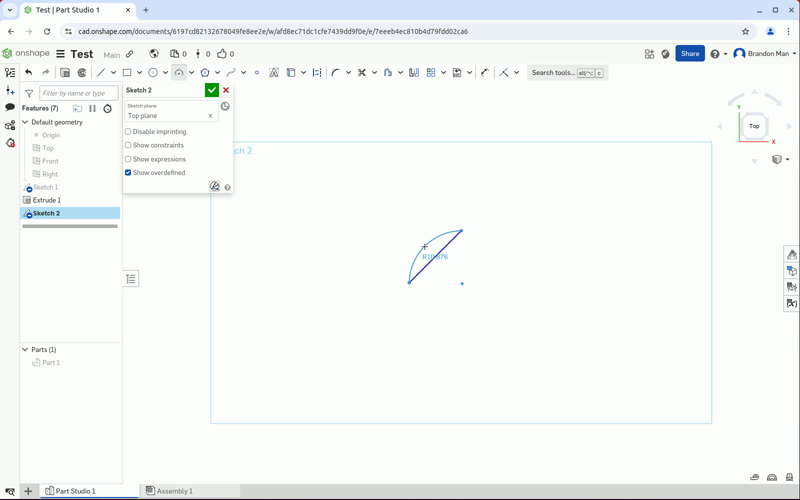
key_up(shift)
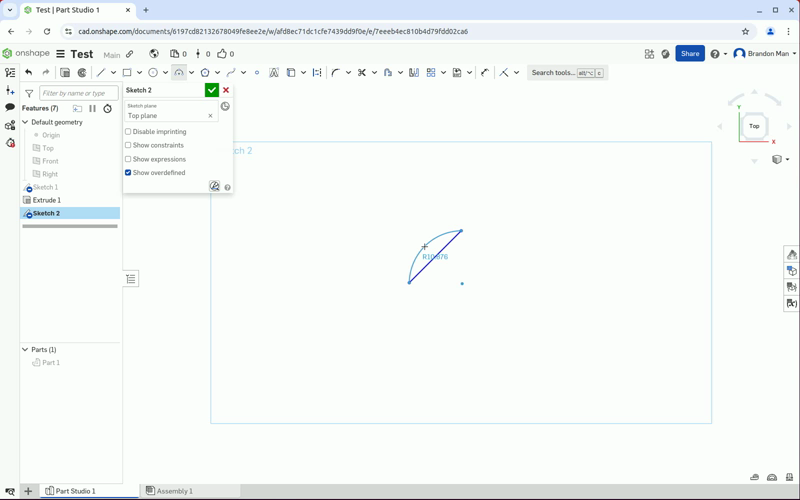
key(esc)
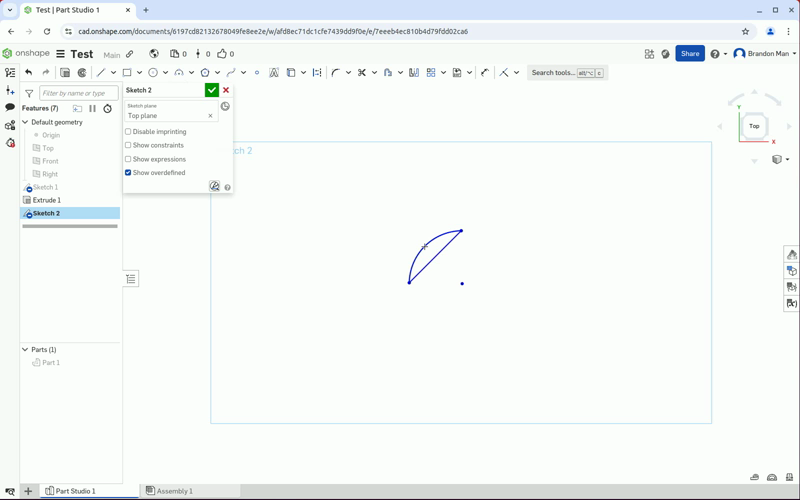
mouse_move(424, 252)
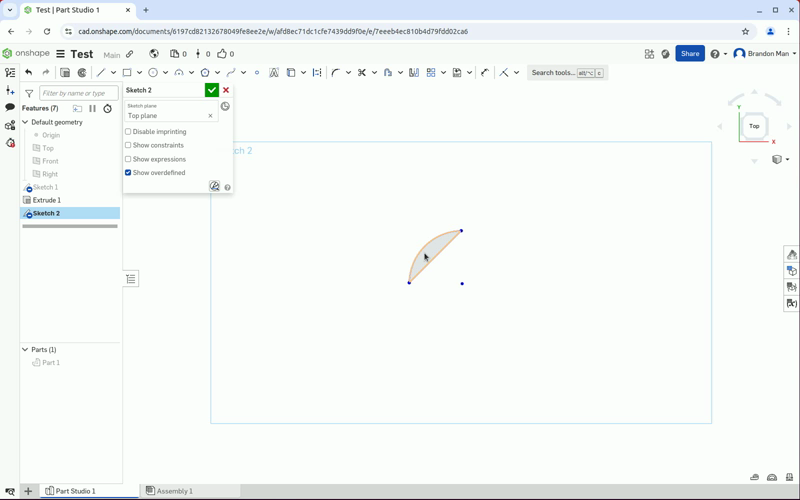
scroll(6)
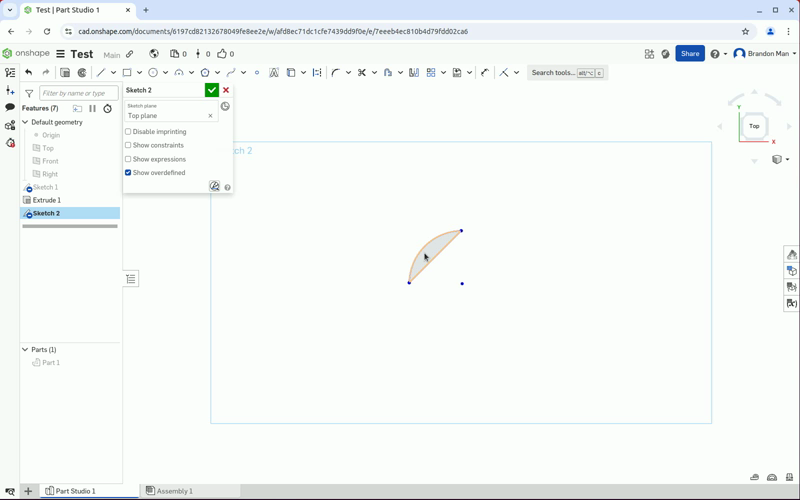
scroll(6)
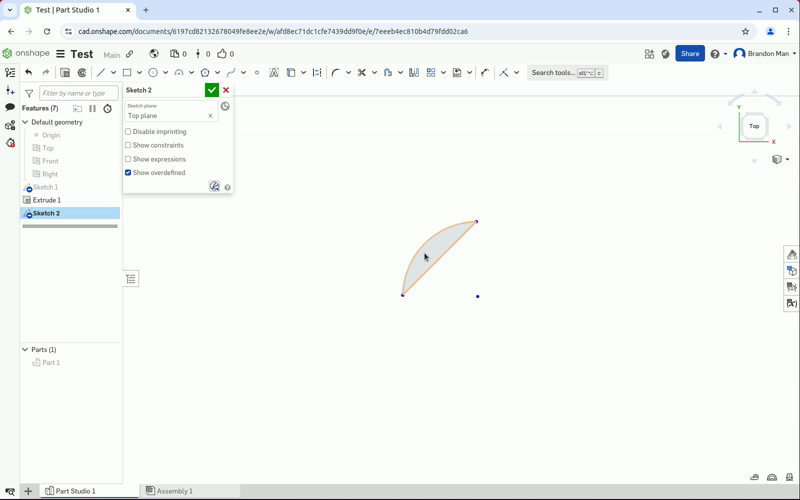
scroll(6)
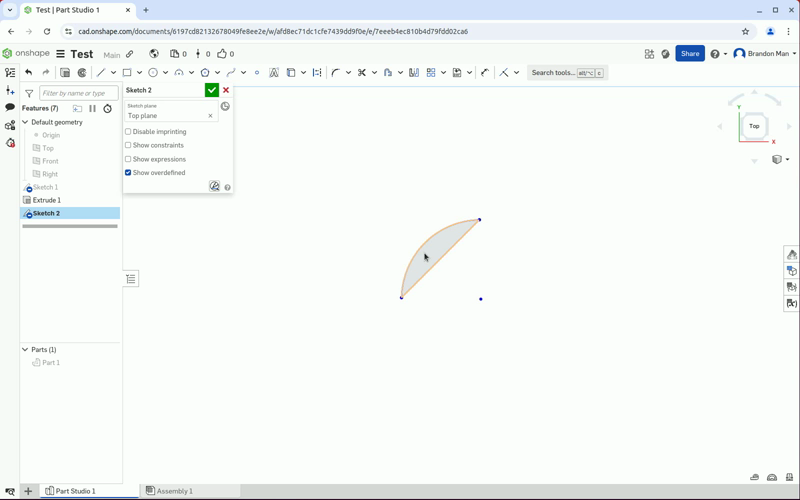
scroll(6)
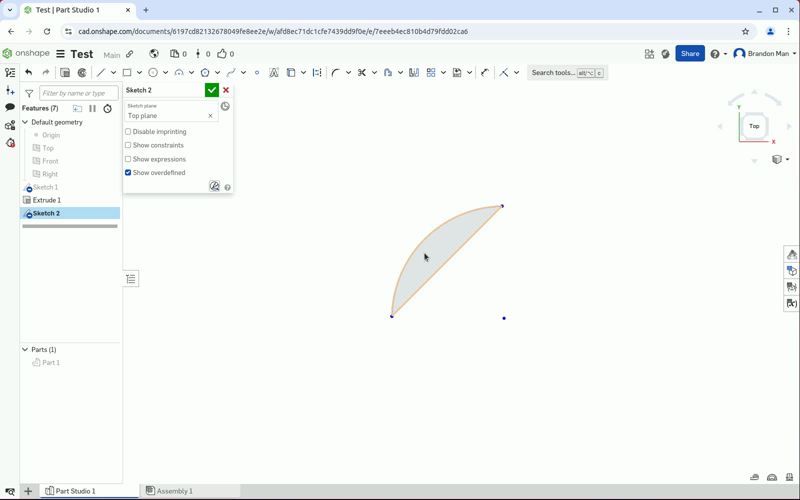
scroll(6)
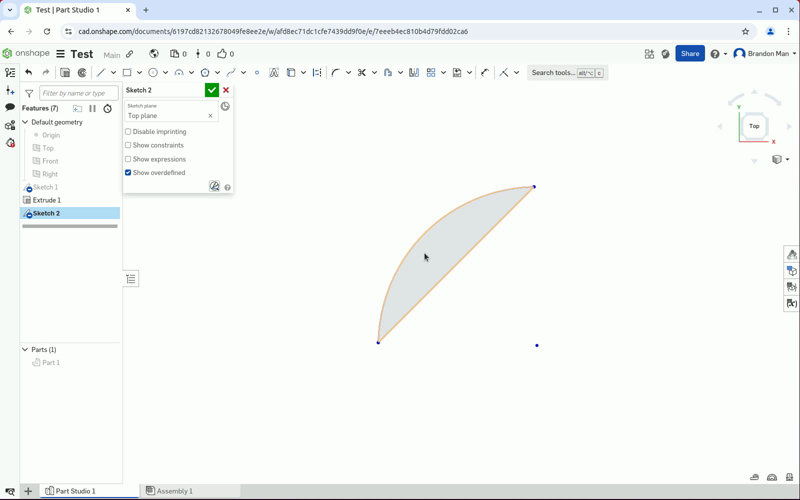
scroll(6)
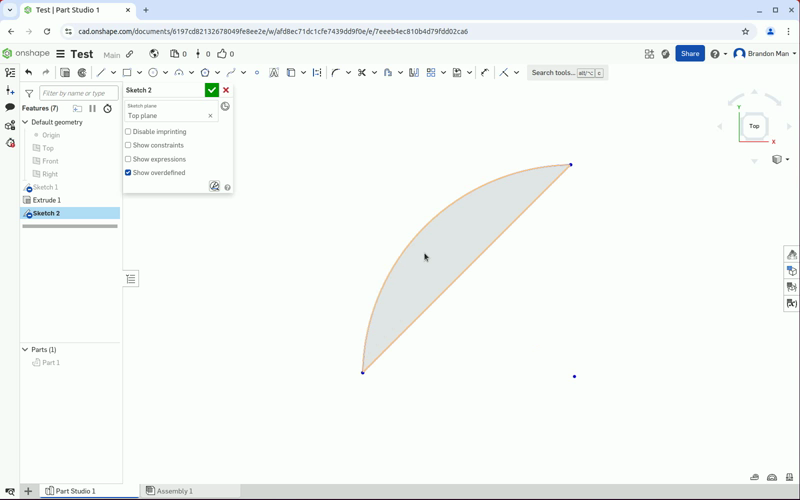
scroll(6)
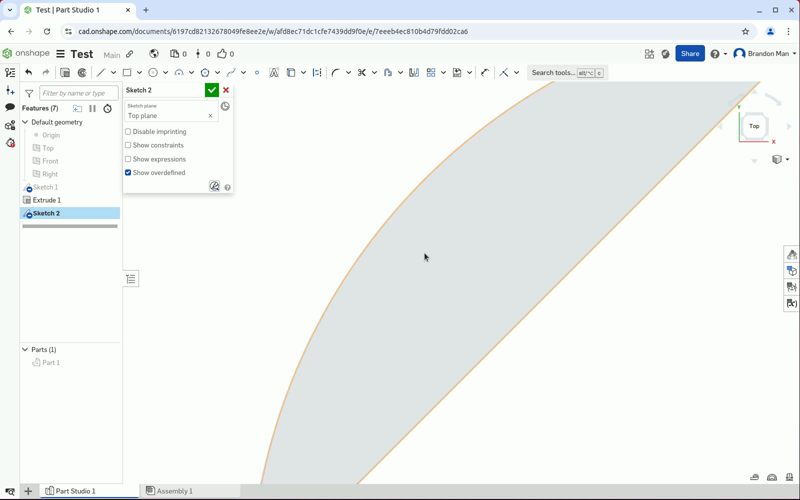
click(424, 252)
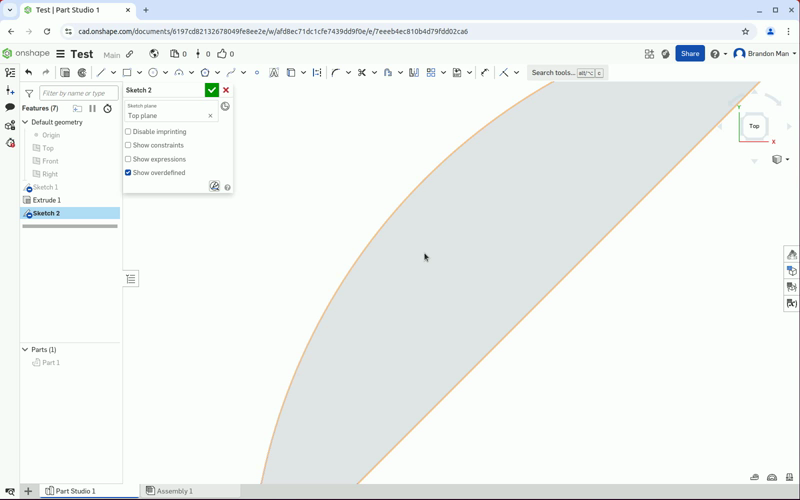
scroll(-6)
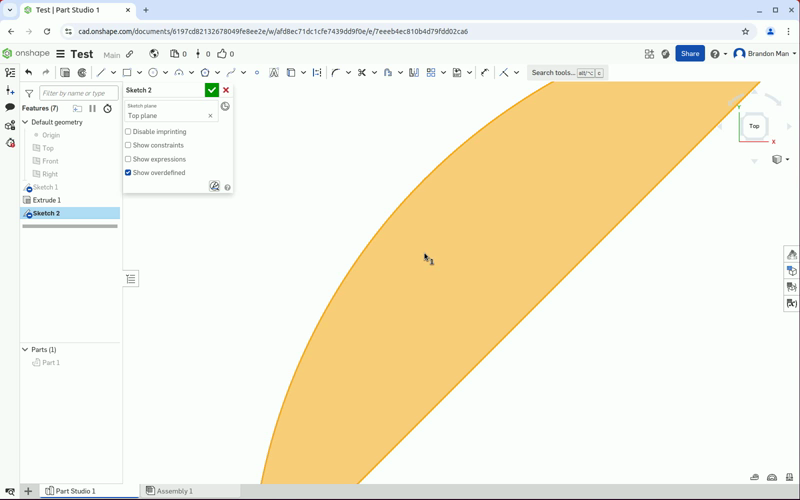
scroll(-6)
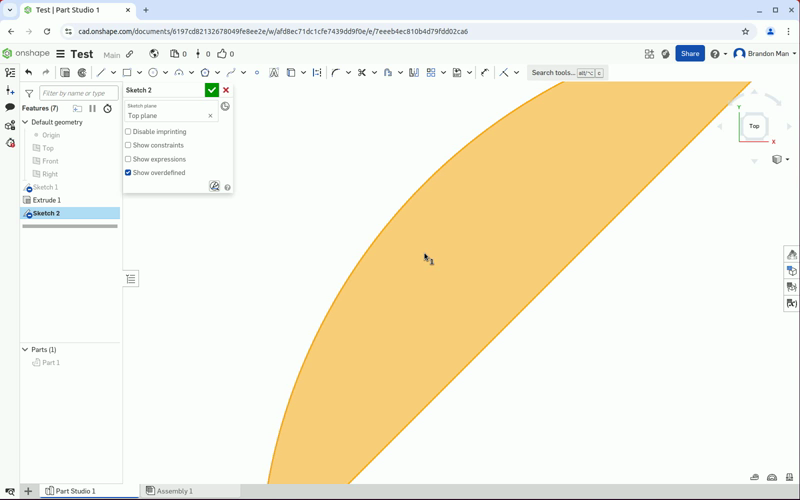
scroll(-6)
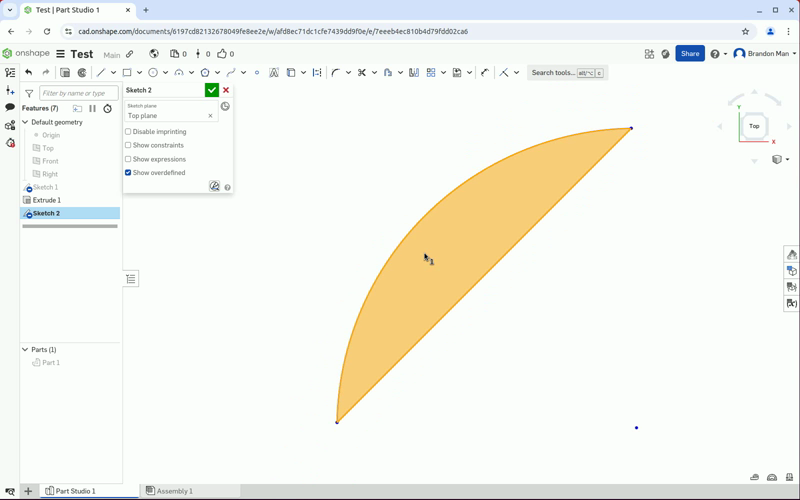
scroll(-6)
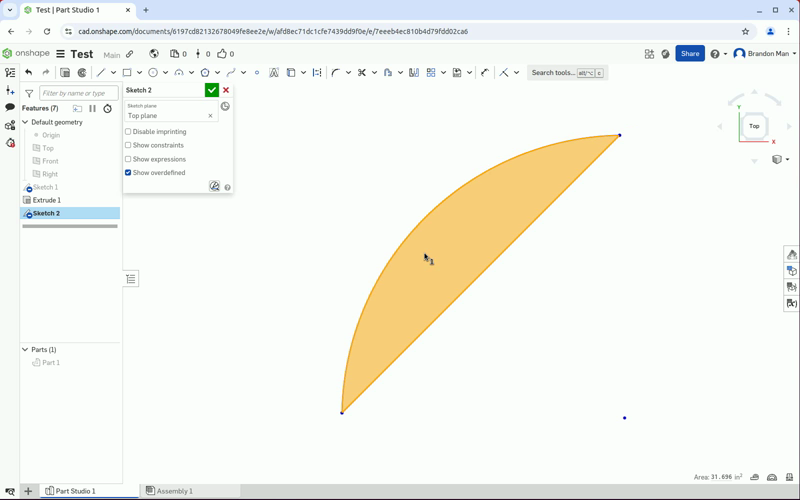
scroll(-6)
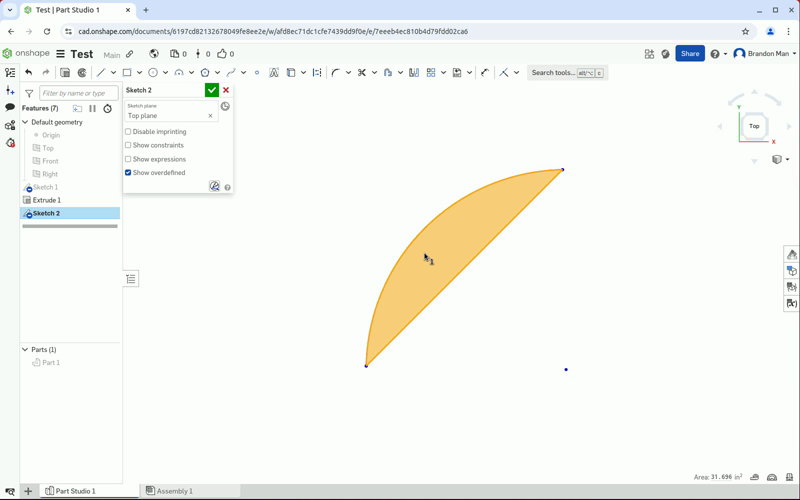
scroll(-6)
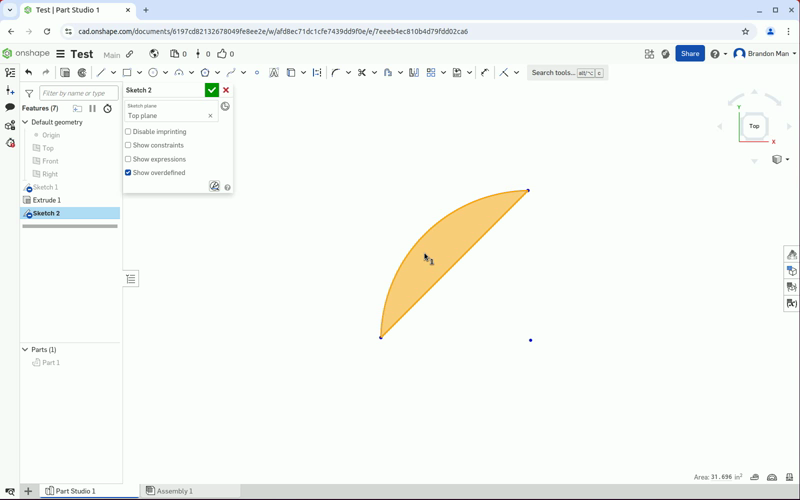
scroll(-6)
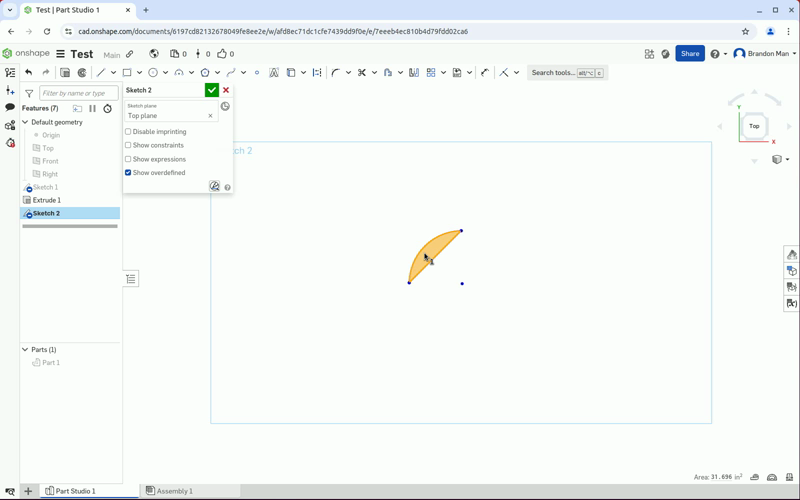
mouse_move(73, 352)
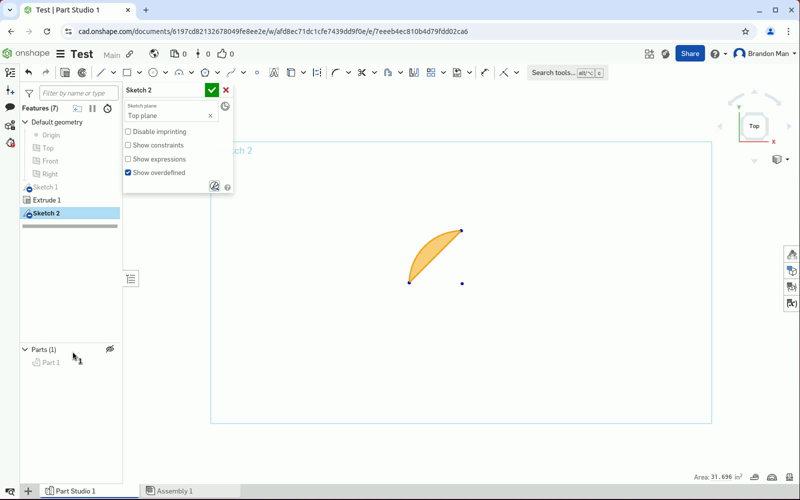
key(shift+y)
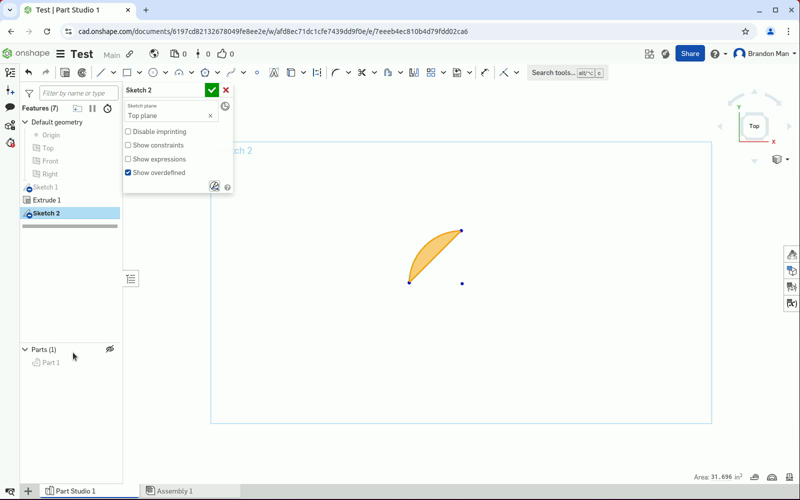
key(shift+e)
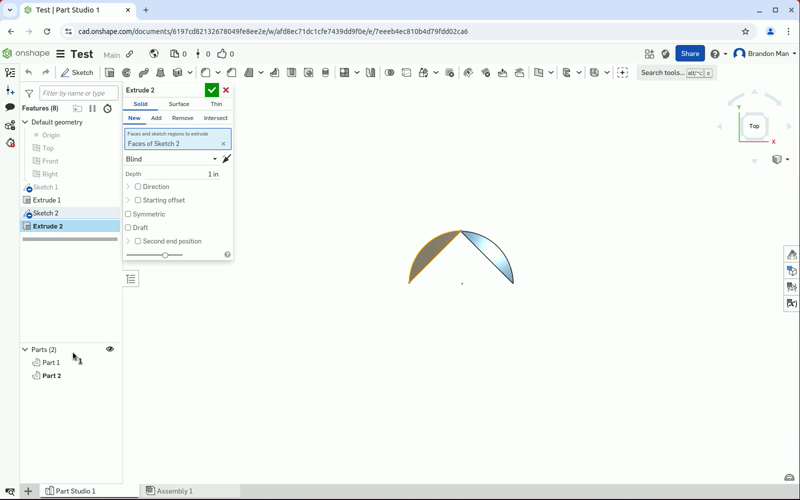
mouse_move(143, 106)
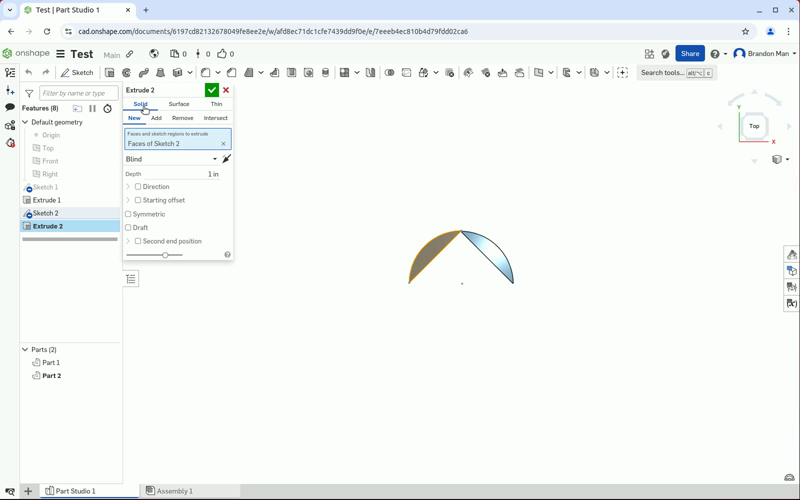
click(143, 106)
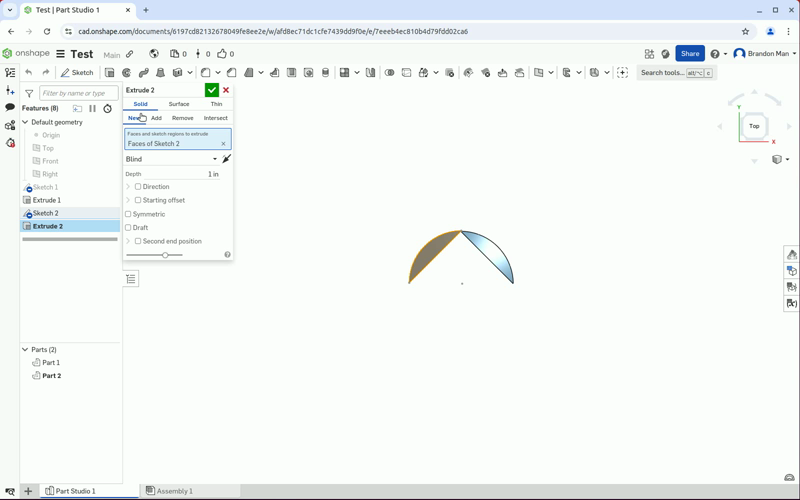
mouse_move(137, 120)
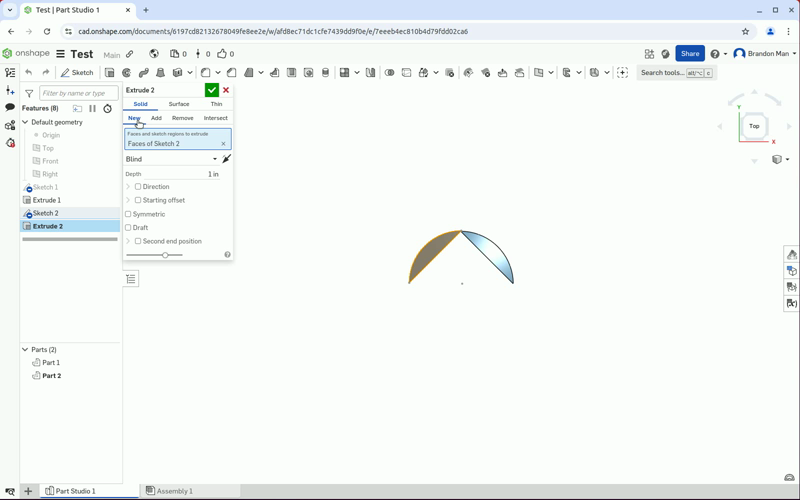
click(137, 120)
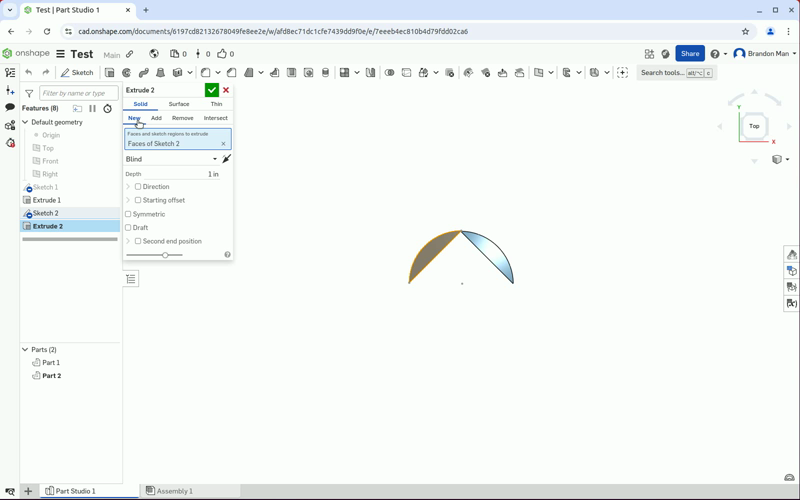
key(tab, 4)
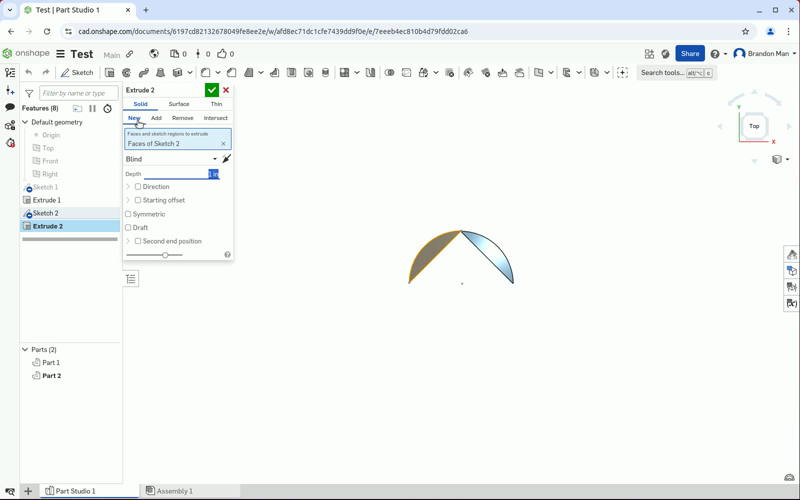
text(23.108)
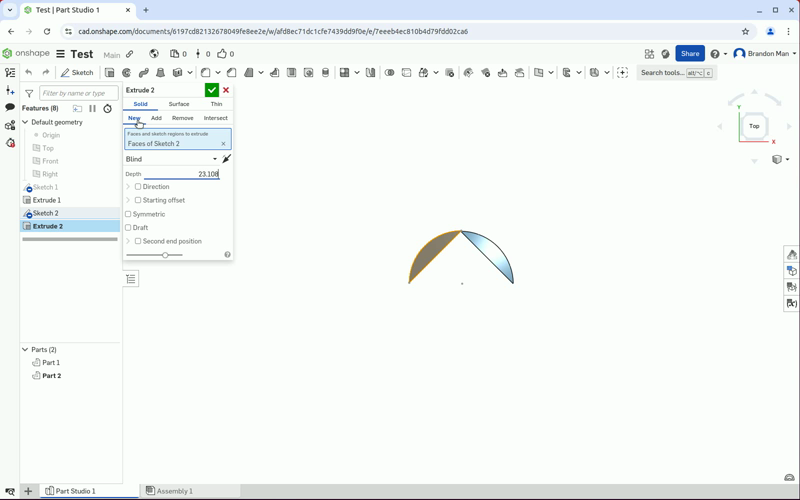
key(enter)
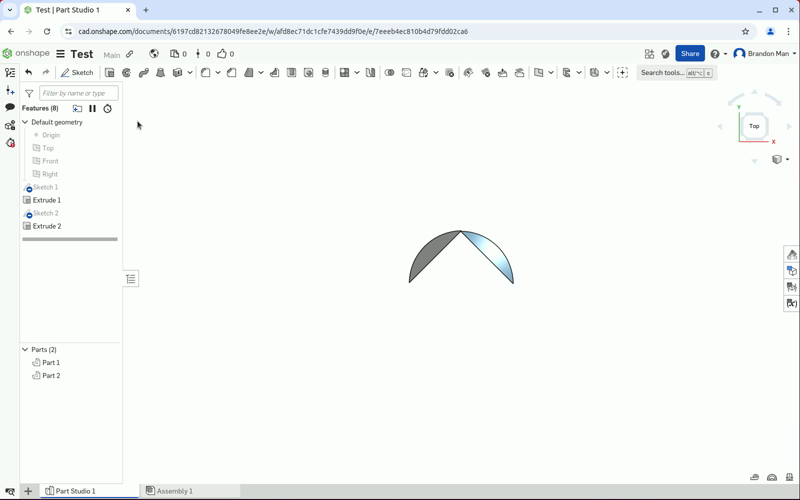
key(shift+h)
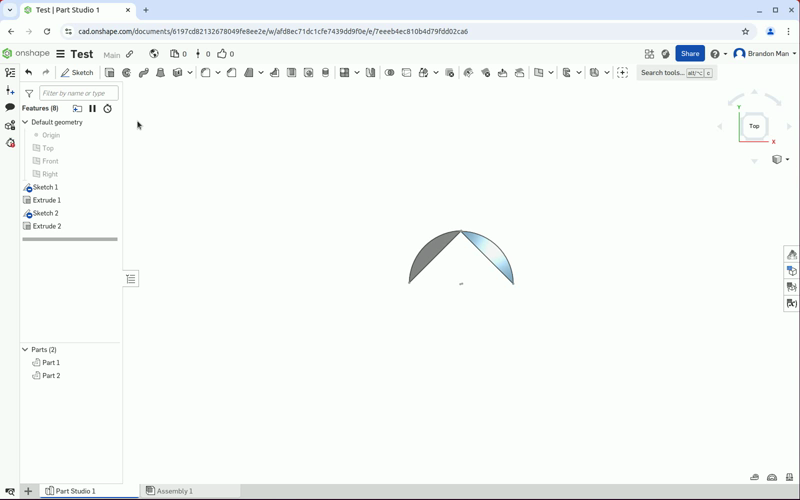
key(shift+h)
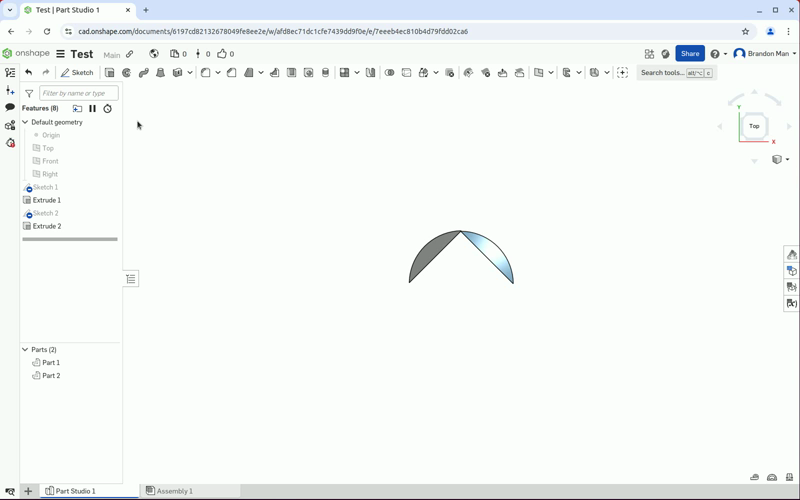
mouse_move(73, 189)
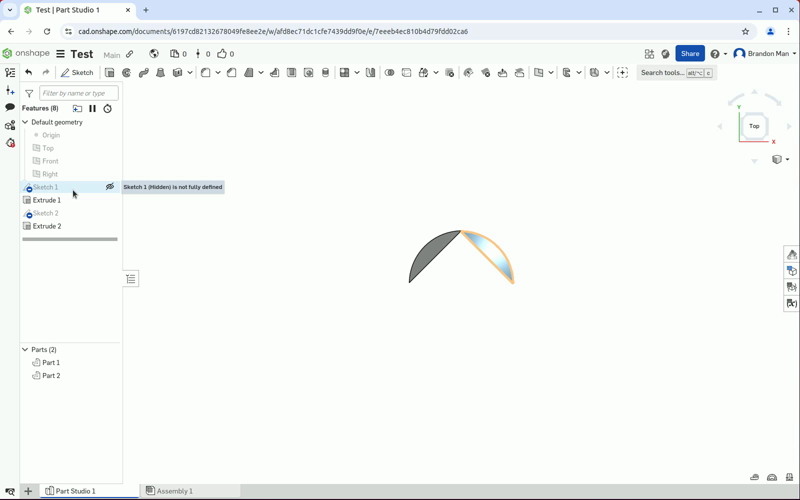
click(73, 189)
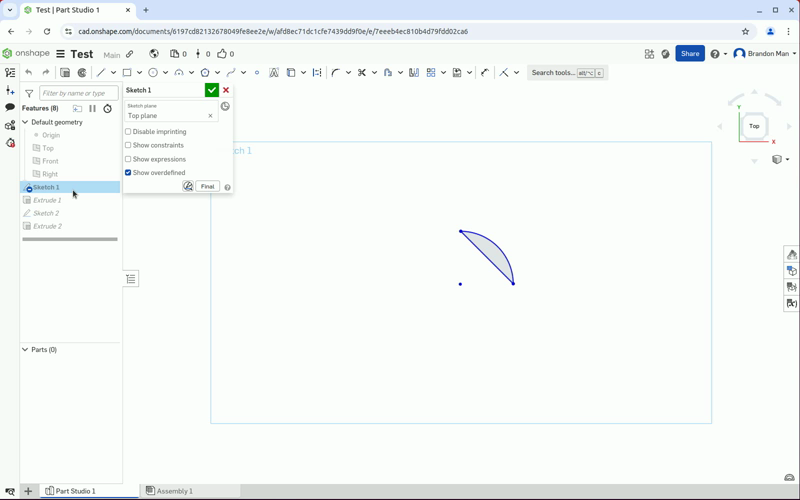
mouse_move(229, 92)
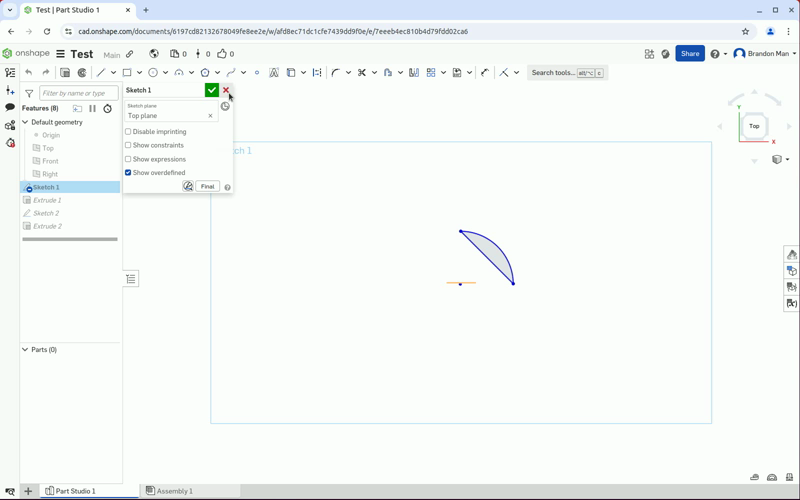
click(229, 92)
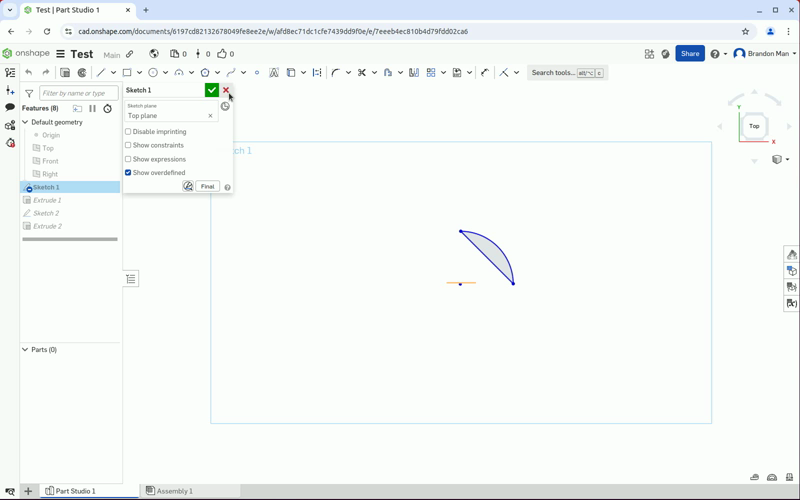
key(shift+s)
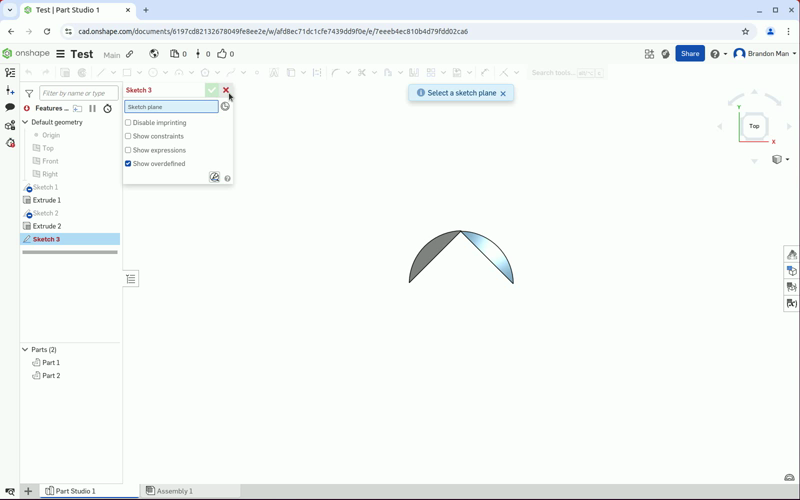
mouse_move(73, 150)
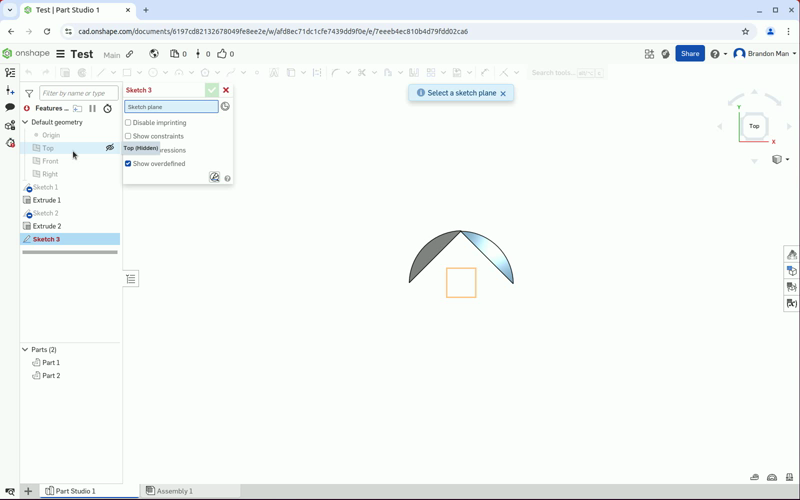
click(73, 150)
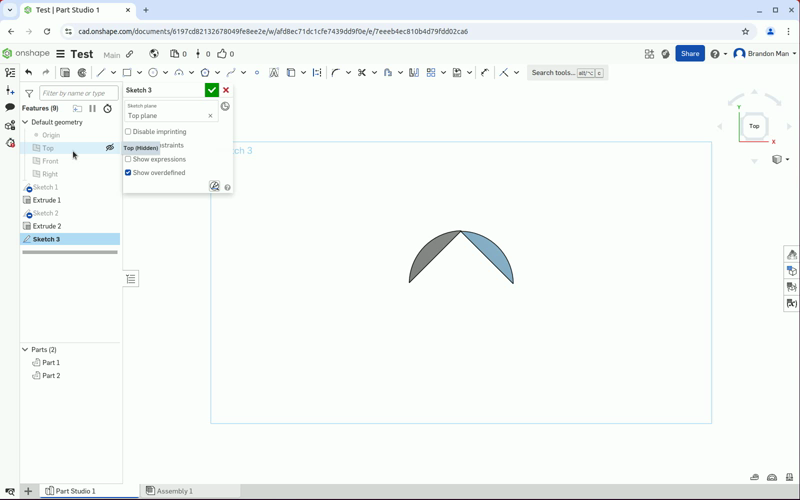
mouse_move(73, 352)
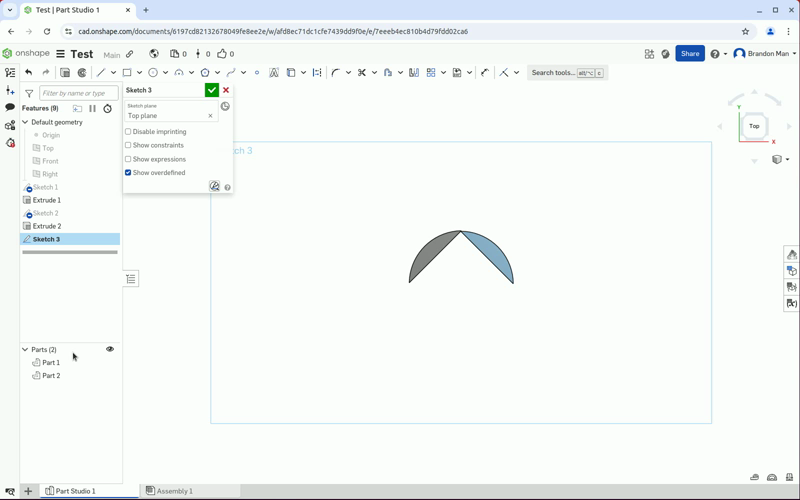
key(y)
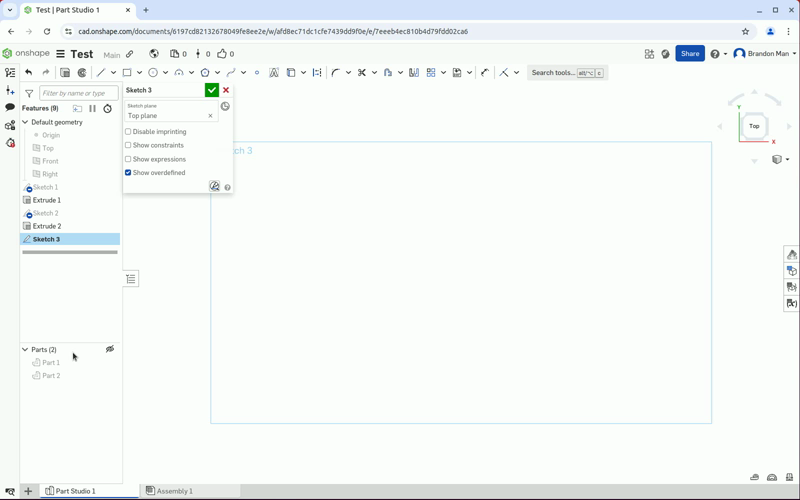
key(a)
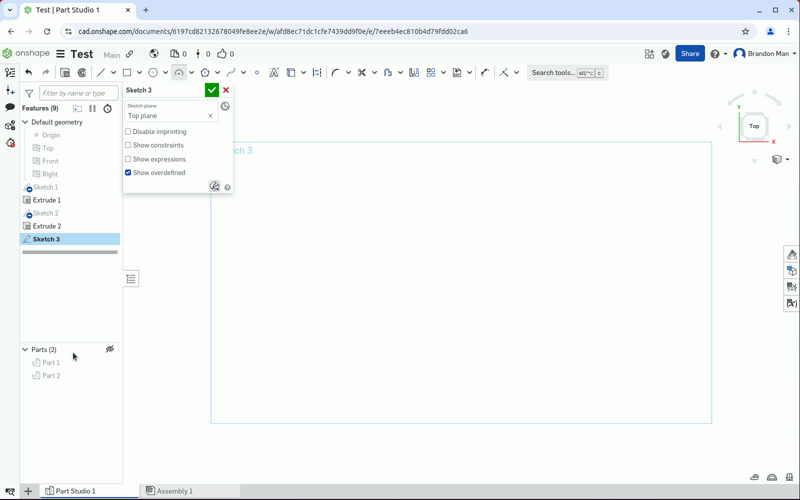
key_down(shift)
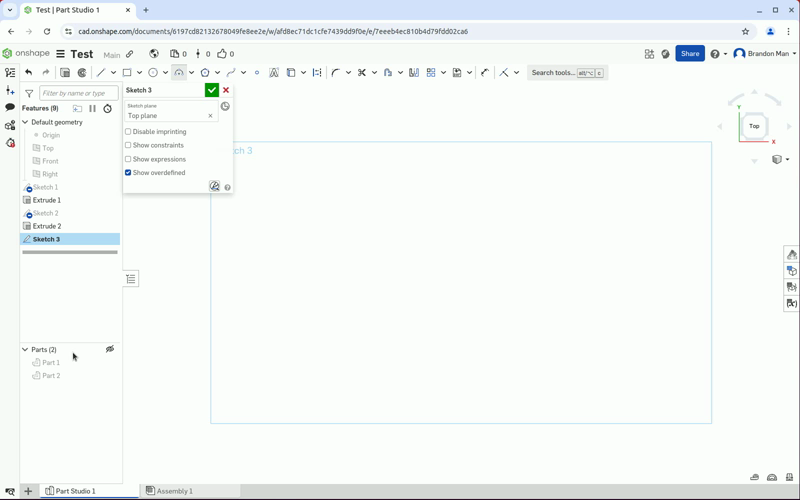
mouse_move(409, 282)
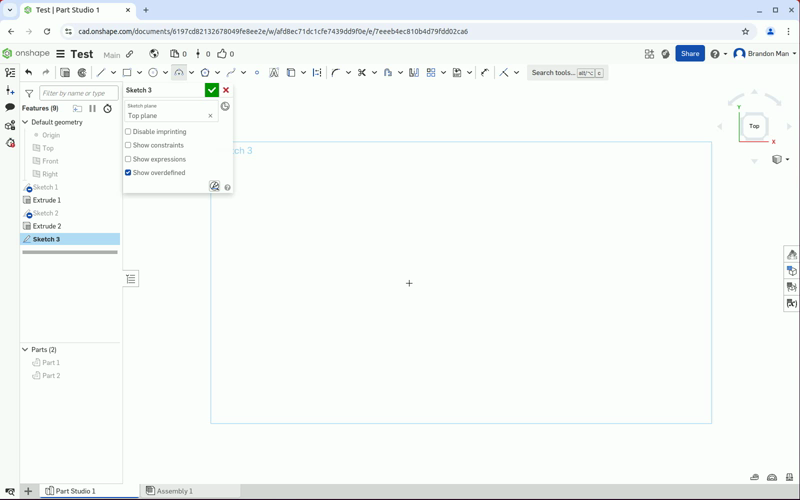
click(409, 282)
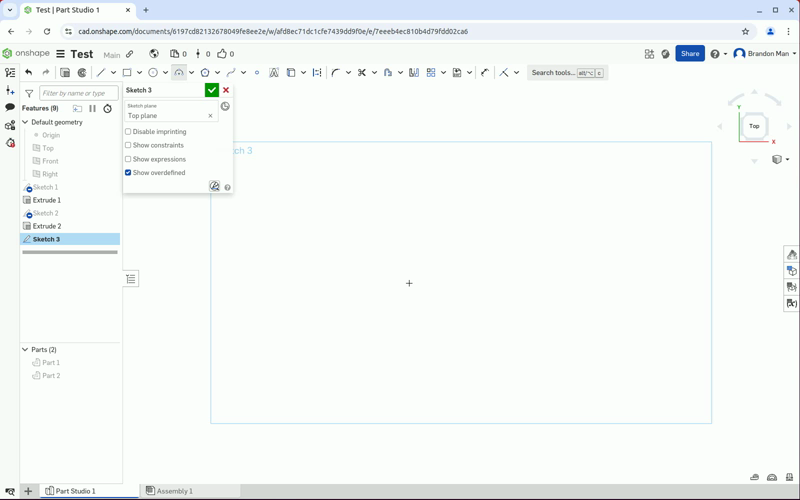
key_up(shift)
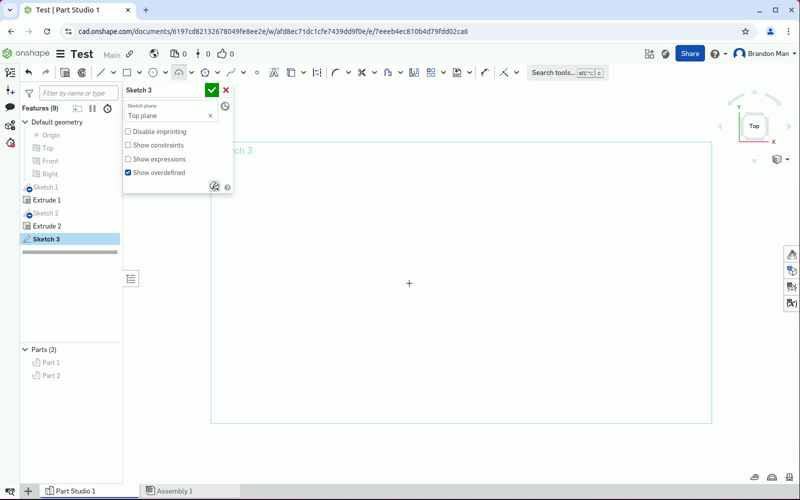
key_down(shift)
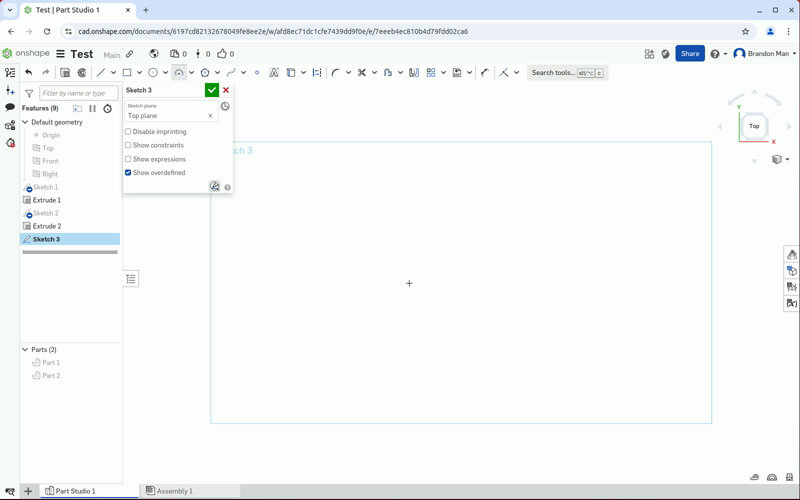
mouse_move(461, 335)
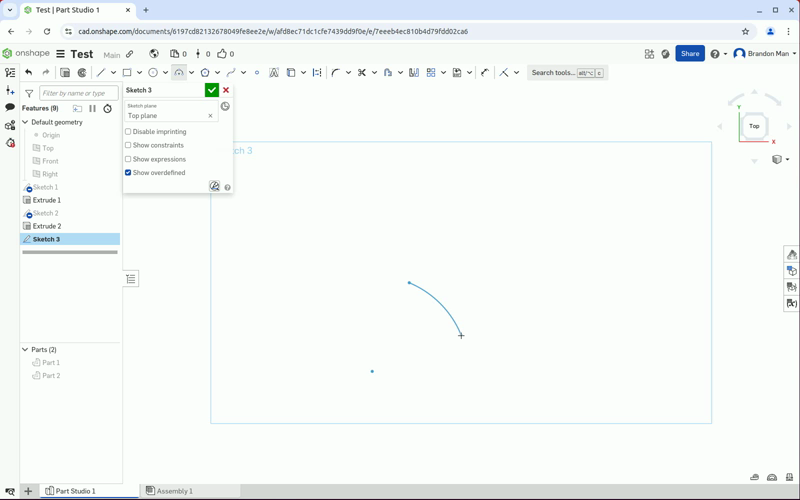
click(461, 335)
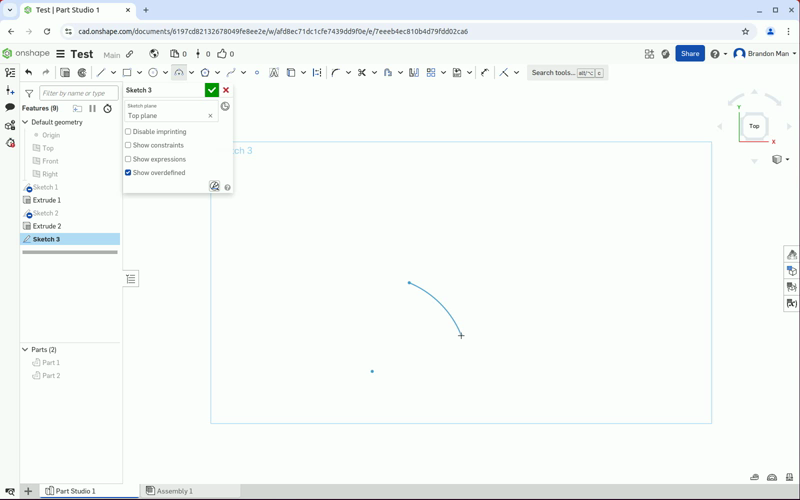
mouse_move(424, 319)
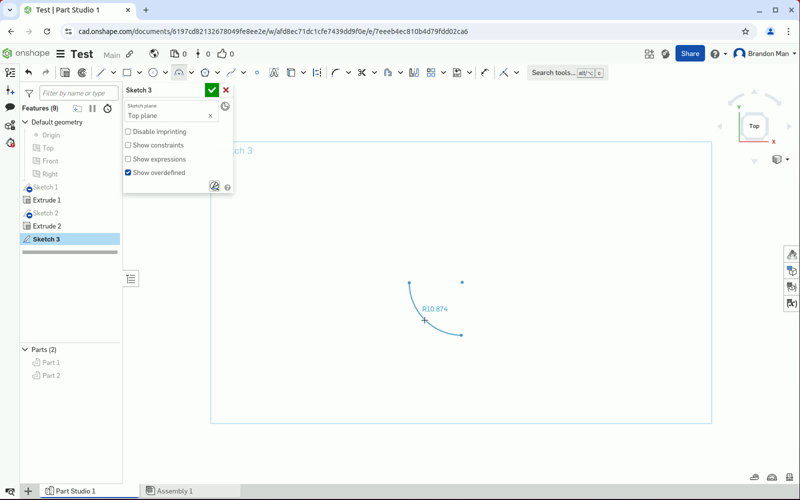
click(424, 319)
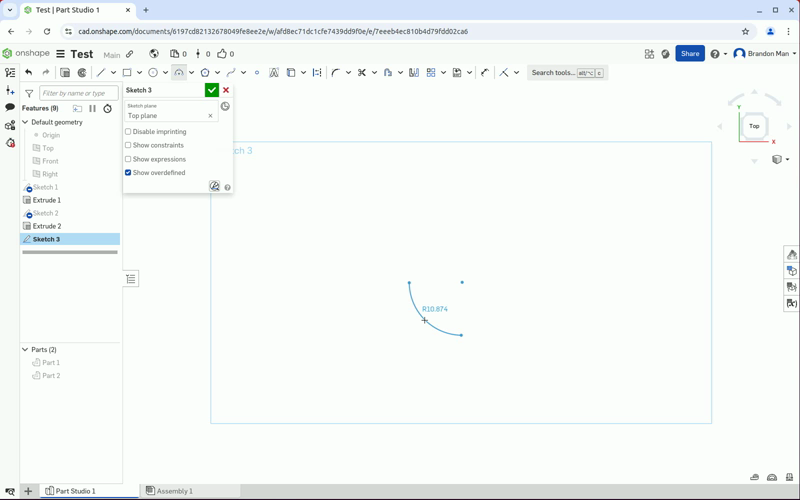
key_up(shift)
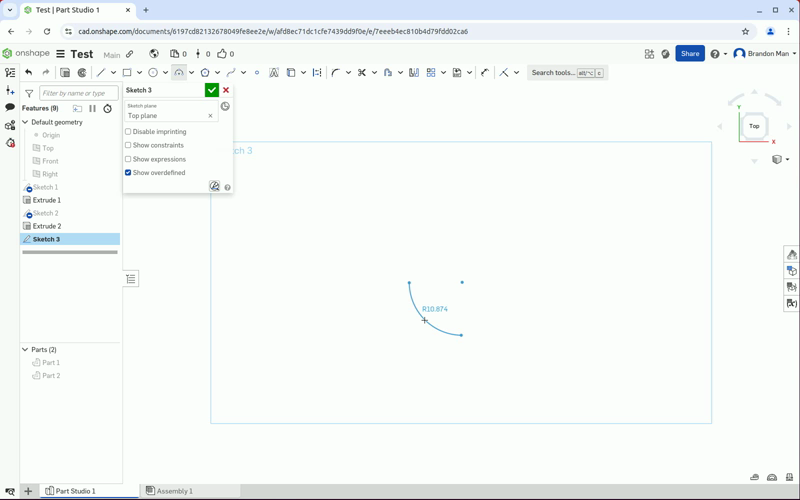
key(esc)
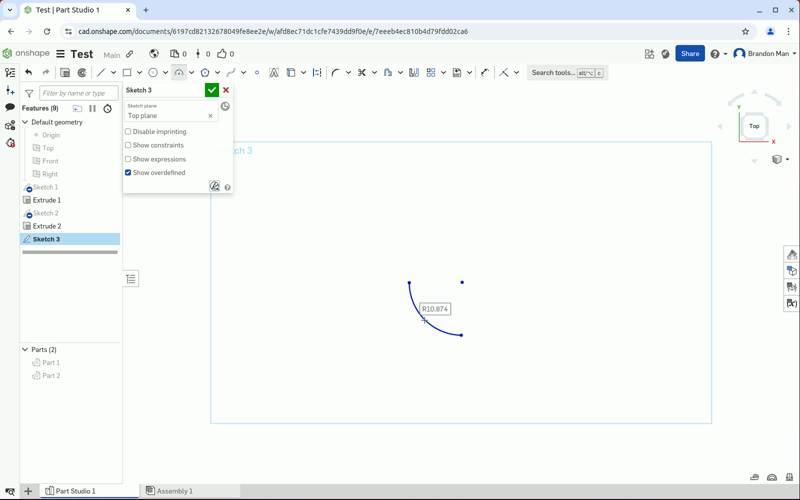
key(l)
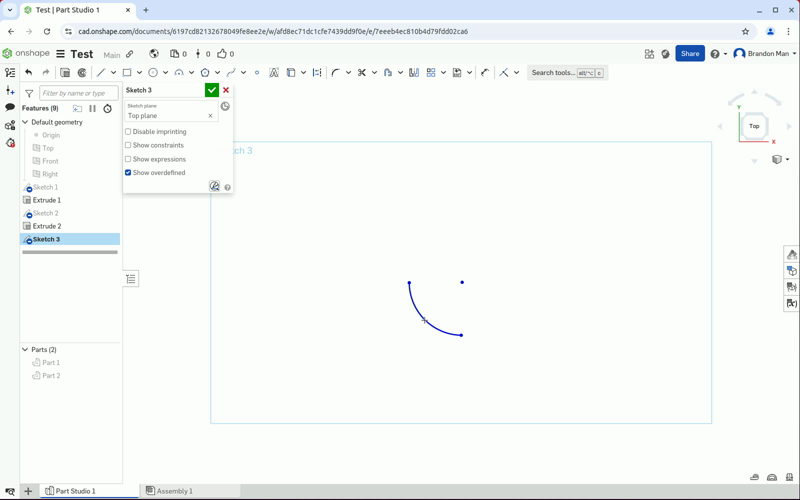
mouse_move(461, 335)
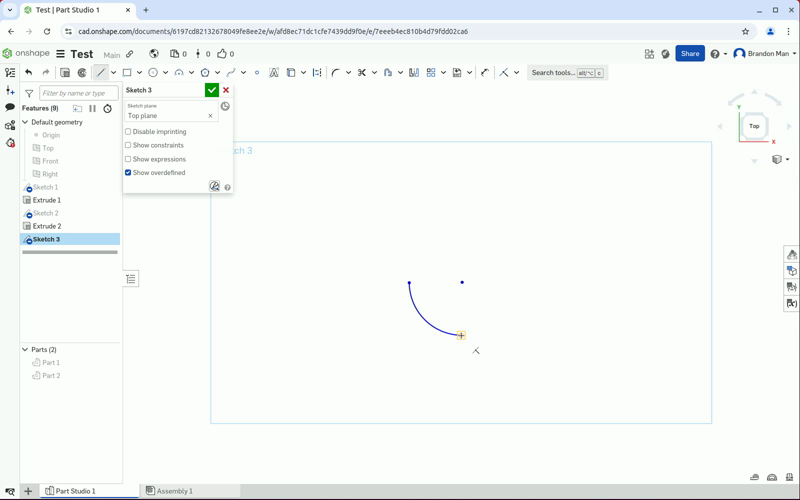
click(461, 335)
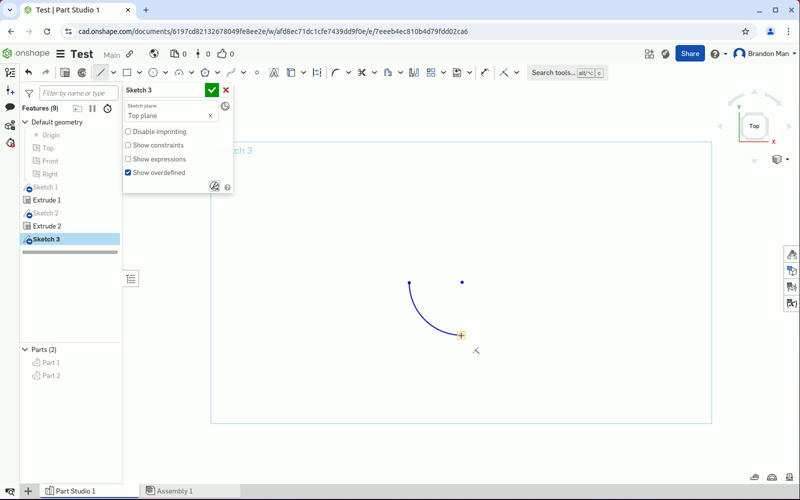
key_down(shift)
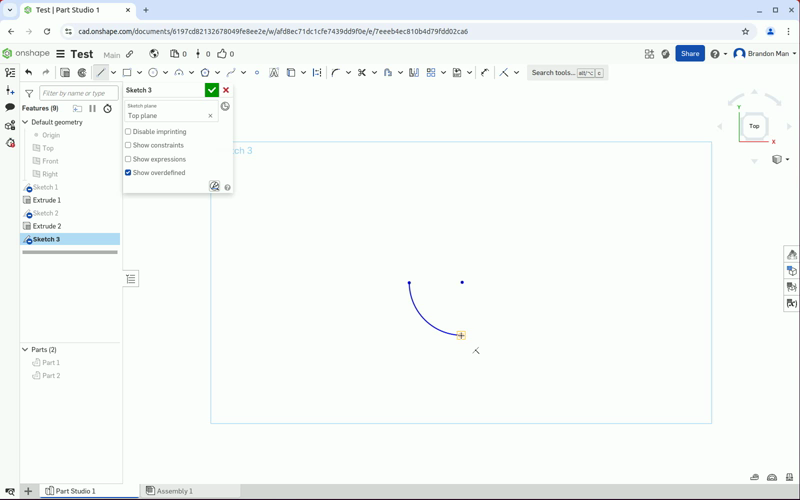
mouse_move(409, 282)
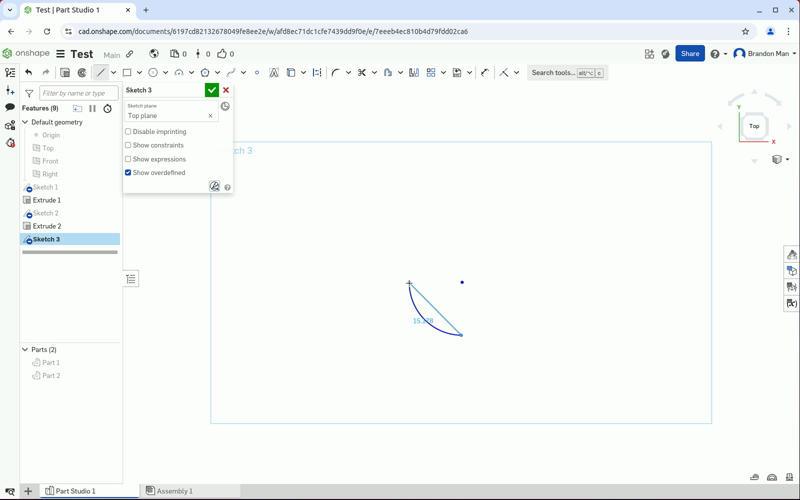
key_up(shift)
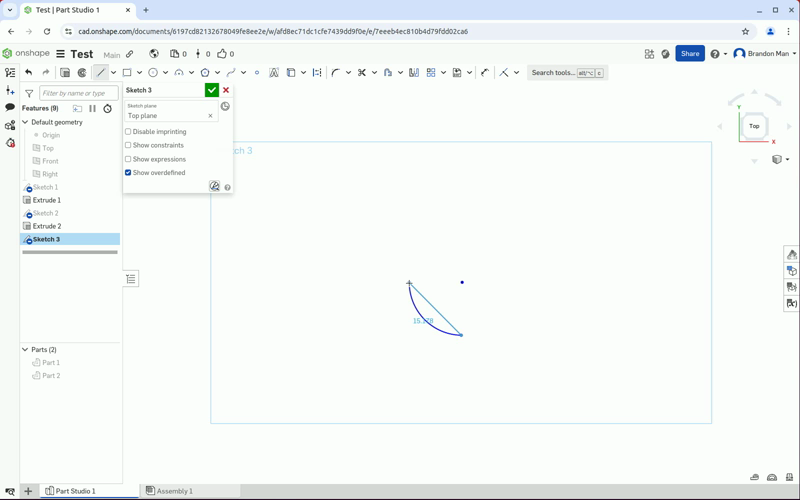
click(409, 282)
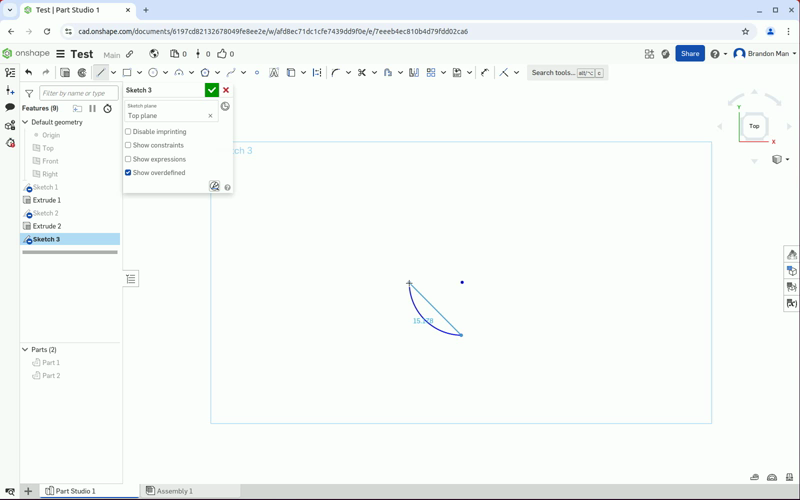
key(esc)
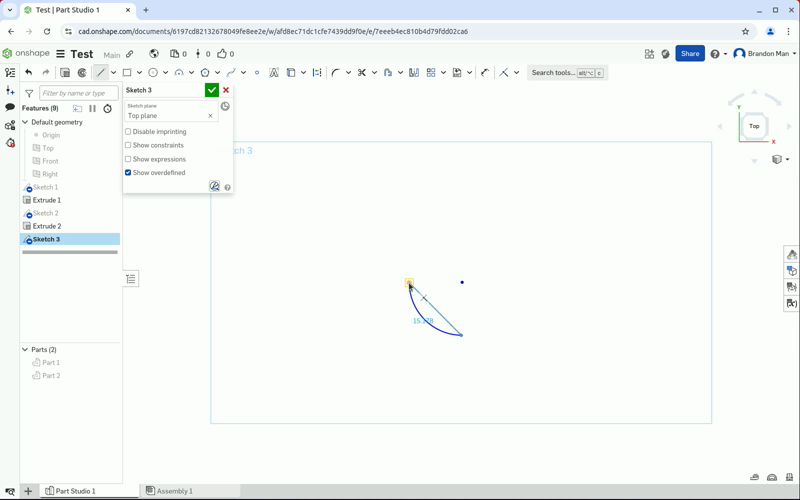
mouse_move(423, 310)
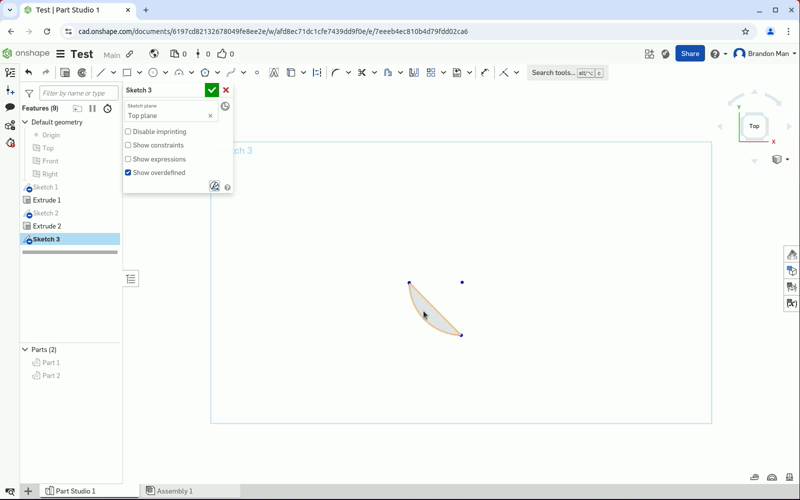
scroll(6)
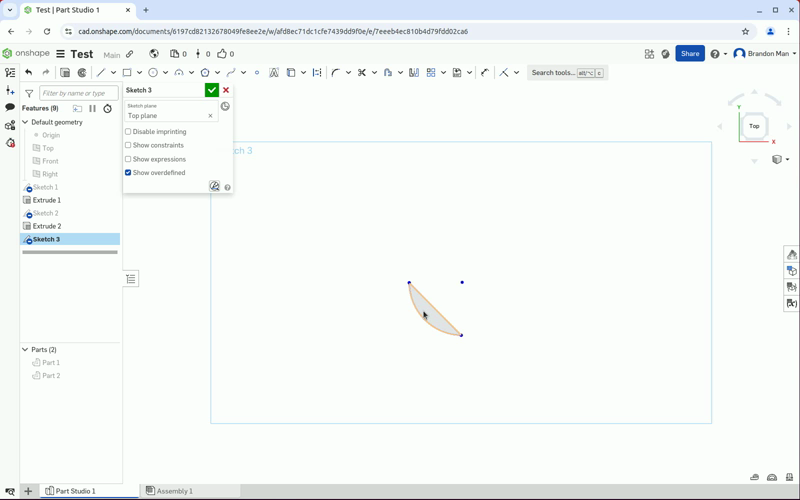
scroll(6)
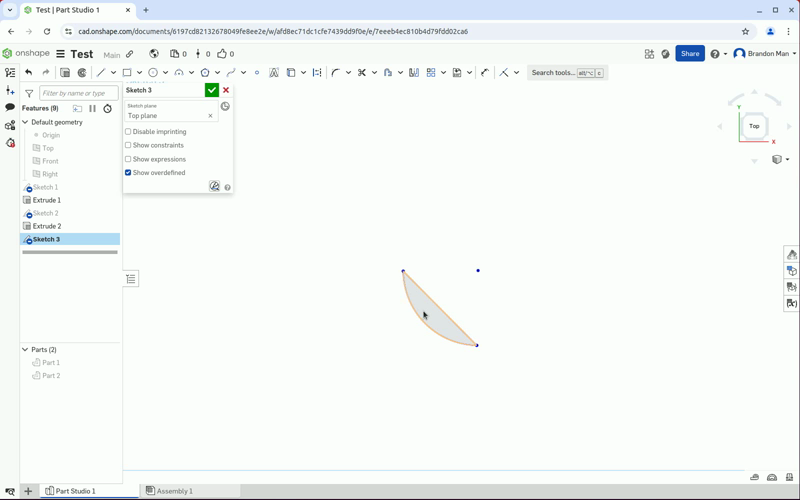
scroll(6)
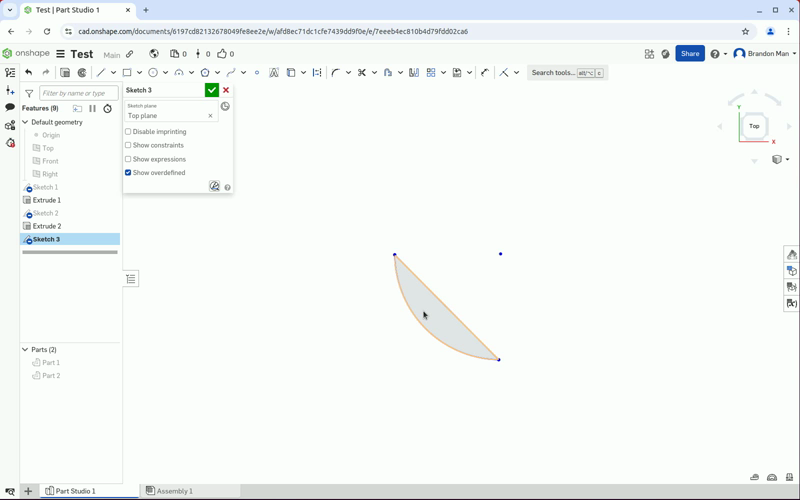
scroll(6)
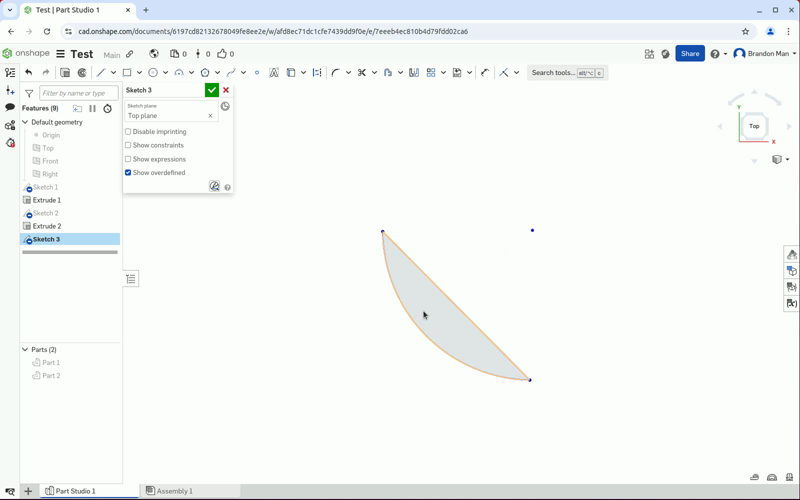
scroll(6)
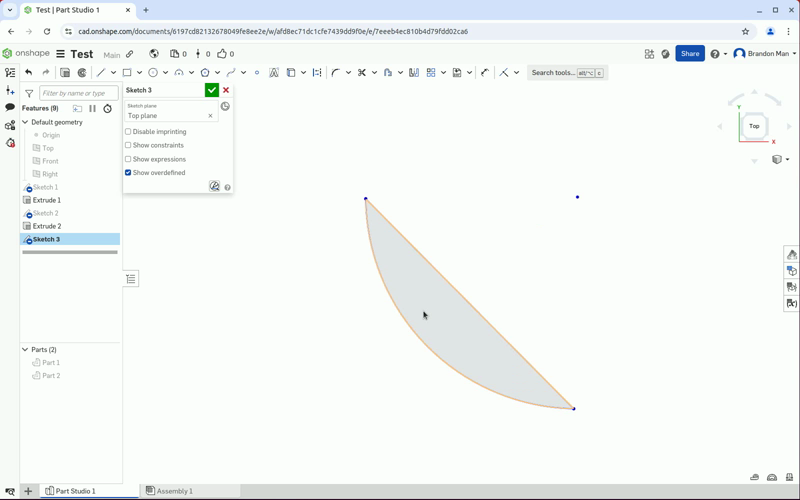
scroll(6)
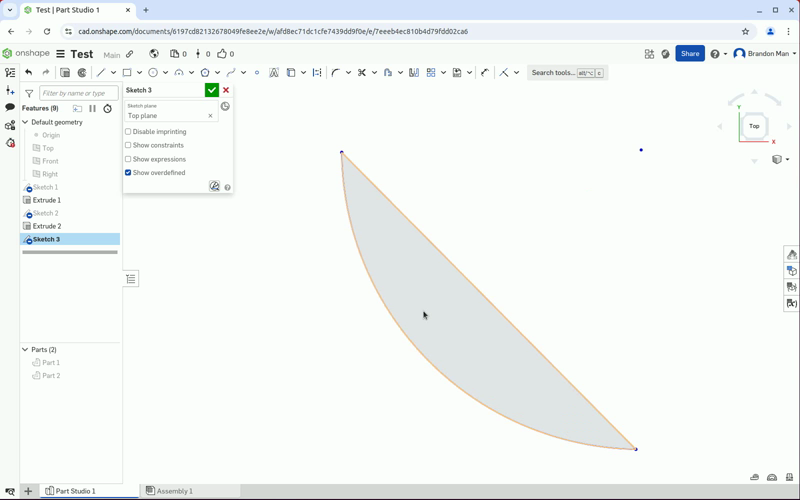
scroll(6)
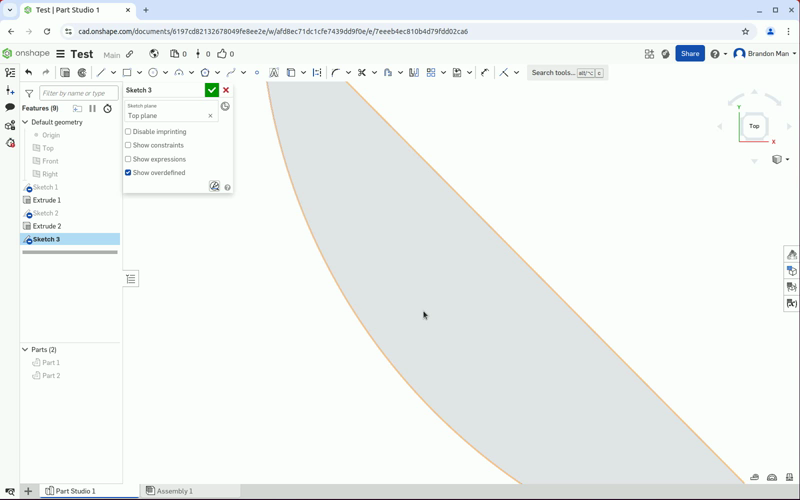
click(423, 310)
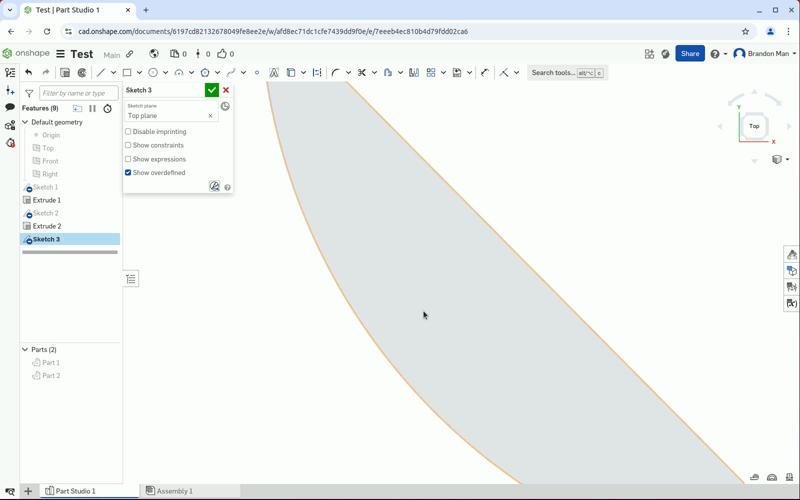
scroll(-6)
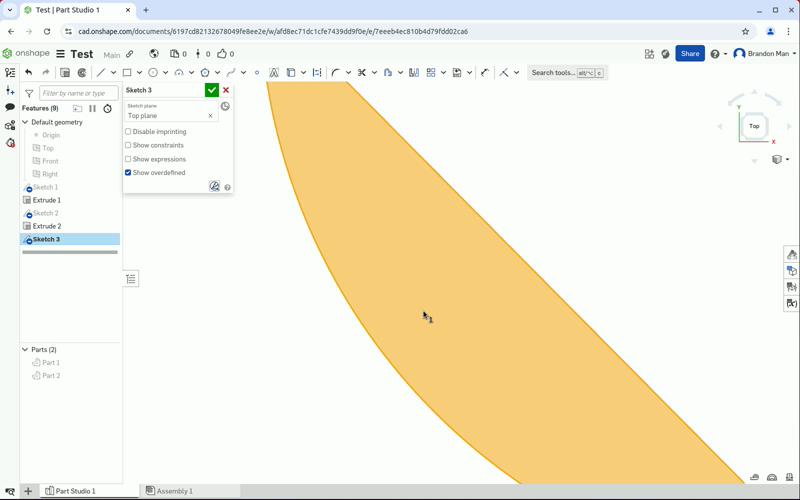
scroll(-6)
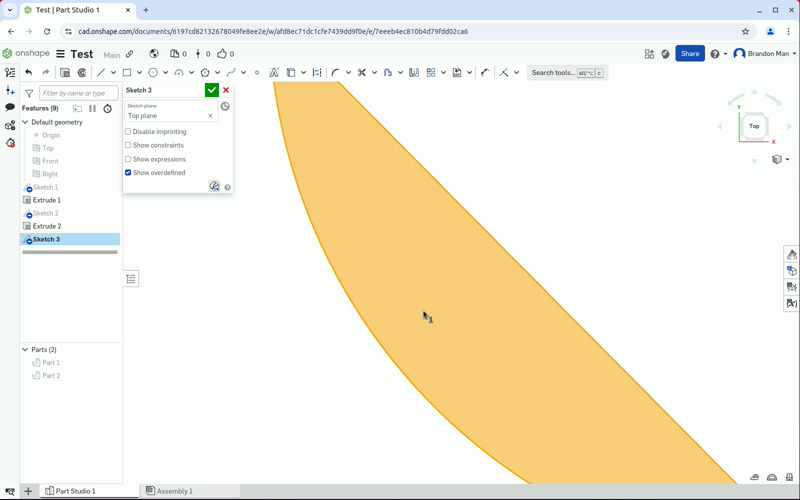
scroll(-6)
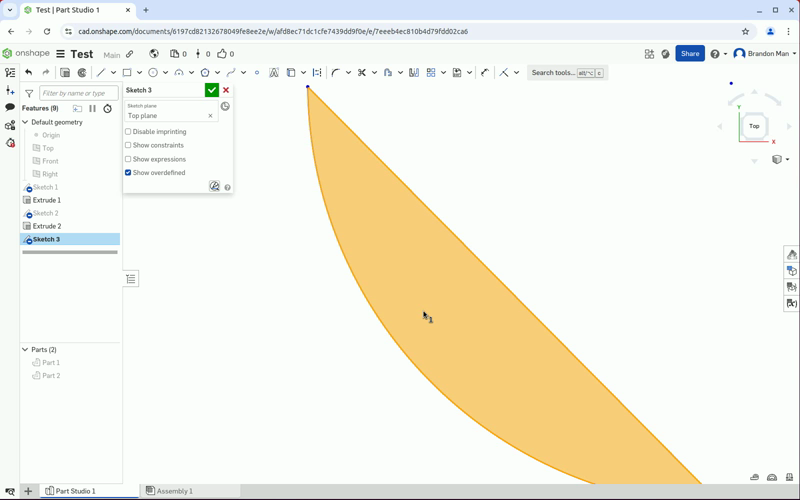
scroll(-6)
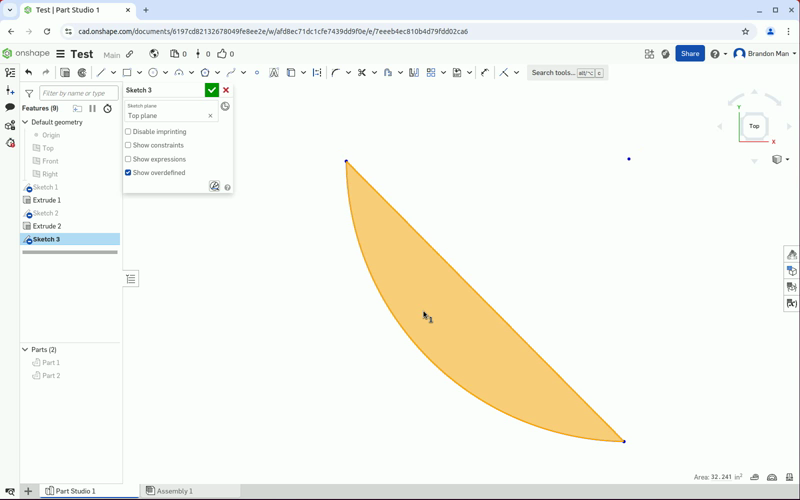
scroll(-6)
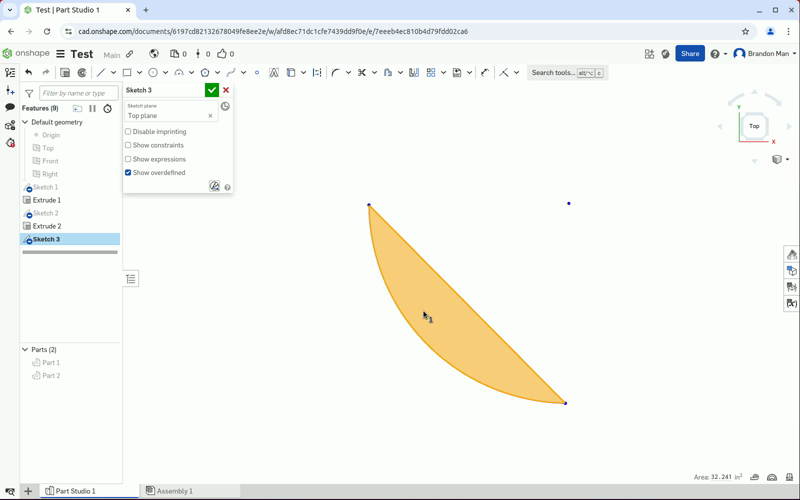
scroll(-6)
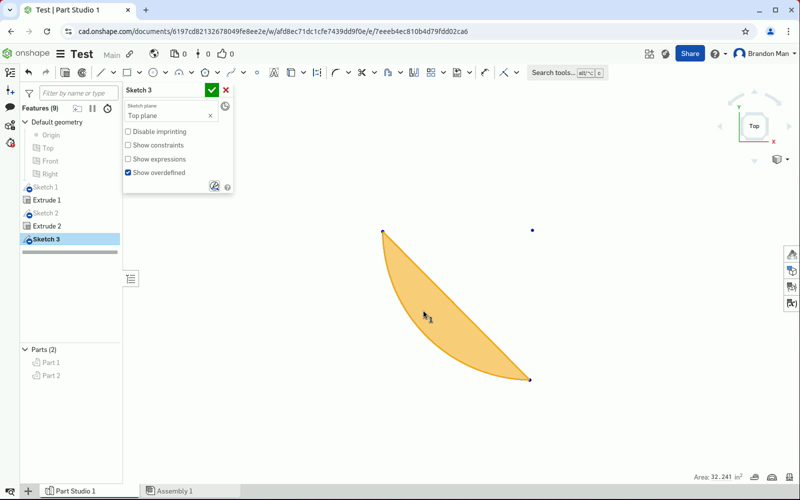
scroll(-6)
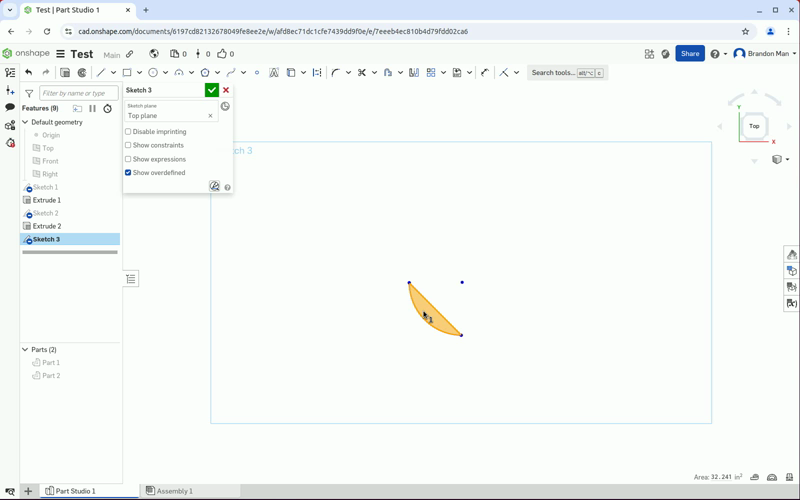
mouse_move(73, 352)
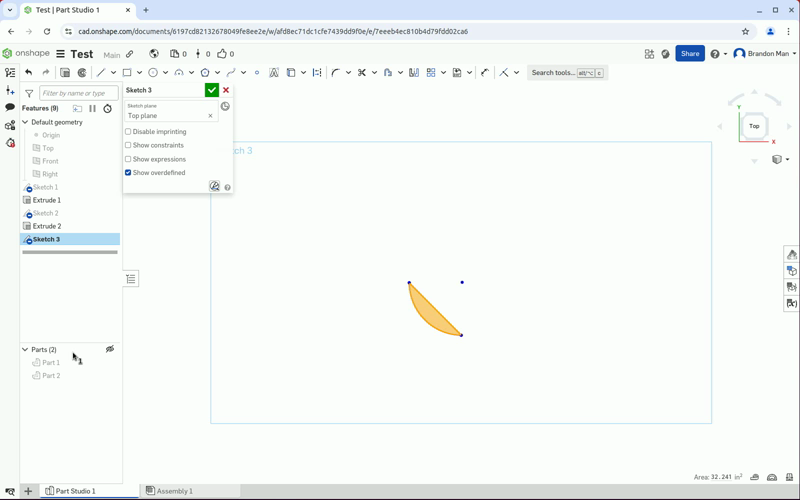
key(shift+y)
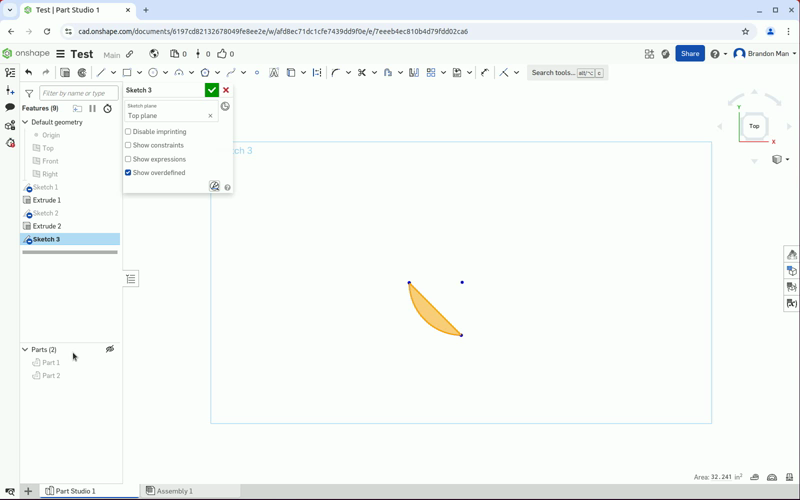
key(shift+e)
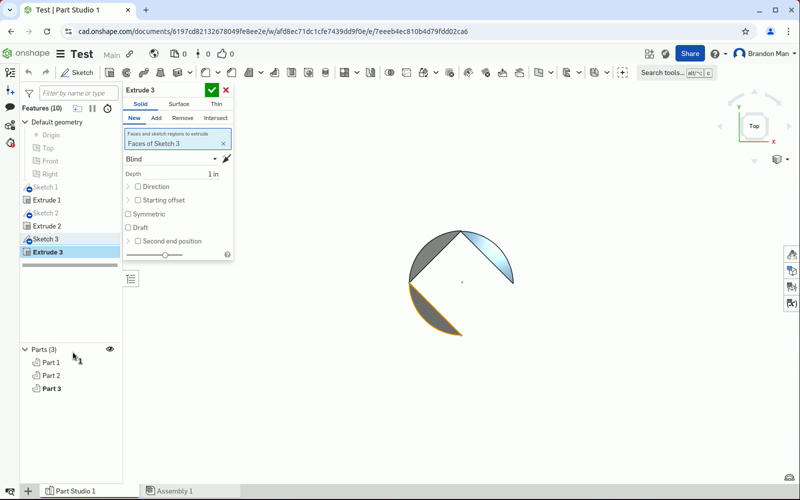
mouse_move(143, 106)
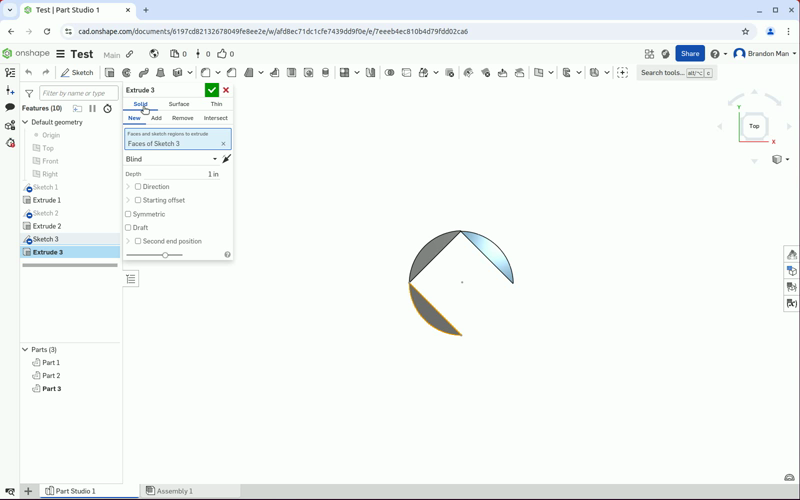
click(143, 106)
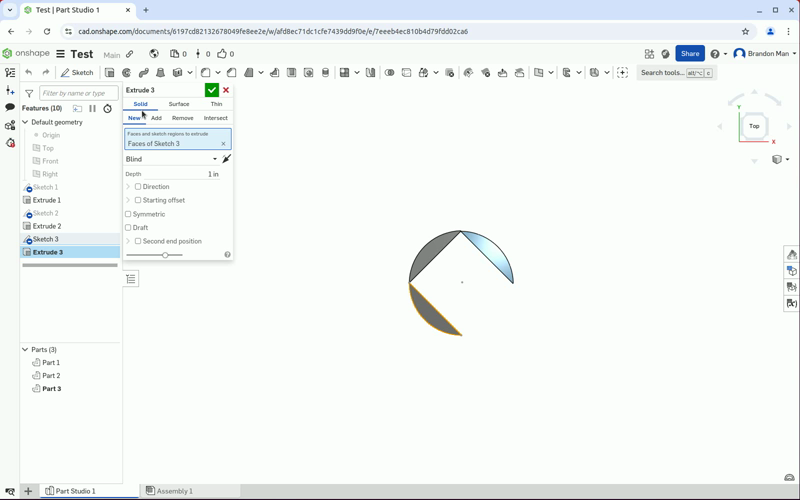
mouse_move(137, 120)
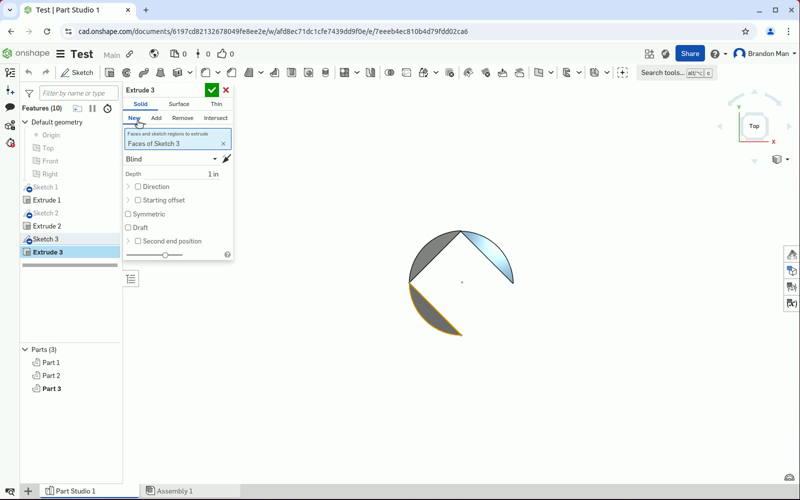
click(137, 120)
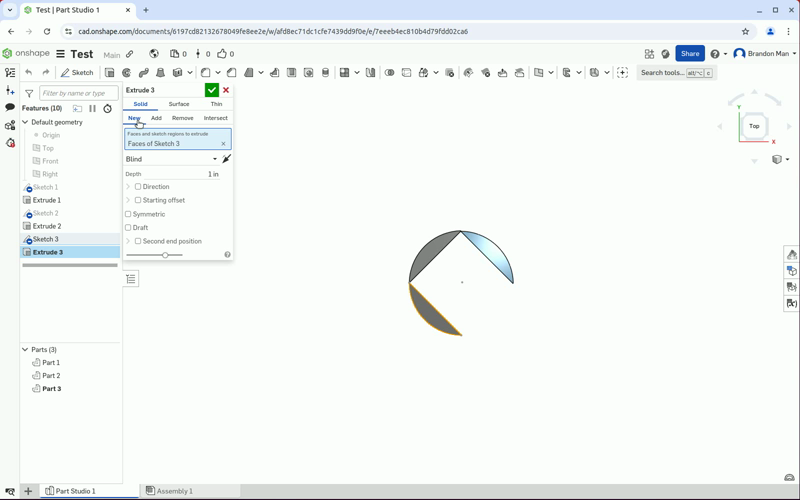
key(tab, 4)
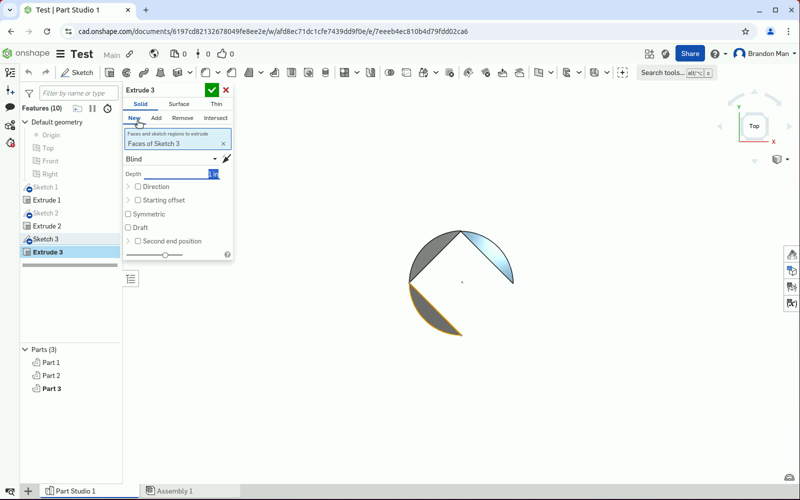
text(23.108)
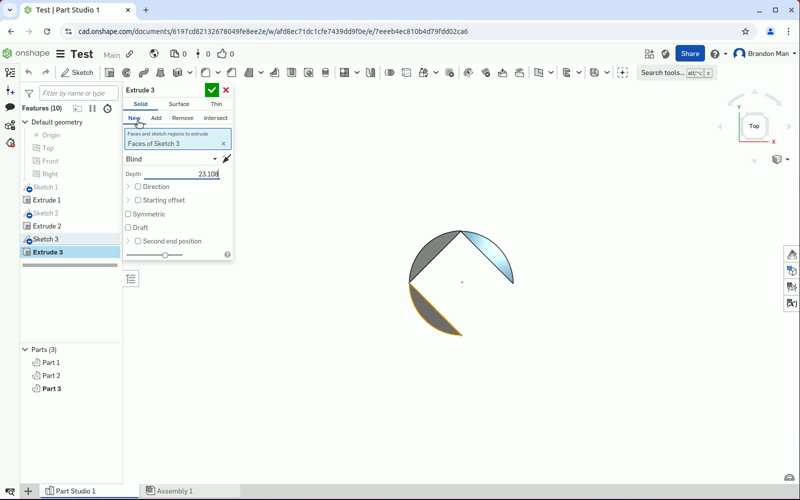
key(enter)
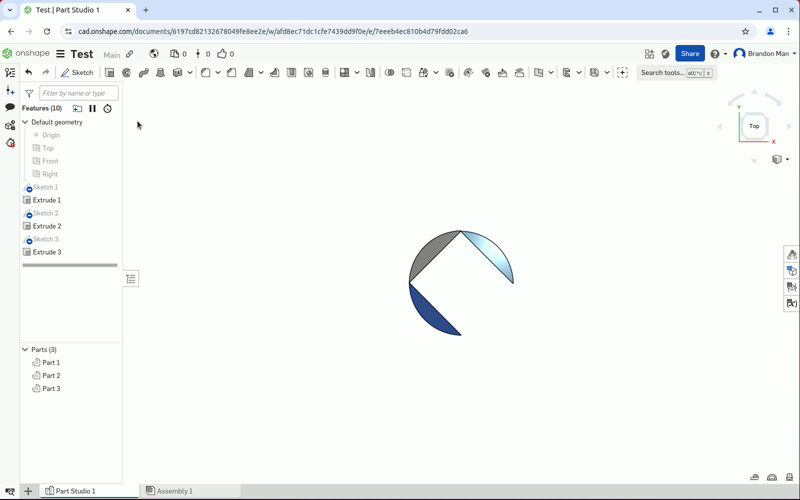
key(shift+h)
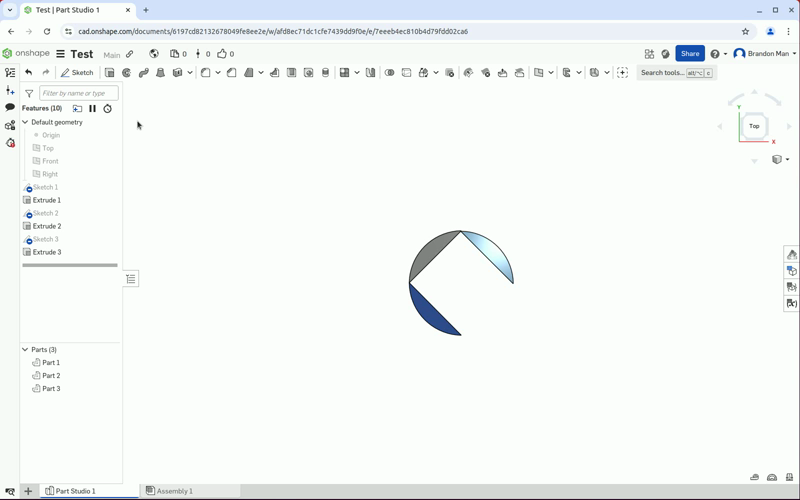
key(shift+h)
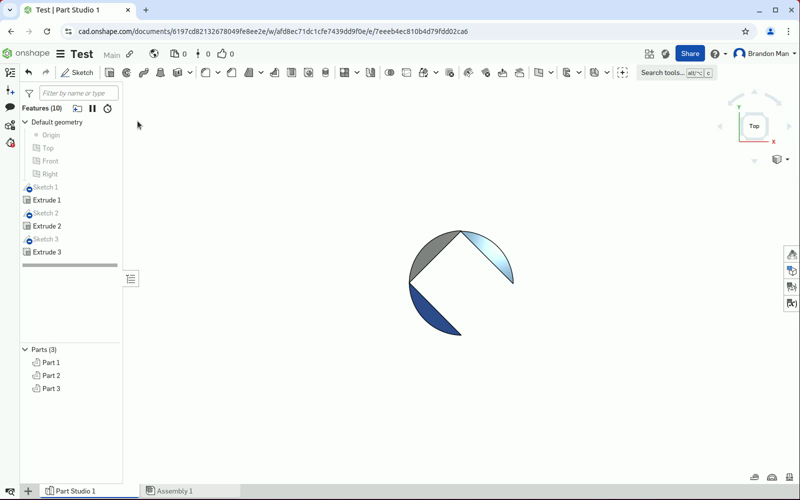
mouse_move(73, 189)
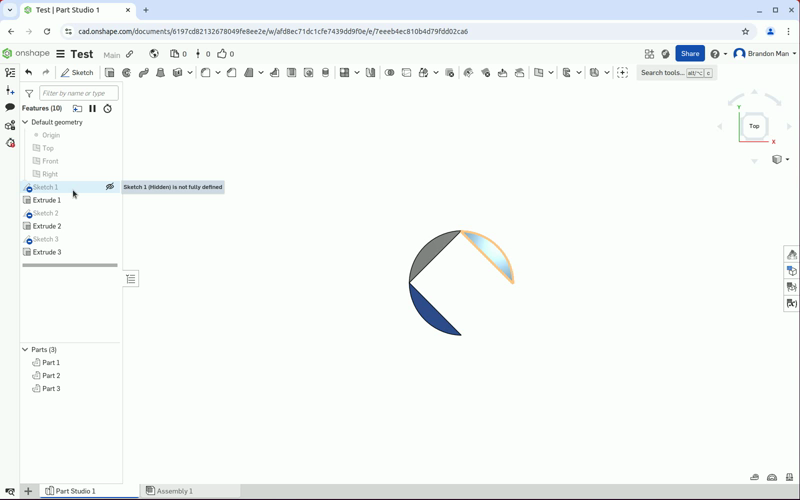
click(73, 189)
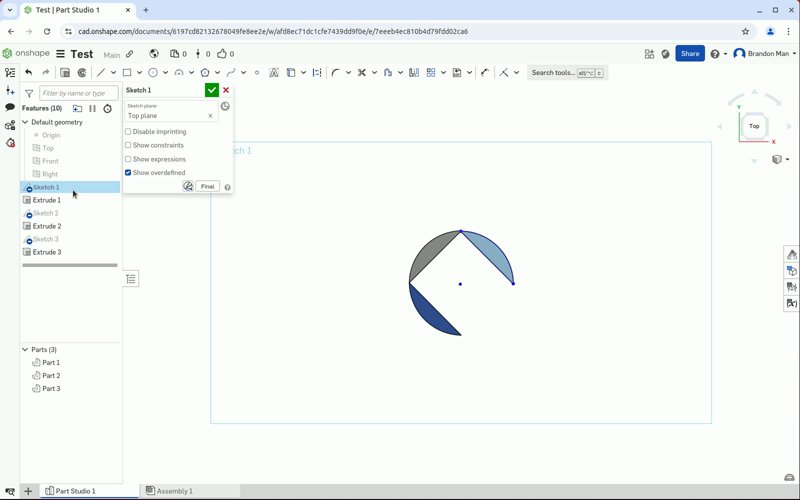
mouse_move(229, 92)
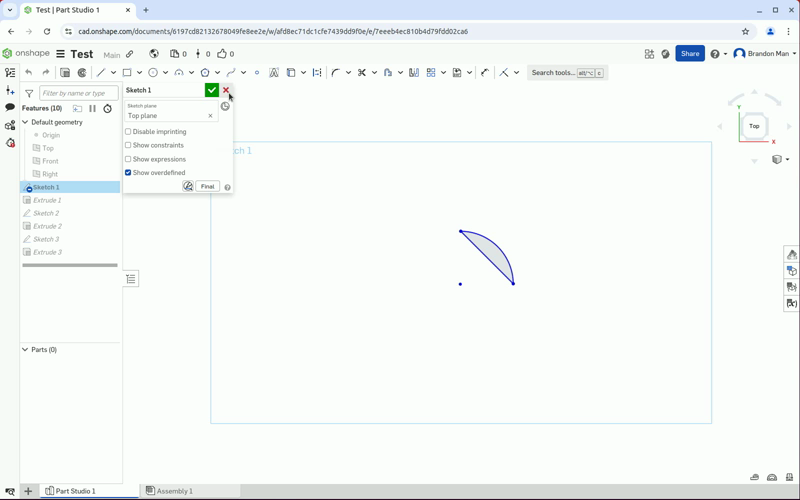
click(229, 92)
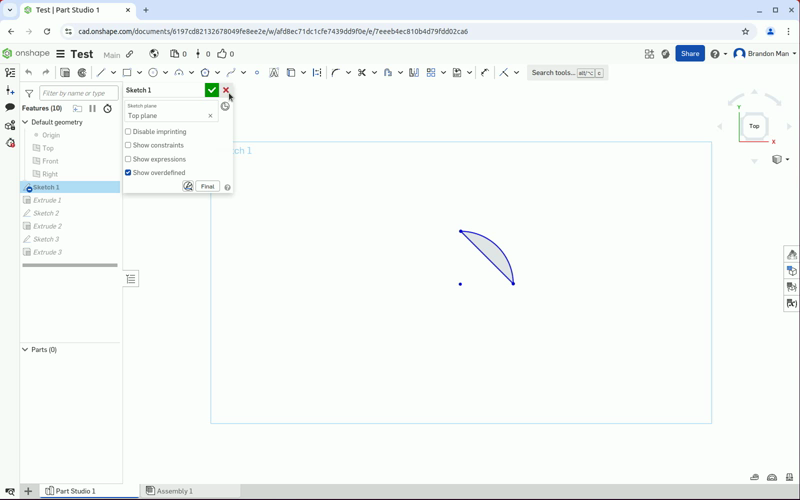
key(shift+s)
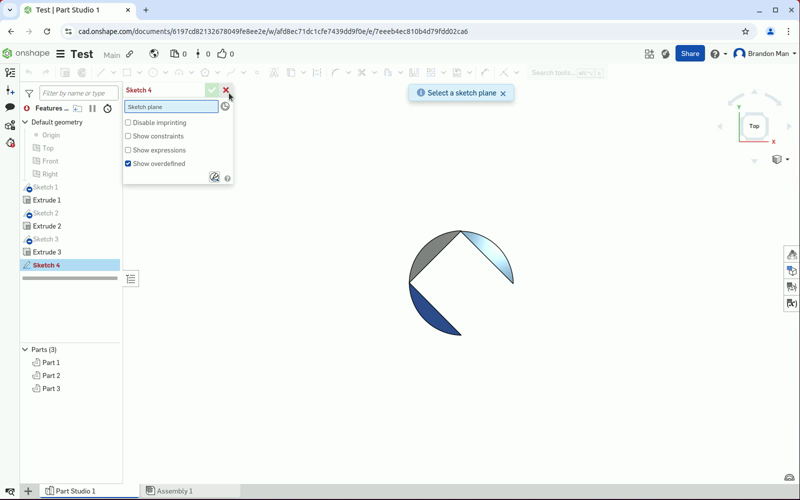
mouse_move(73, 150)
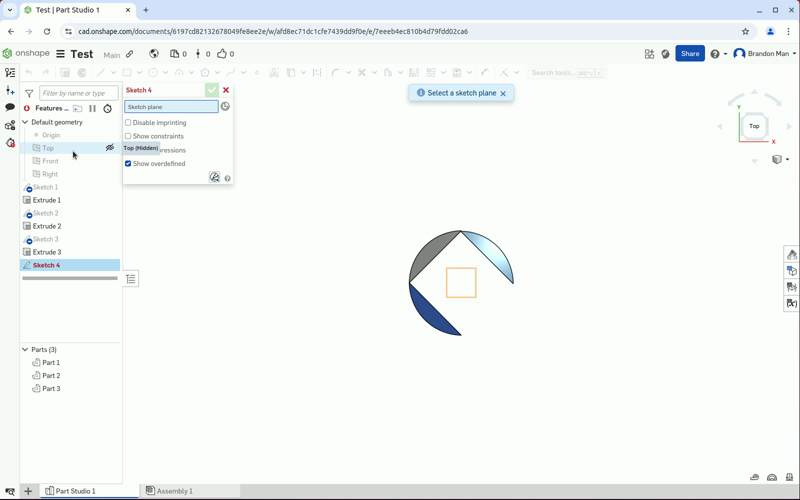
click(73, 150)
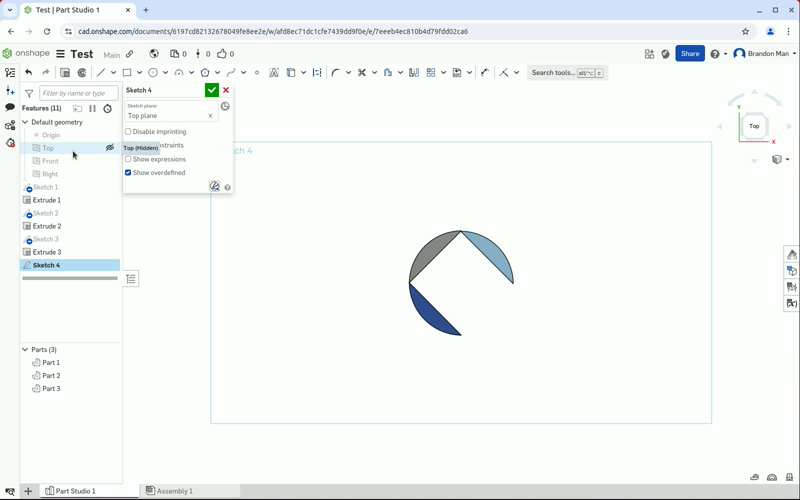
mouse_move(73, 352)
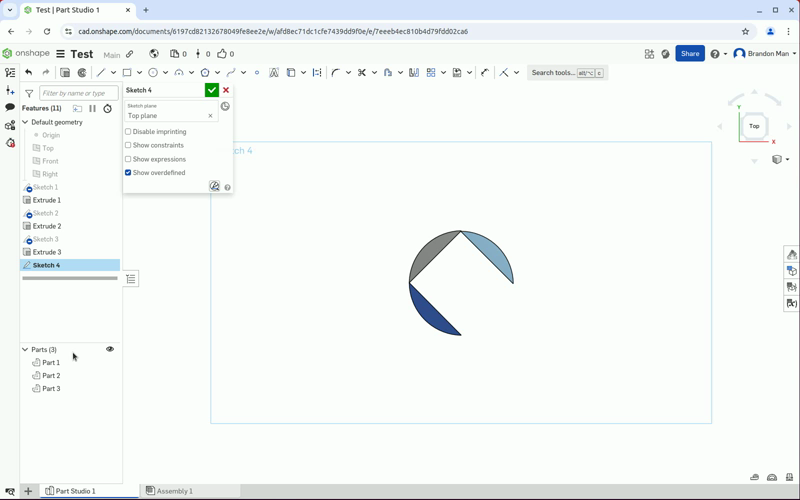
key(y)
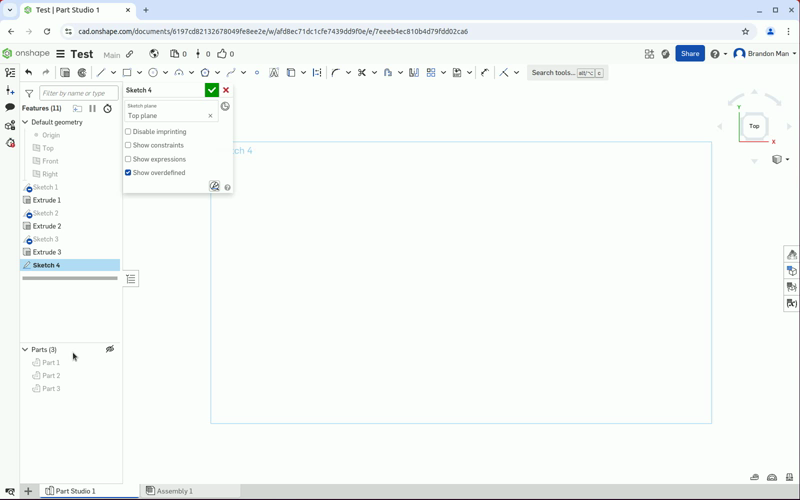
key(a)
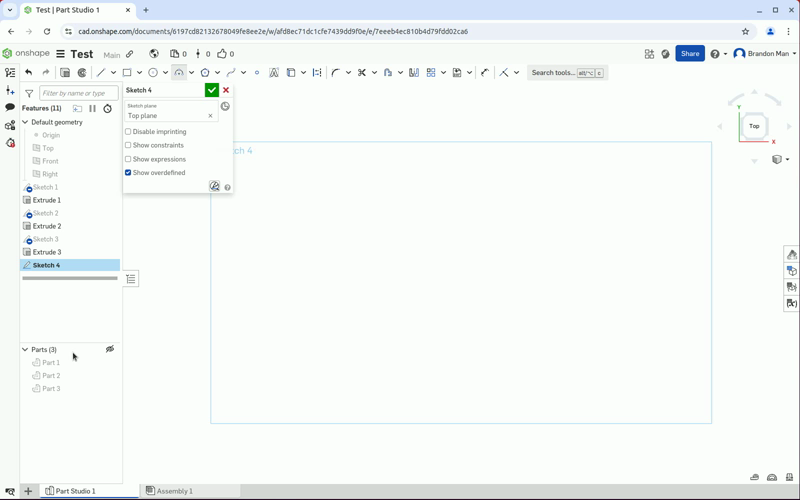
key_down(shift)
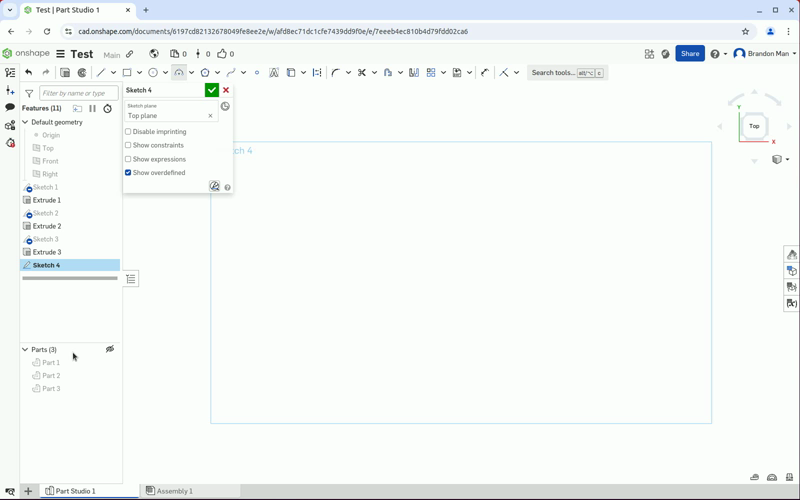
mouse_move(460, 334)
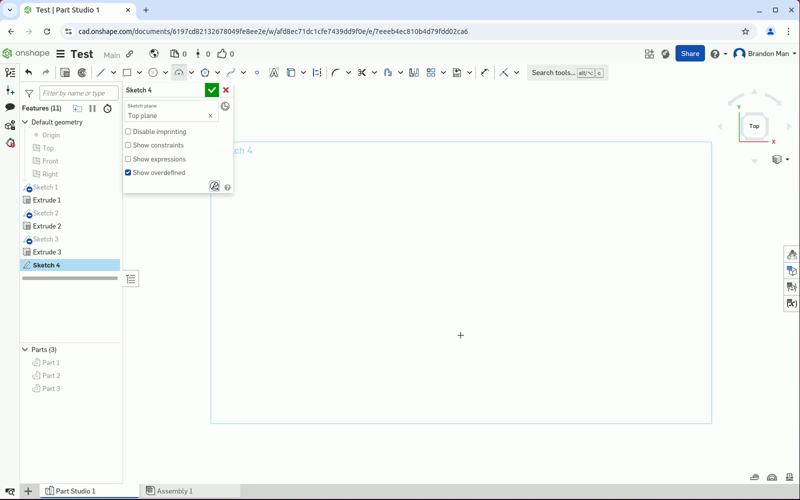
click(460, 334)
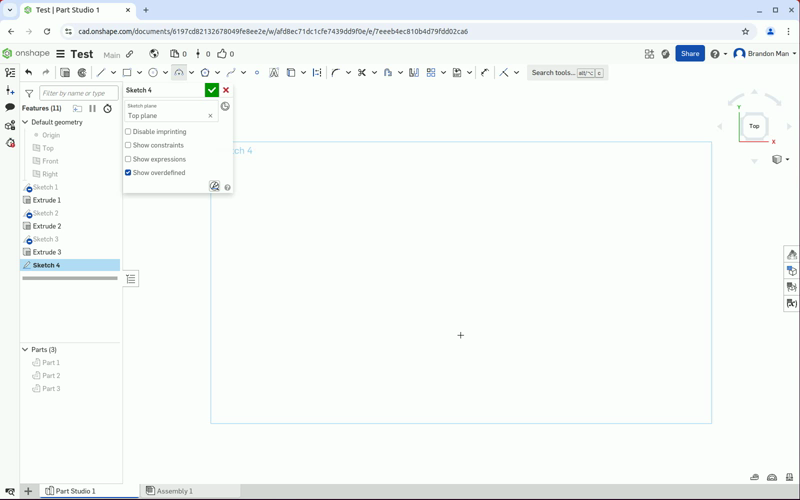
key_up(shift)
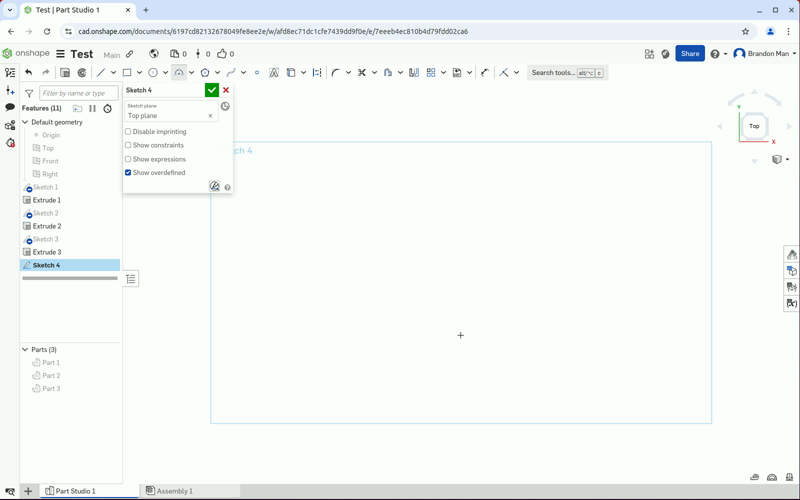
key_down(shift)
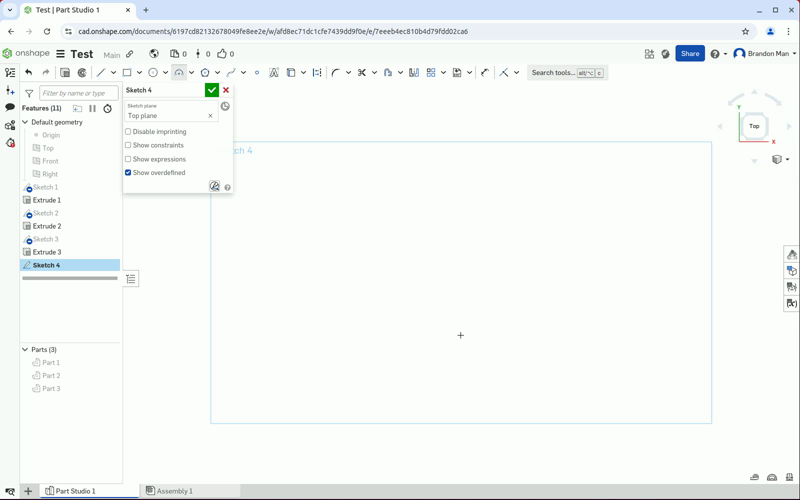
mouse_move(513, 282)
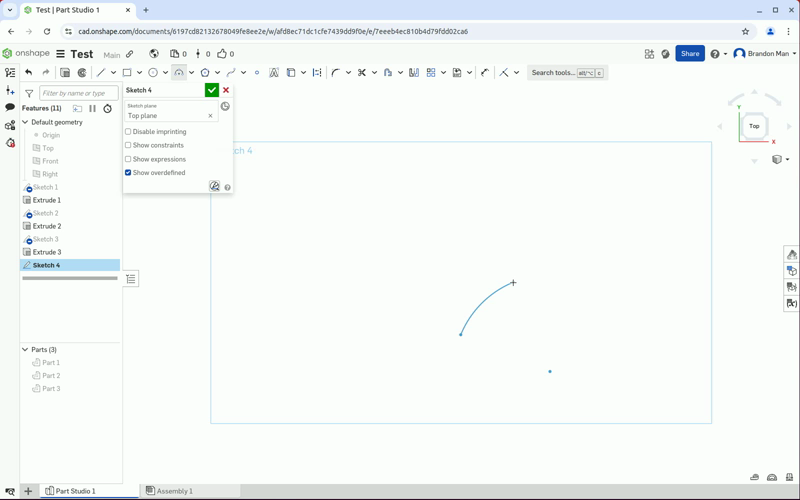
click(513, 282)
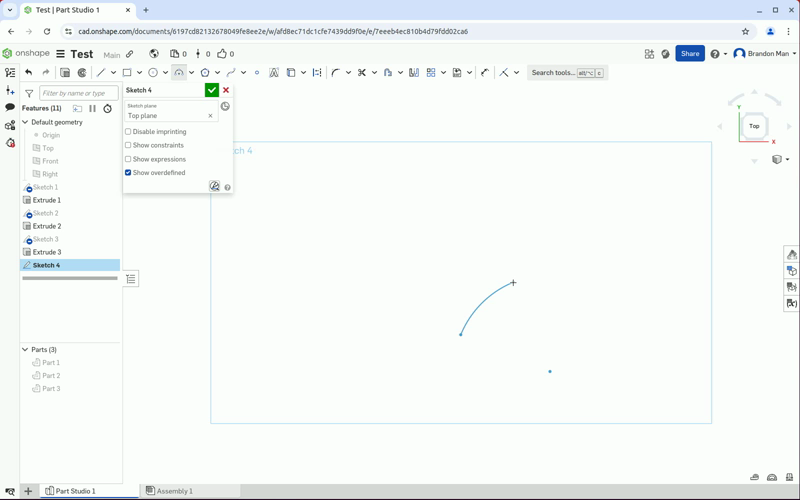
mouse_move(497, 319)
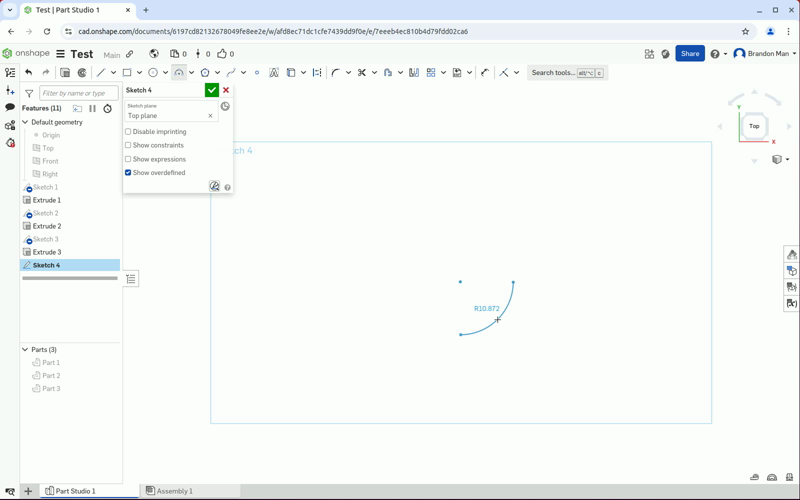
click(497, 319)
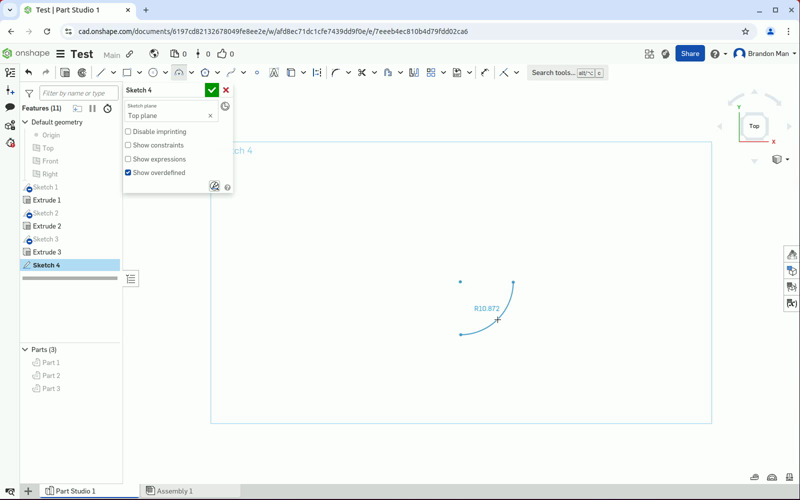
key_up(shift)
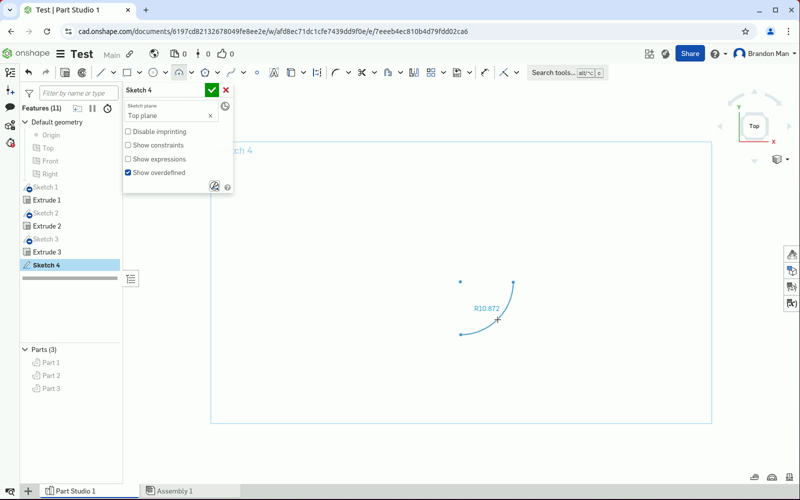
key(esc)
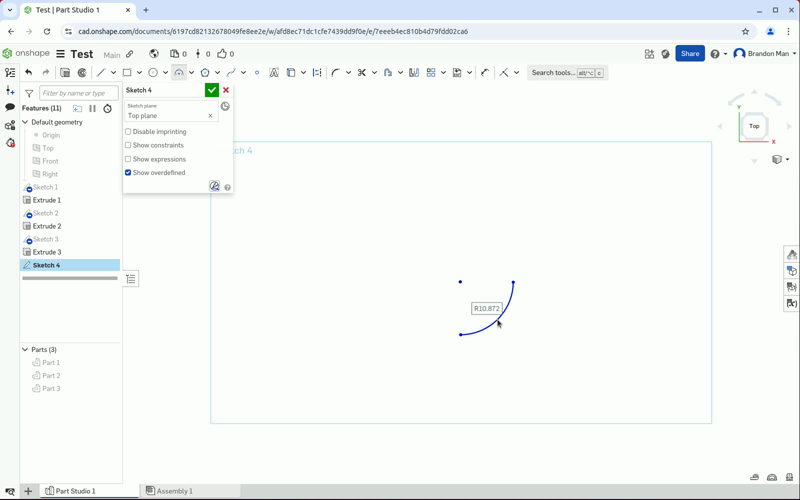
key(l)
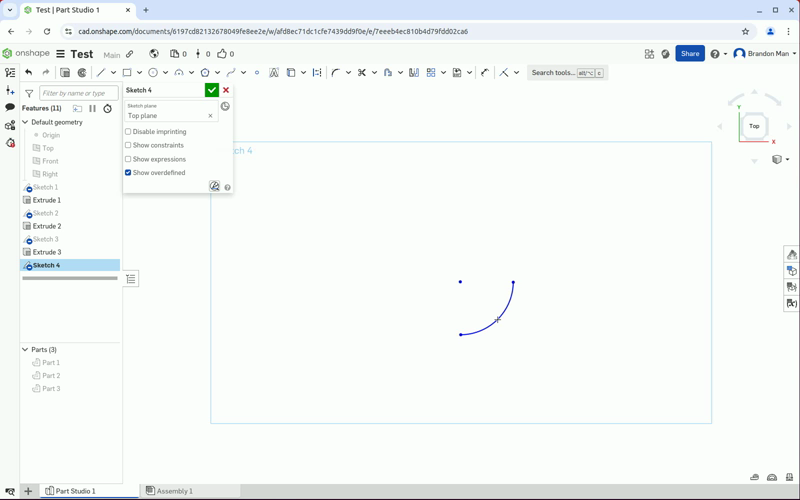
mouse_move(513, 282)
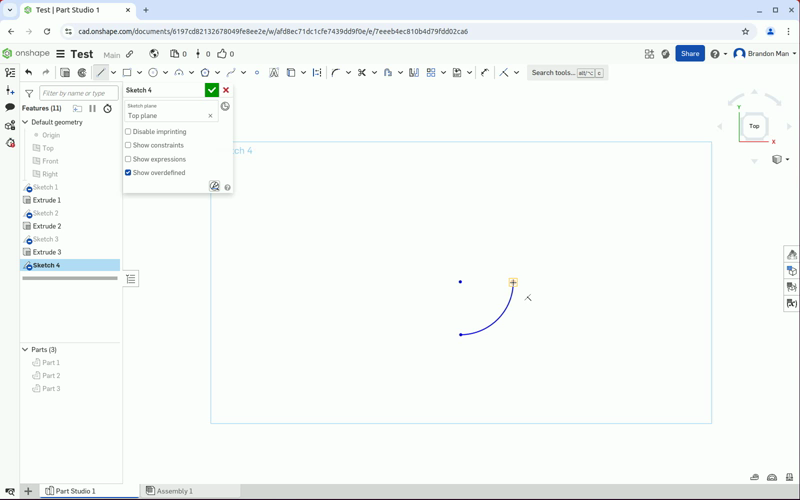
click(513, 282)
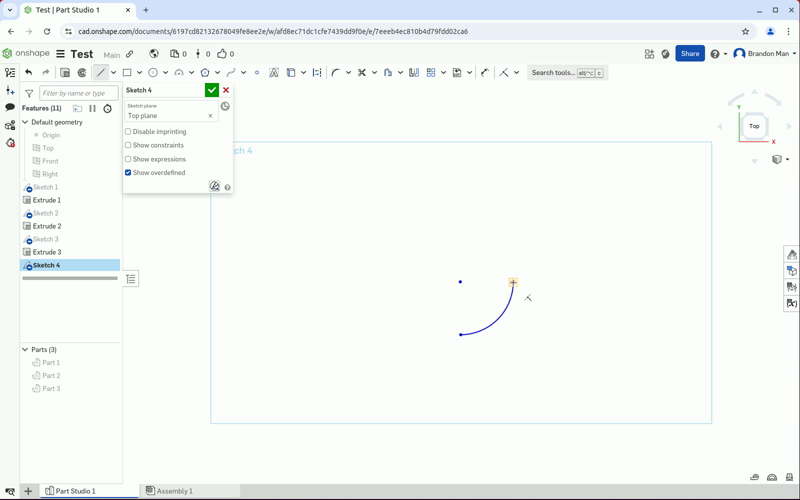
key_down(shift)
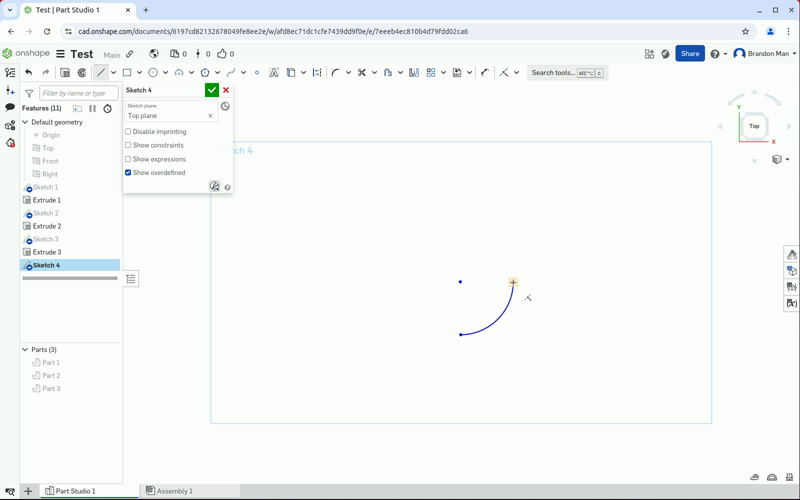
mouse_move(460, 334)
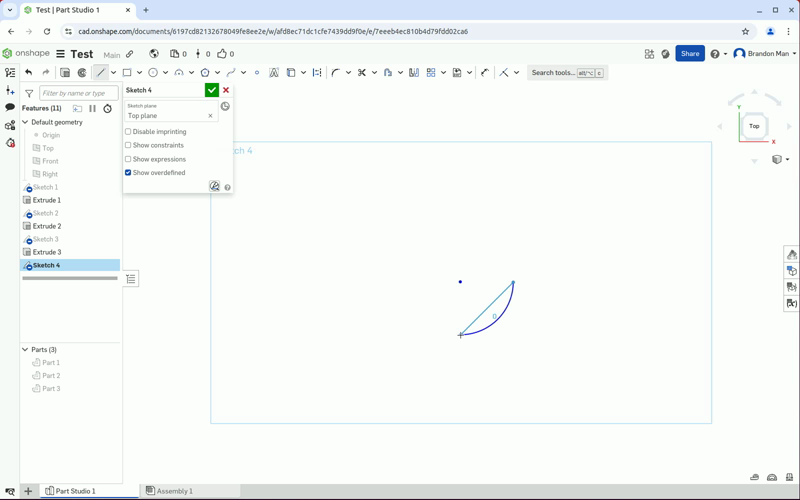
key_up(shift)
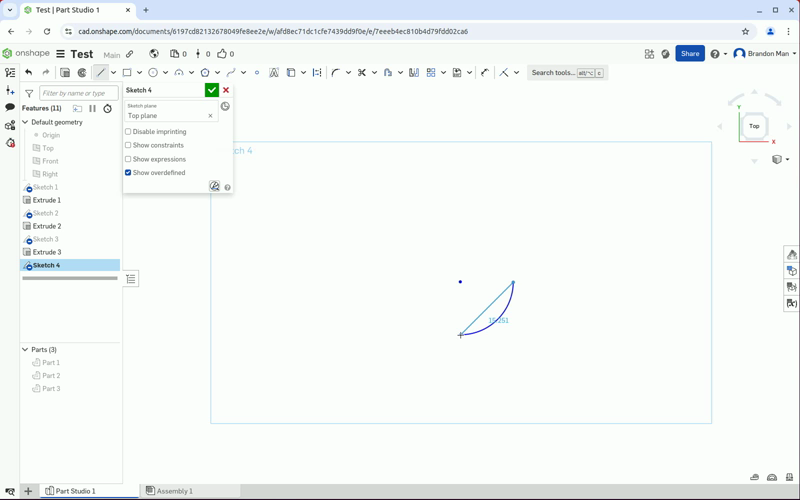
click(460, 334)
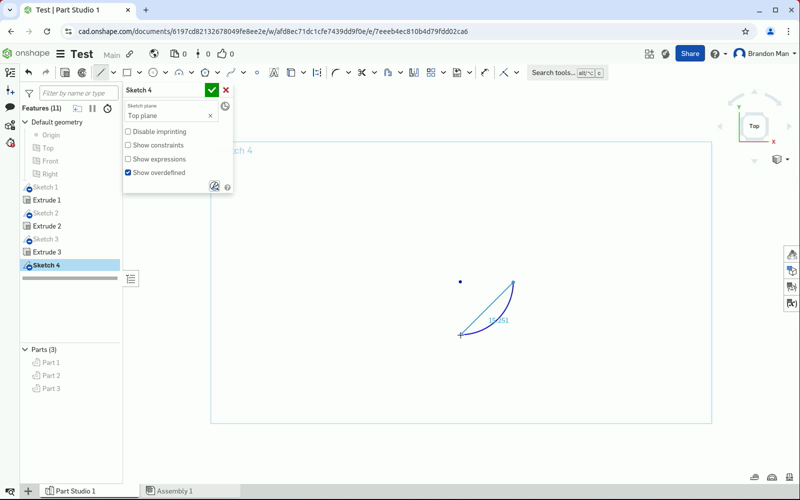
key(esc)
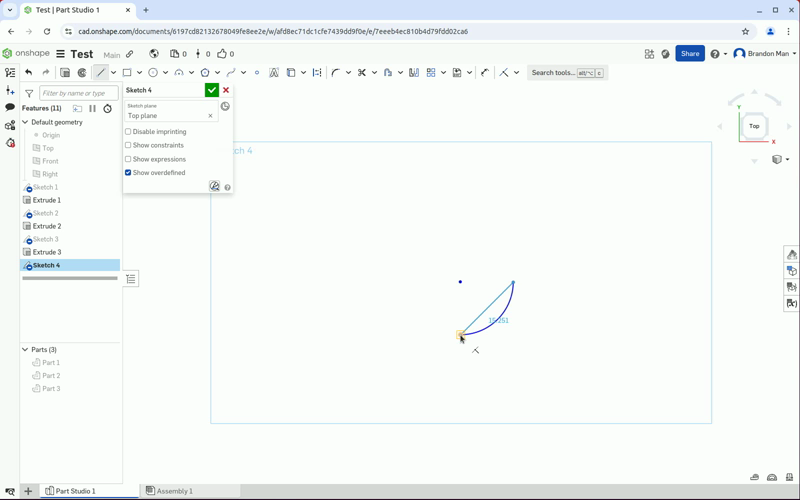
mouse_move(485, 312)
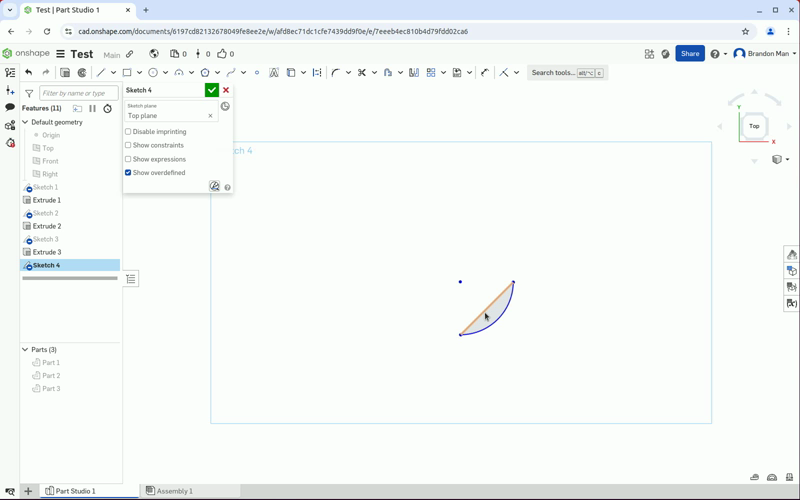
scroll(6)
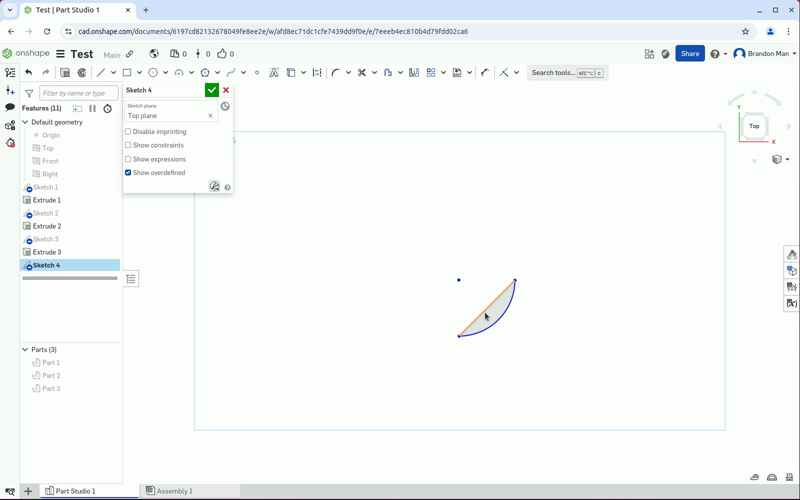
scroll(6)
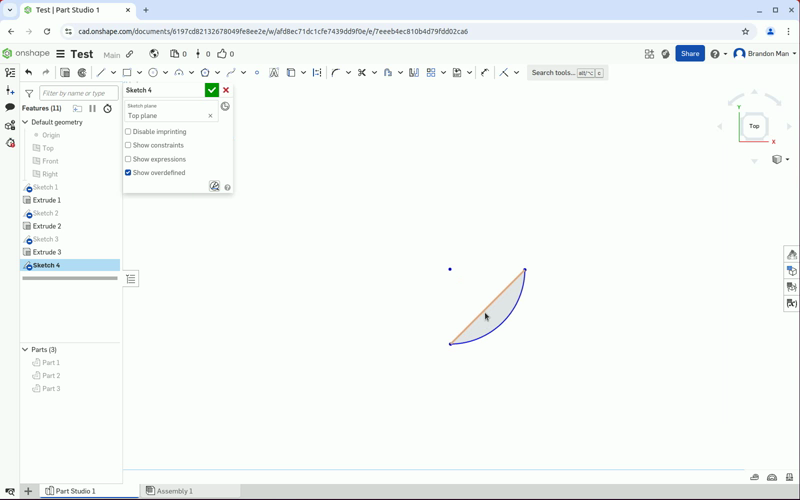
scroll(6)
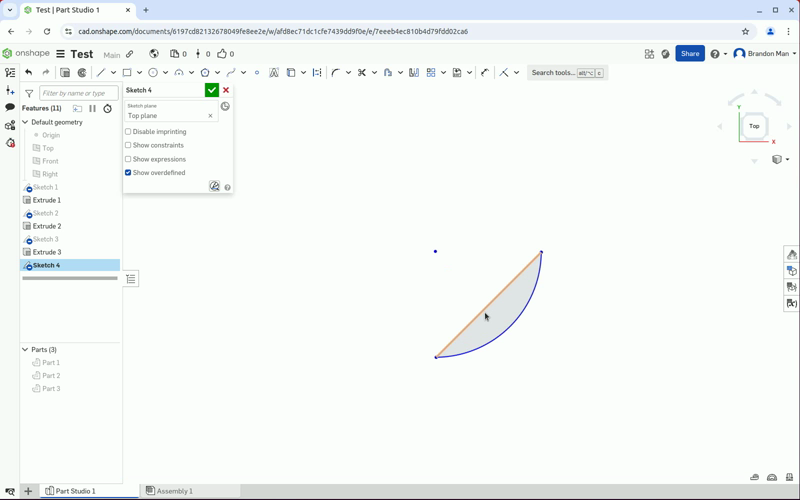
scroll(6)
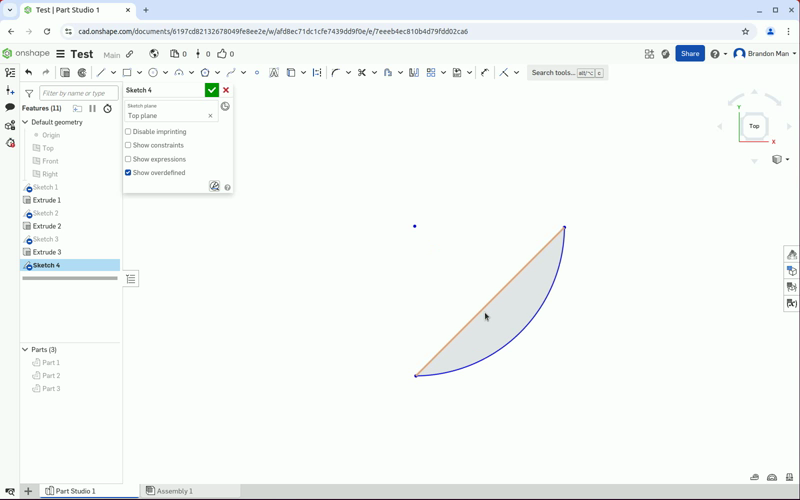
scroll(6)
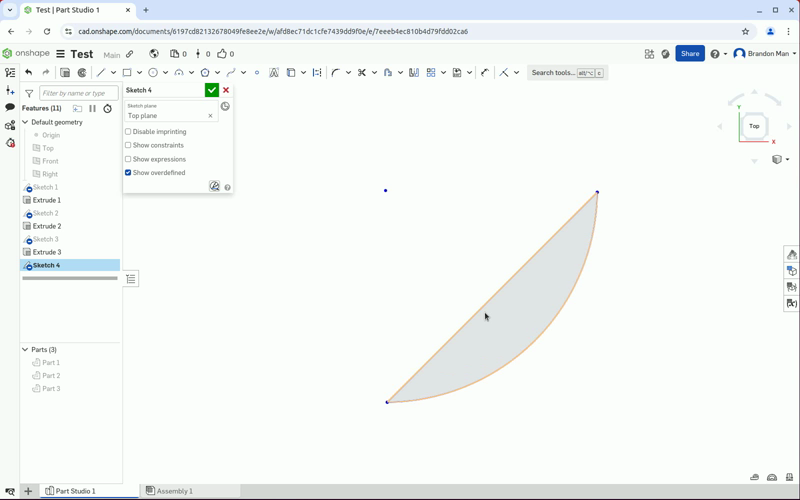
scroll(6)
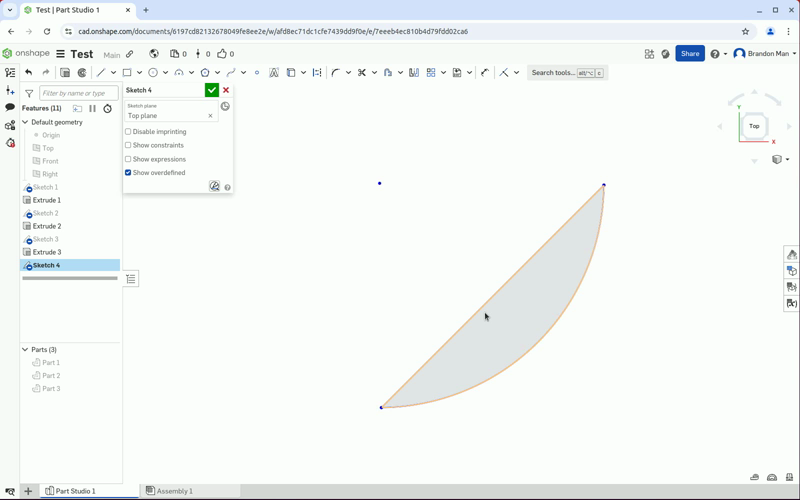
scroll(6)
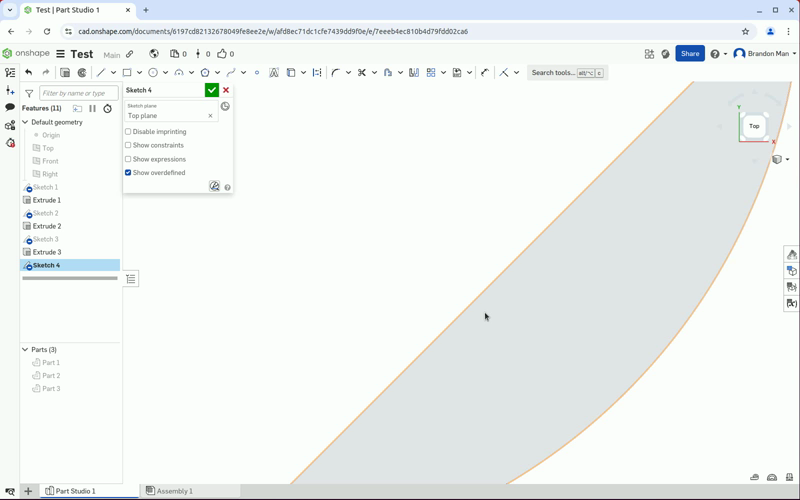
click(485, 312)
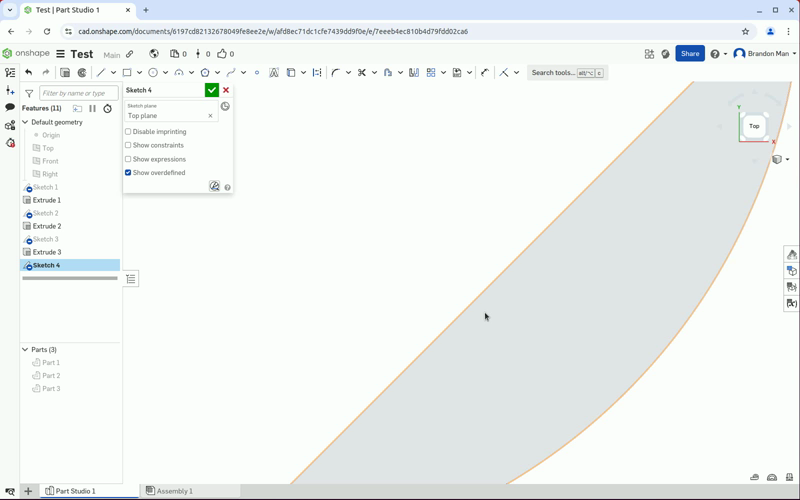
scroll(-6)
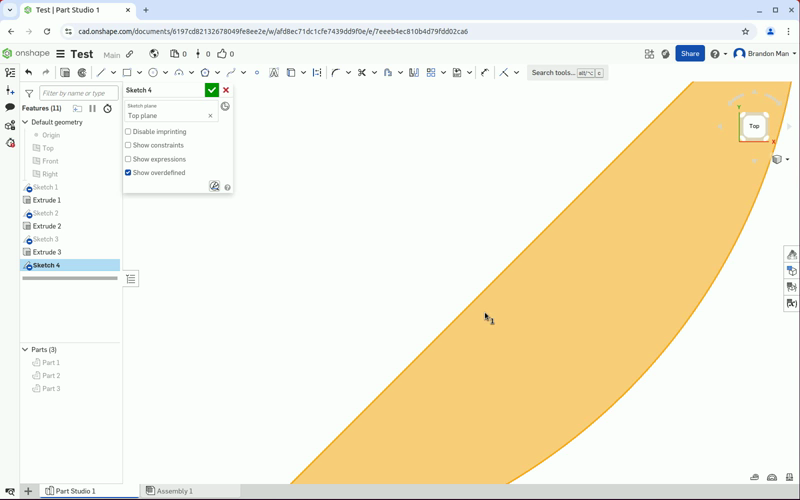
scroll(-6)
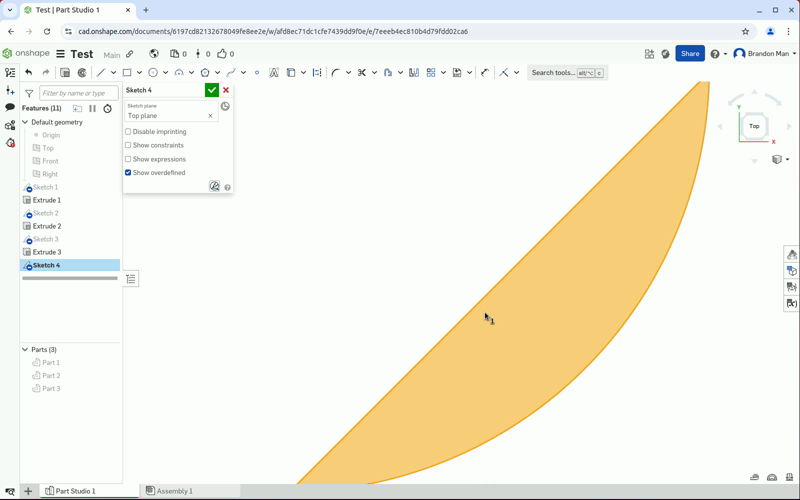
scroll(-6)
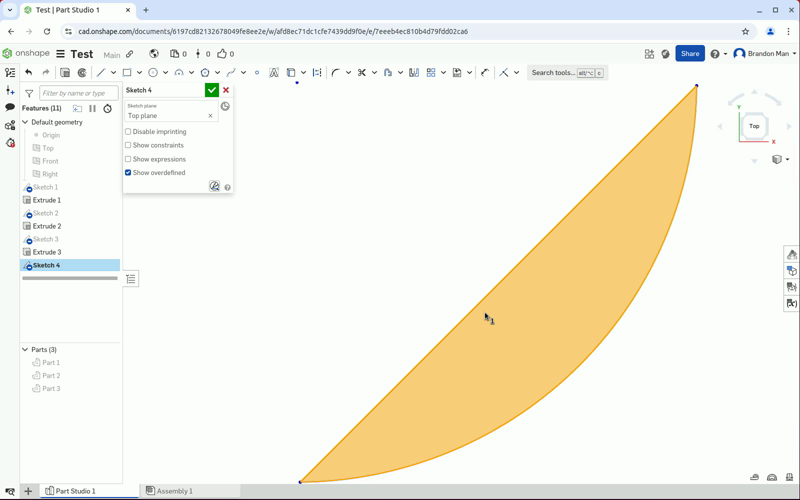
scroll(-6)
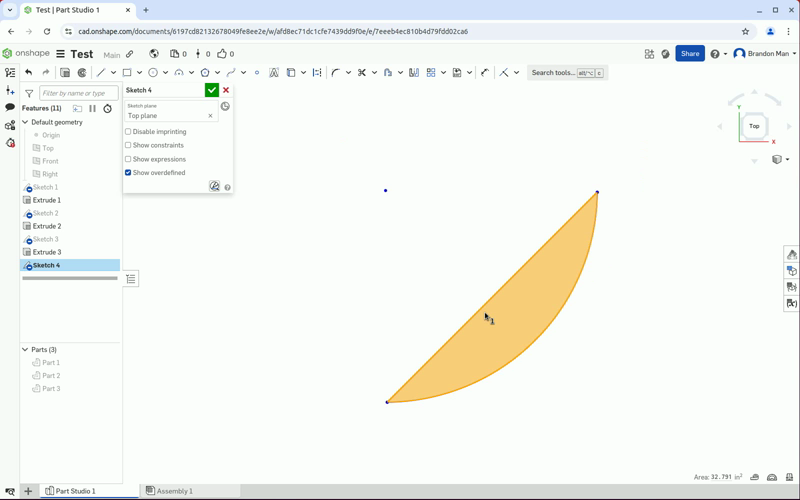
scroll(-6)
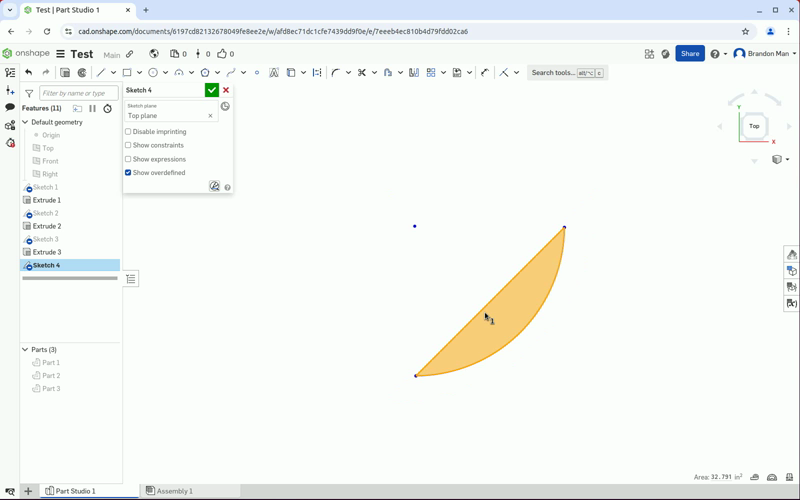
scroll(-6)
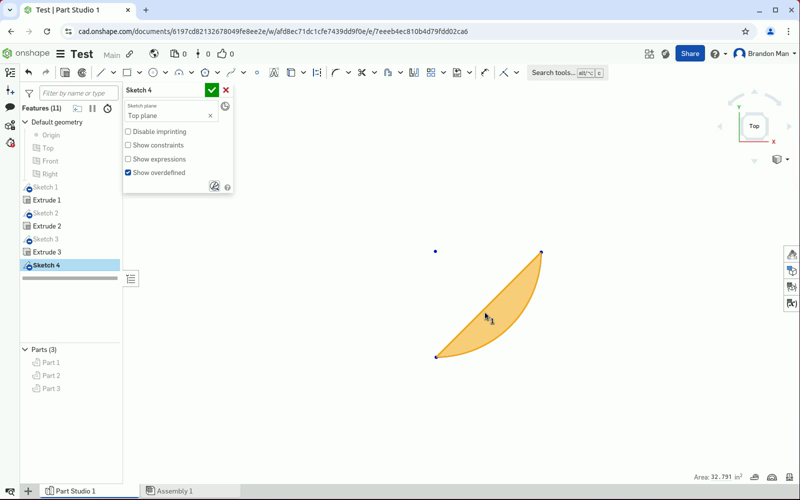
scroll(-6)
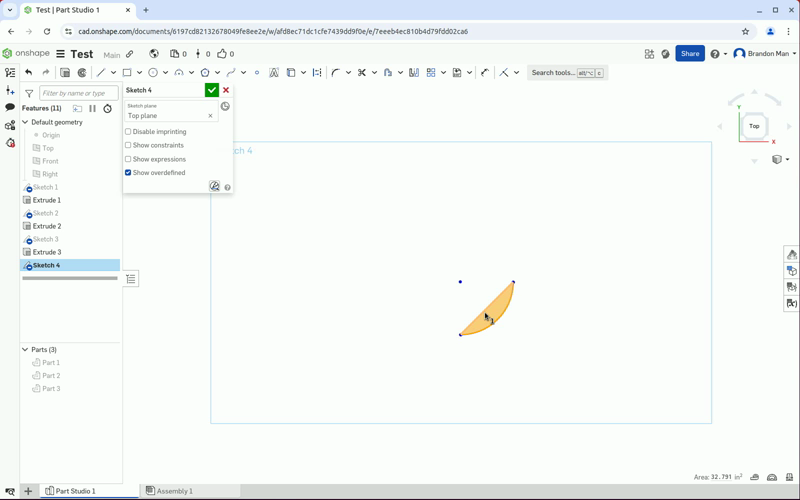
mouse_move(73, 352)
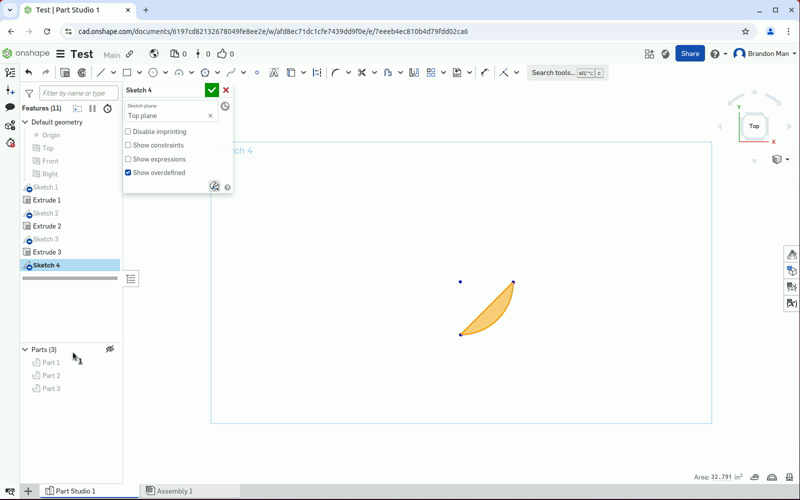
key(shift+y)
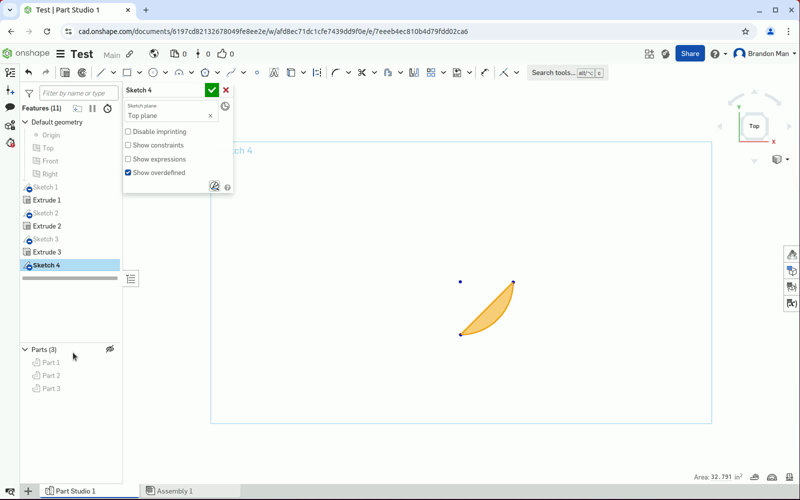
key(shift+e)
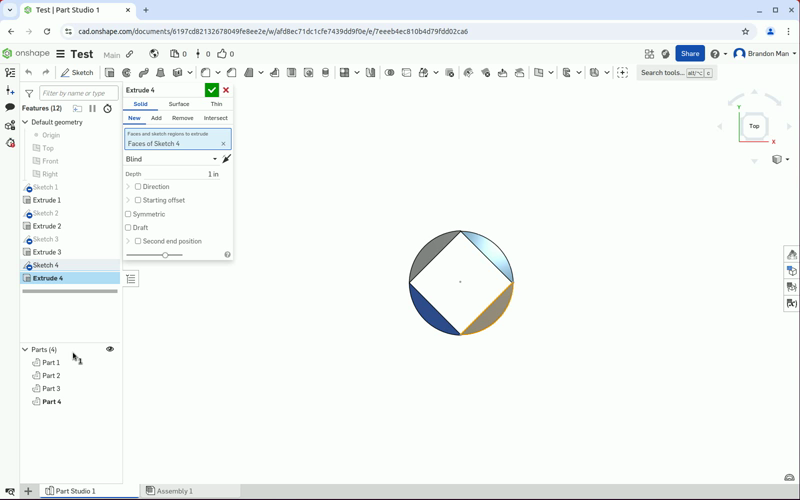
mouse_move(143, 106)
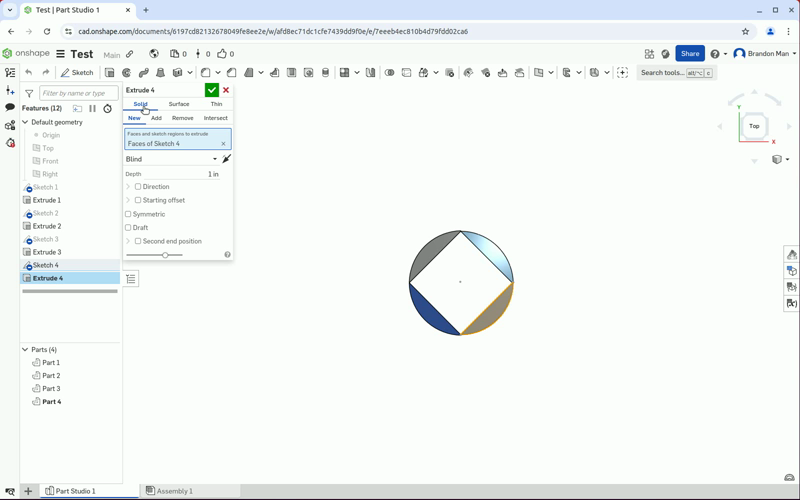
click(143, 106)
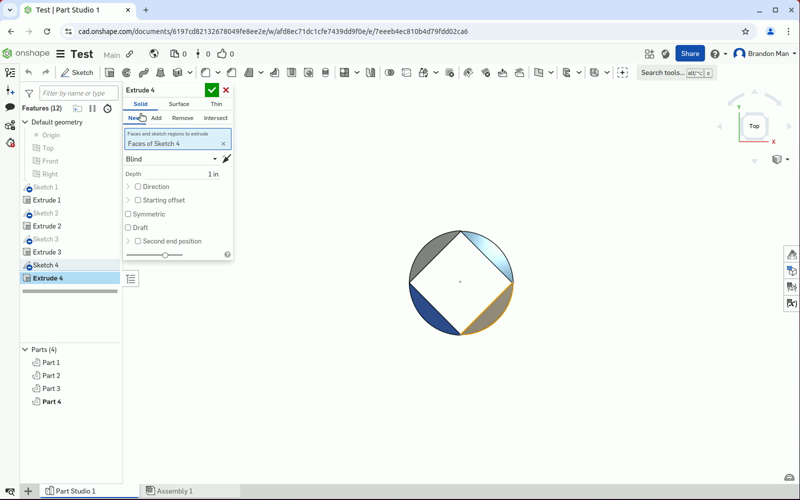
mouse_move(137, 120)
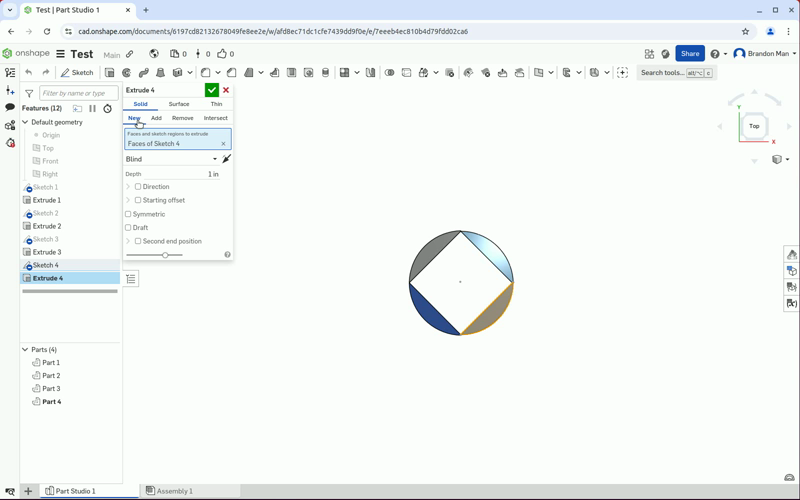
click(137, 120)
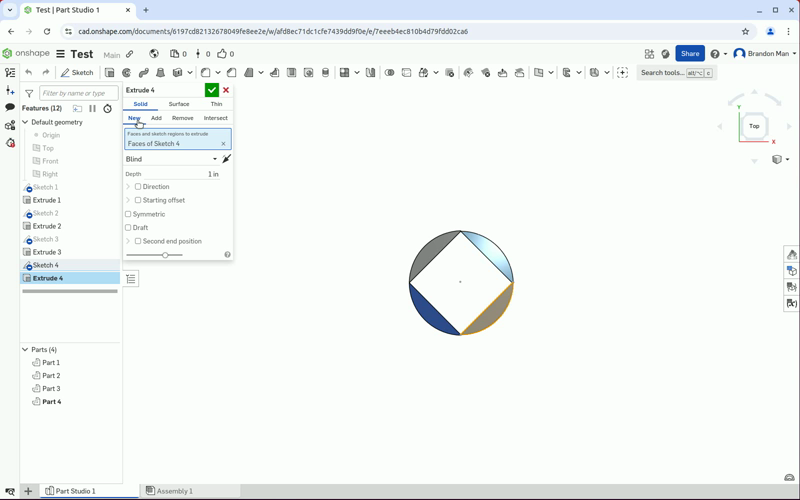
key(tab, 4)
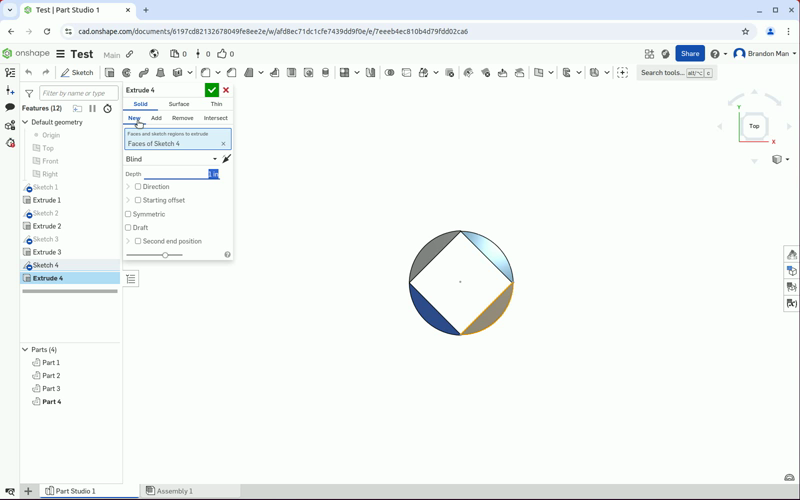
text(23.108)
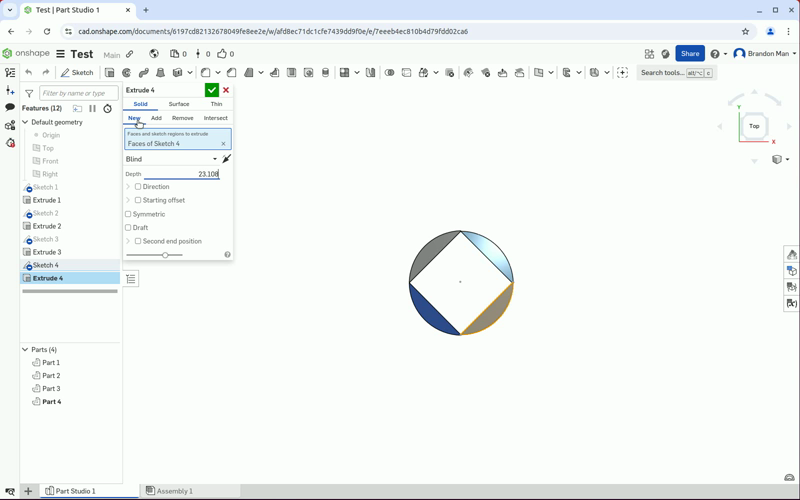
key(enter)
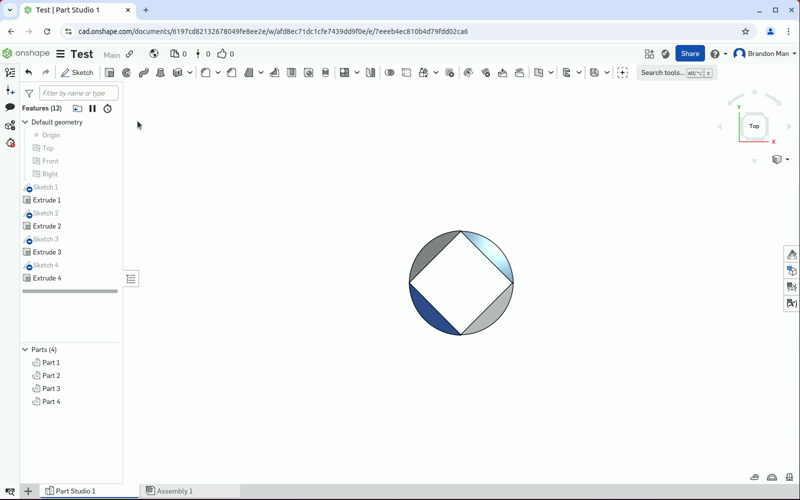
key(shift+h)
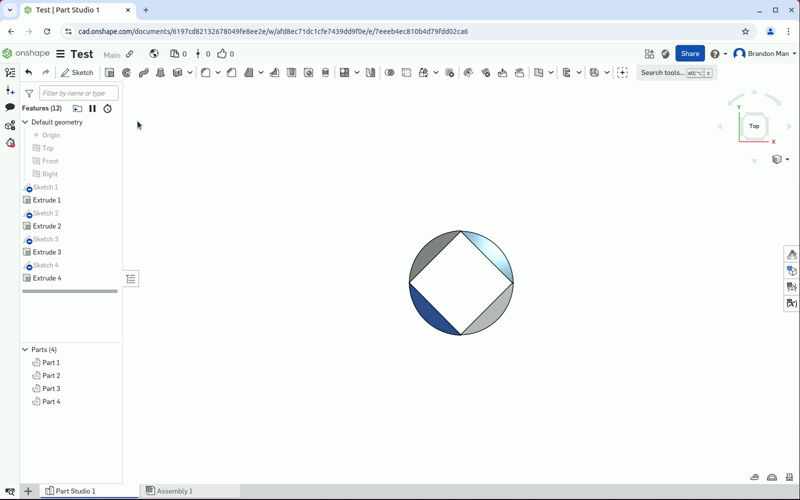
key(shift+h)
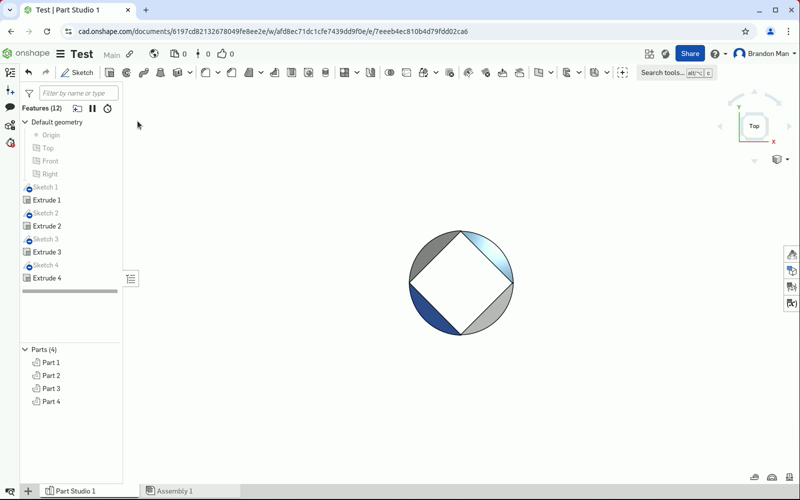
mouse_move(73, 189)
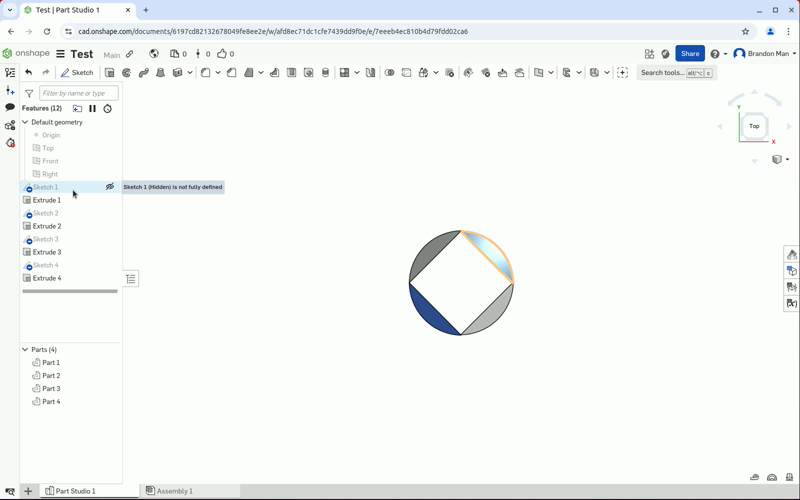
click(73, 189)
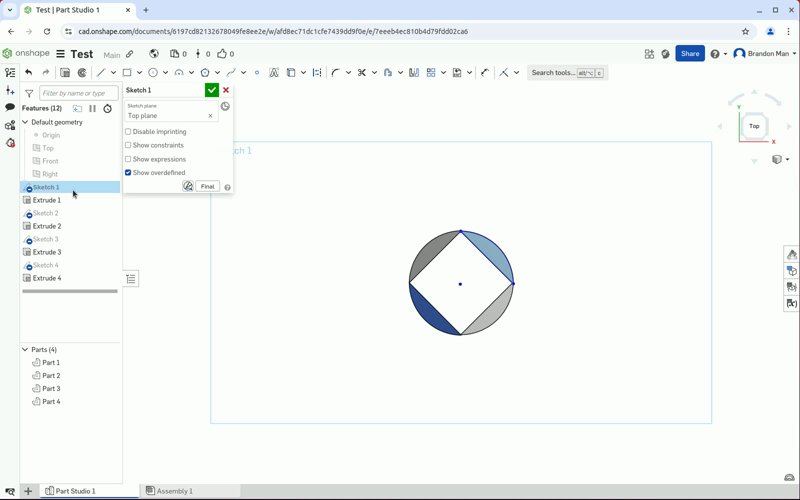
mouse_move(229, 92)
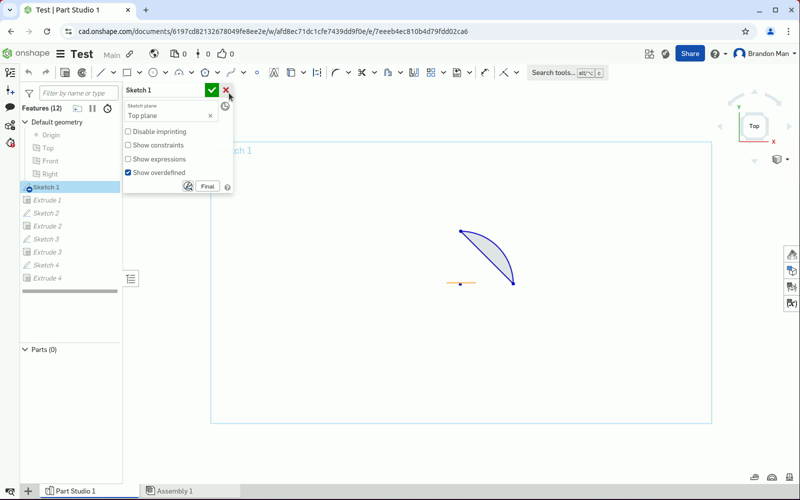
click(229, 92)
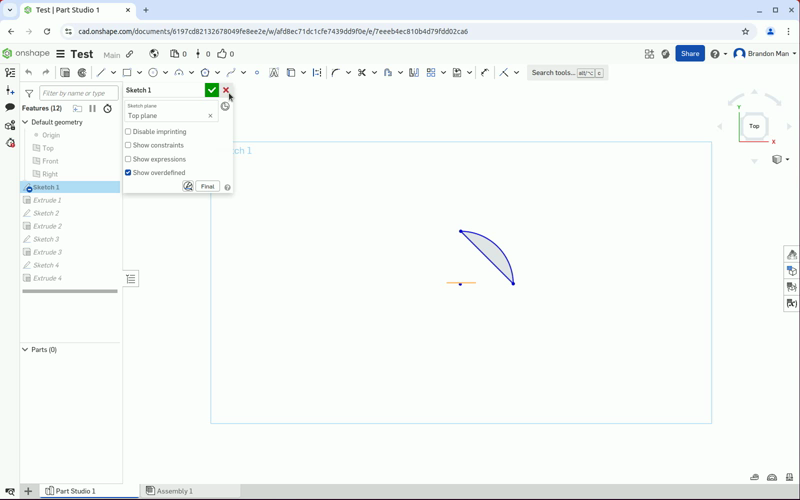
key(shift+s)
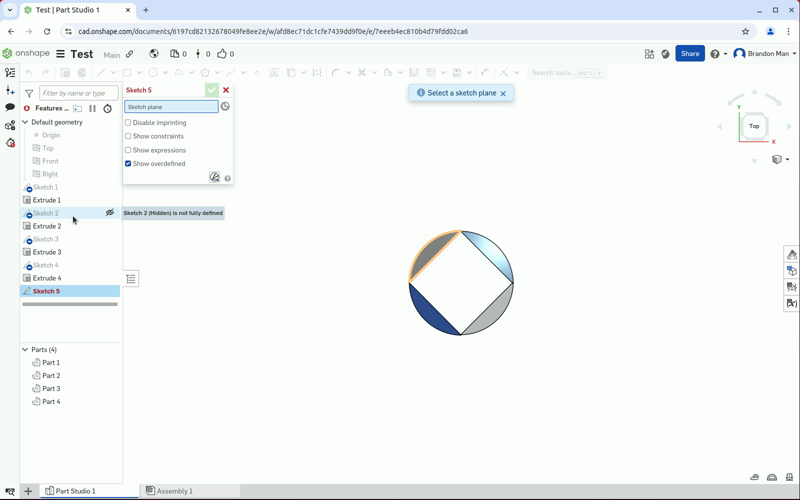
scroll(3)
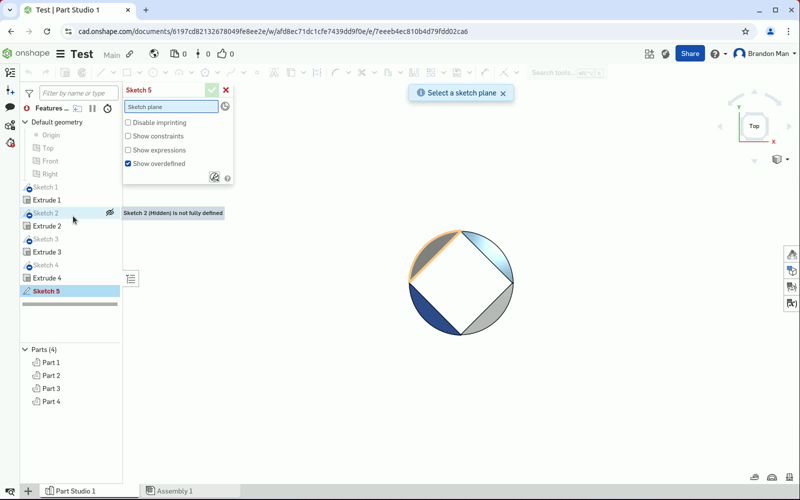
mouse_move(73, 150)
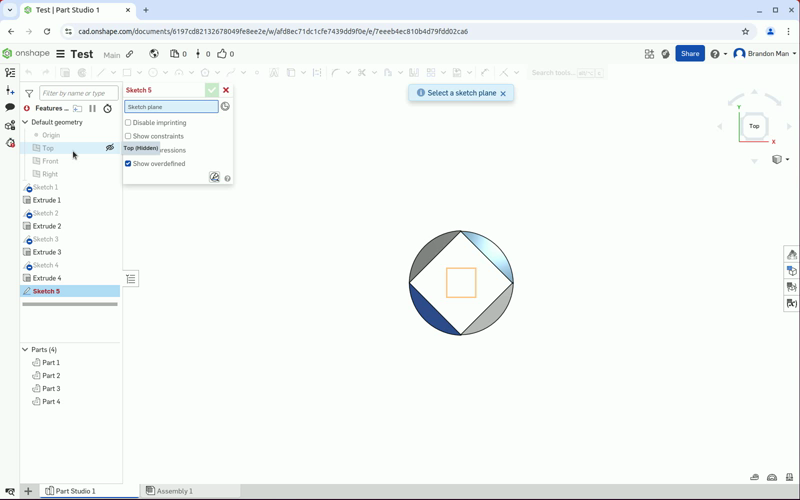
click(73, 150)
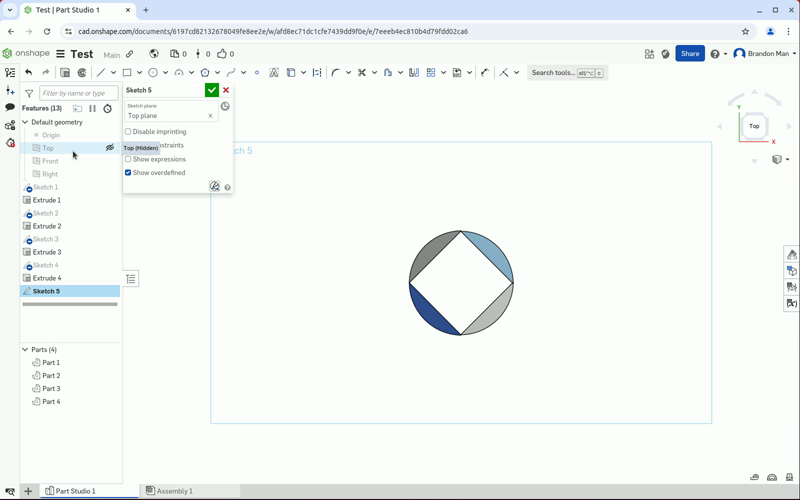
mouse_move(73, 352)
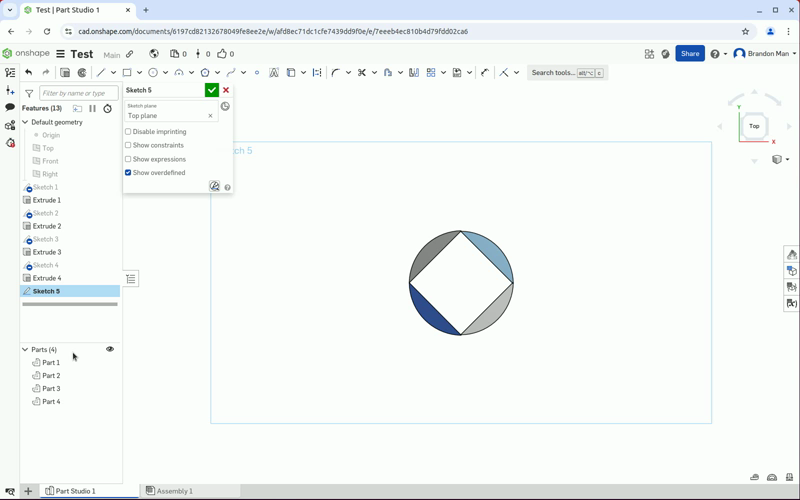
key(y)
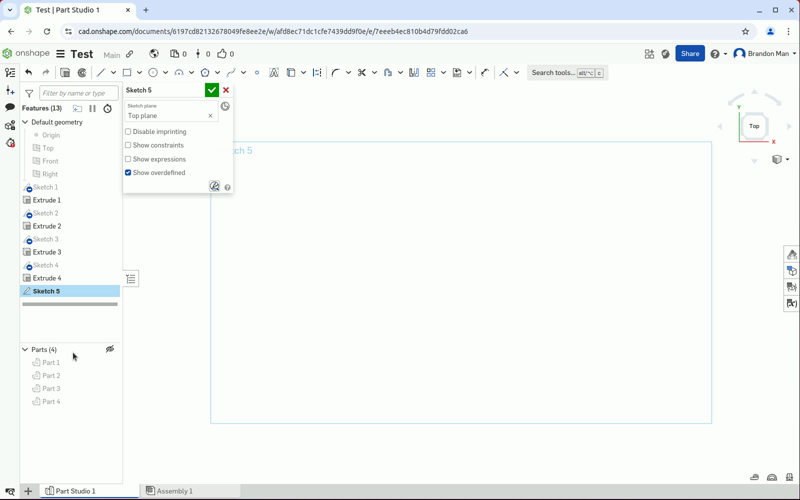
key(l)
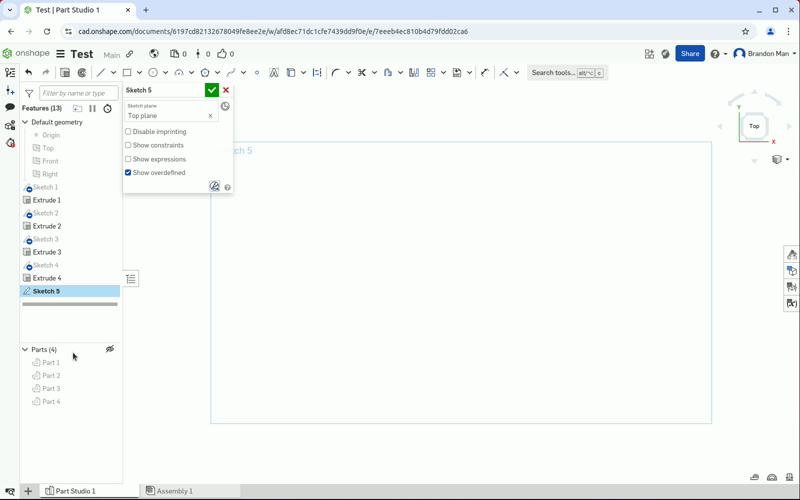
key_down(shift)
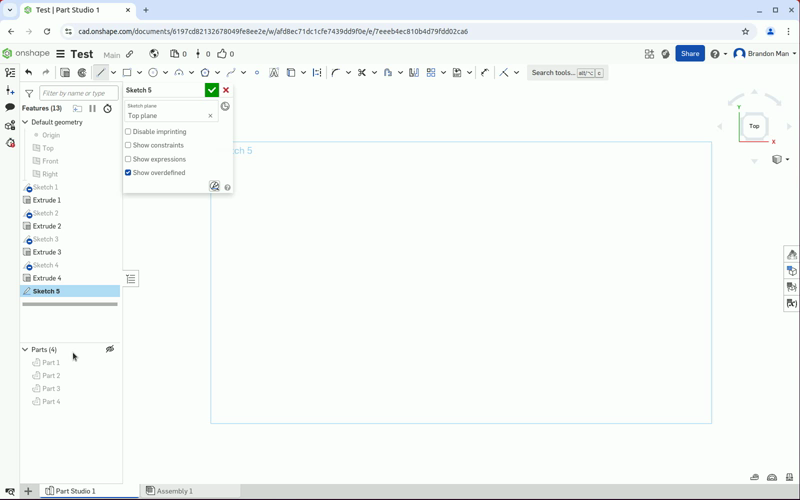
mouse_move(409, 282)
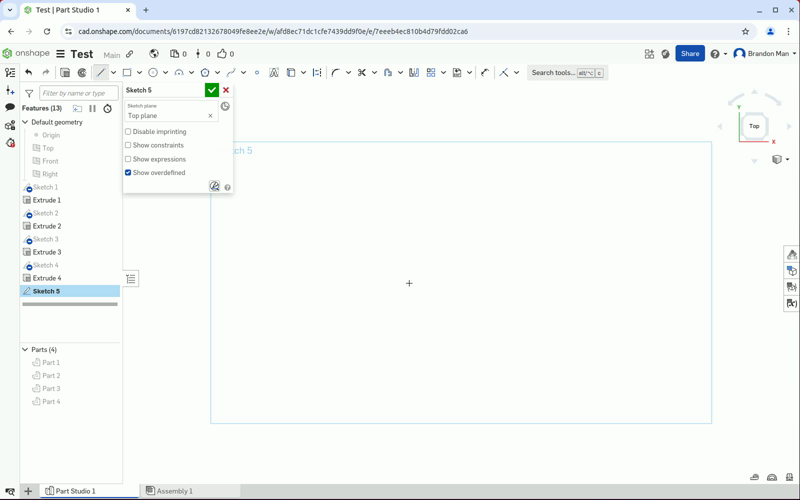
click(409, 282)
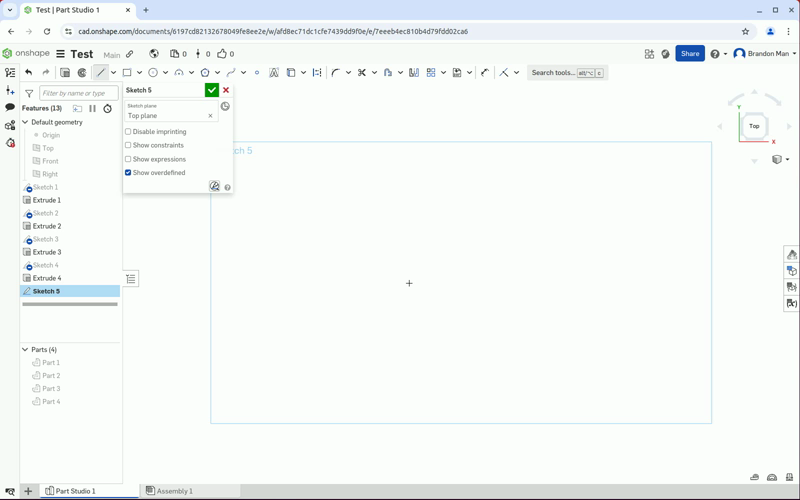
key_up(shift)
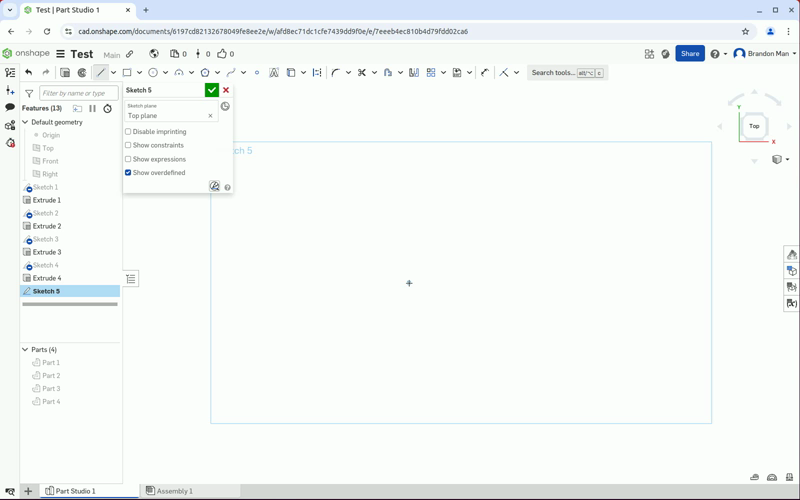
key_down(shift)
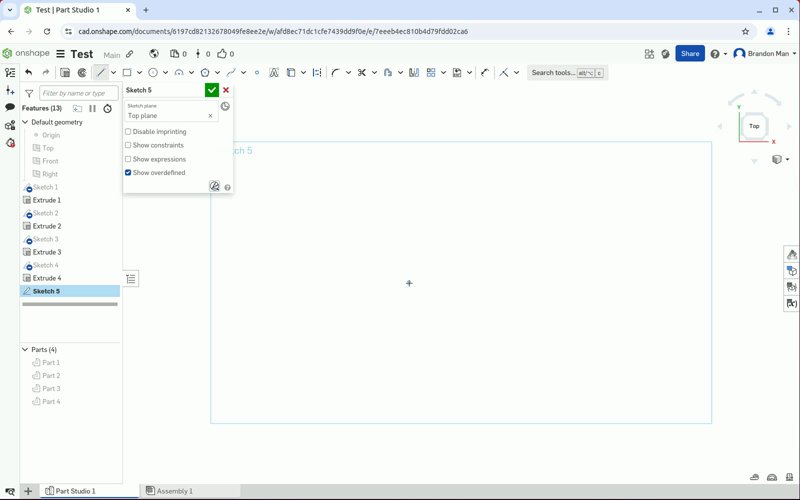
mouse_move(460, 334)
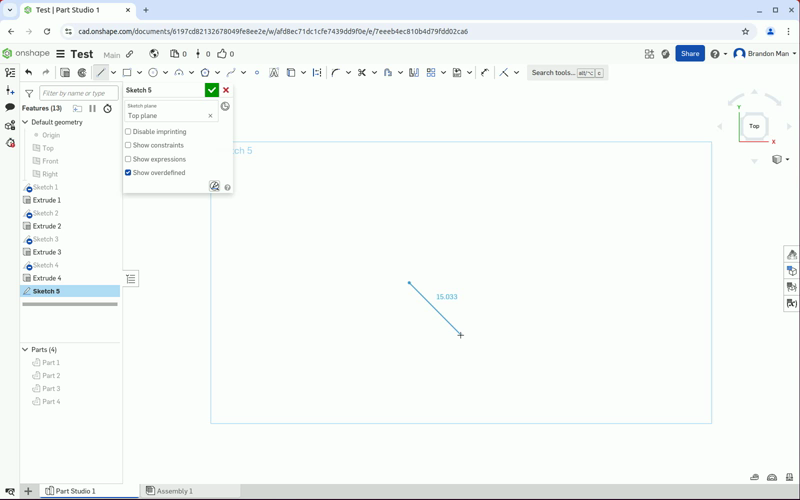
click(460, 334)
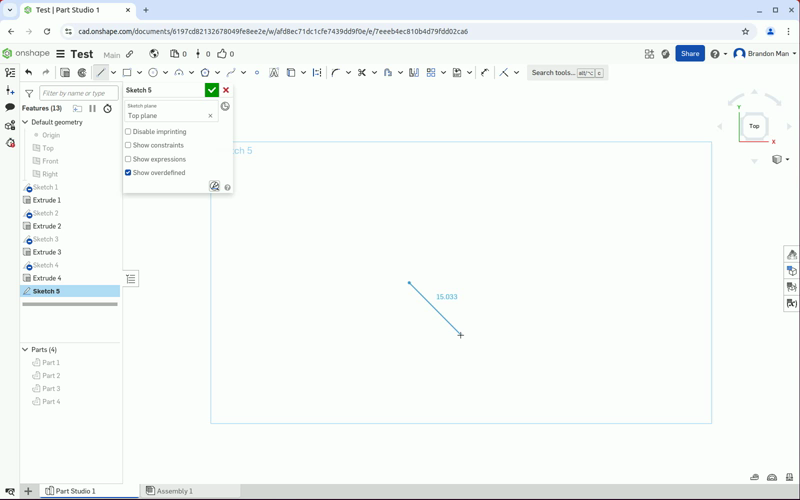
key_up(shift)
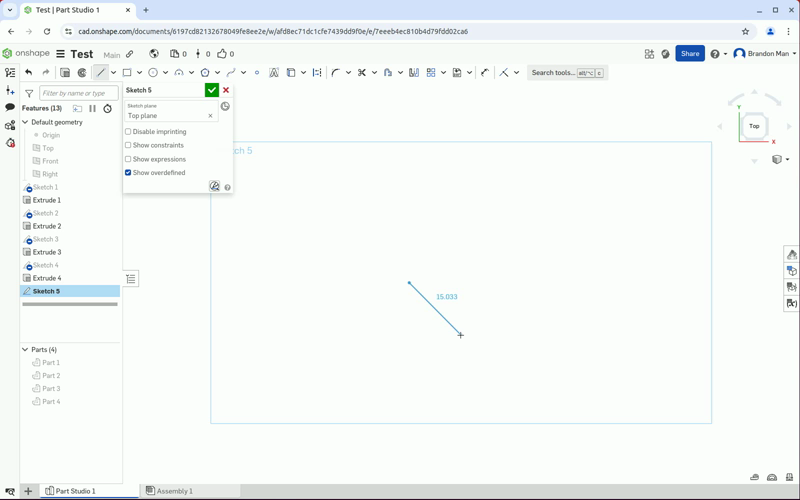
key_down(shift)
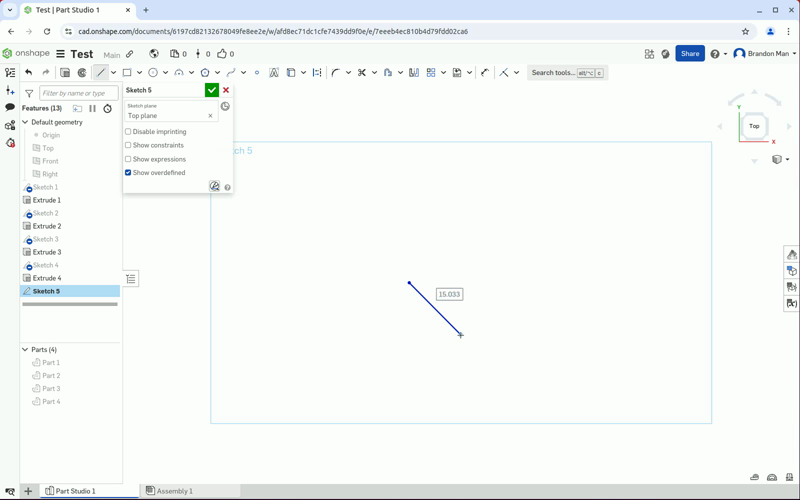
mouse_move(511, 282)
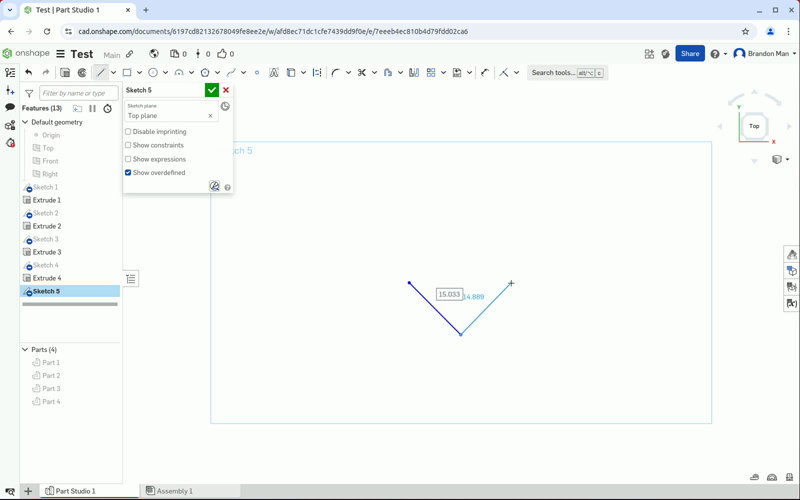
click(511, 282)
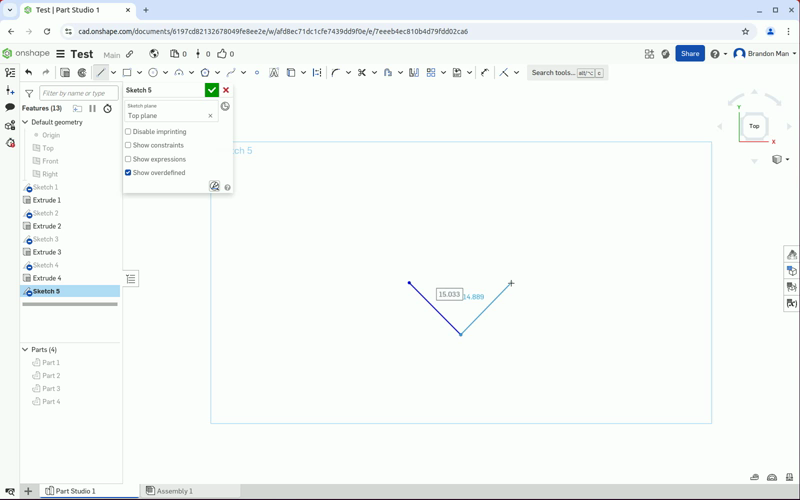
key_up(shift)
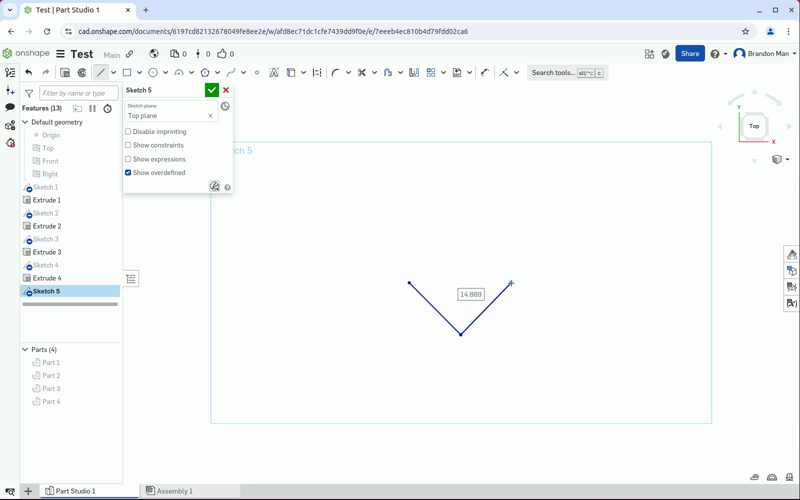
key_down(shift)
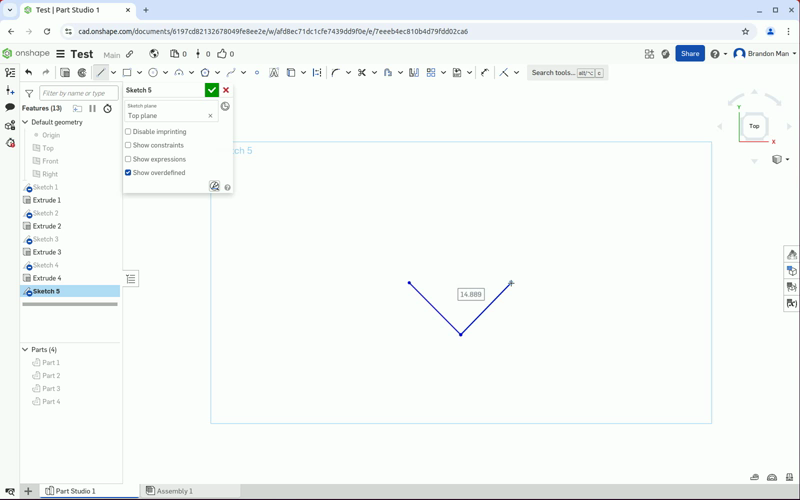
mouse_move(460, 231)
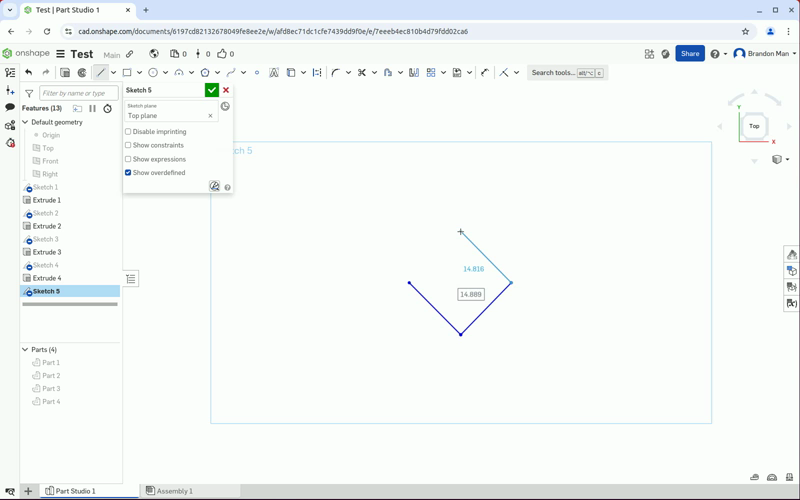
click(460, 231)
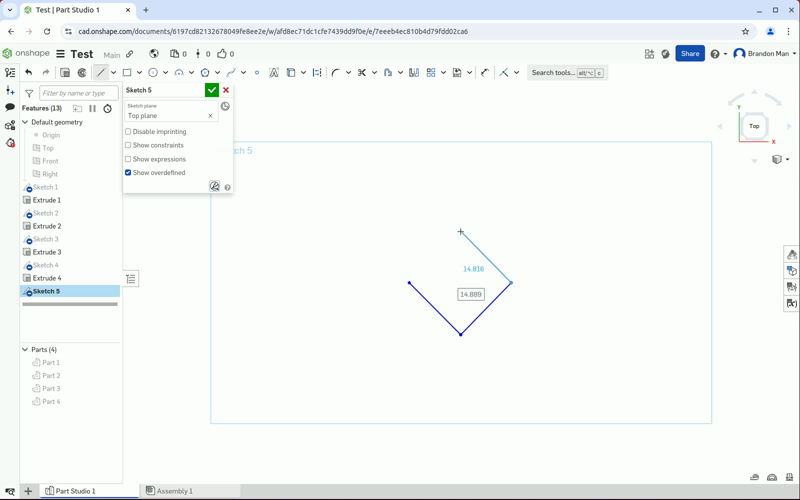
key_up(shift)
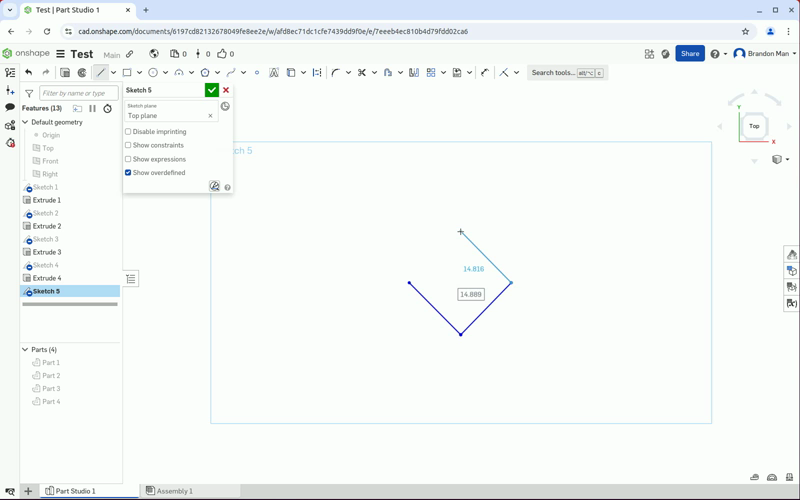
key_down(shift)
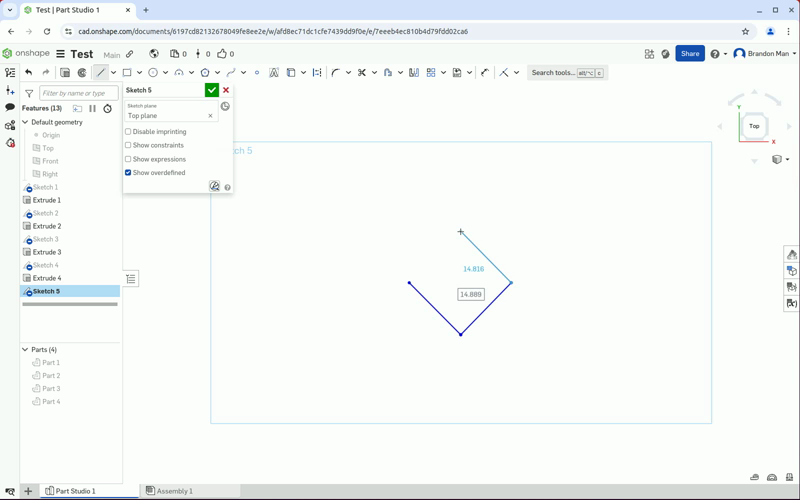
mouse_move(409, 282)
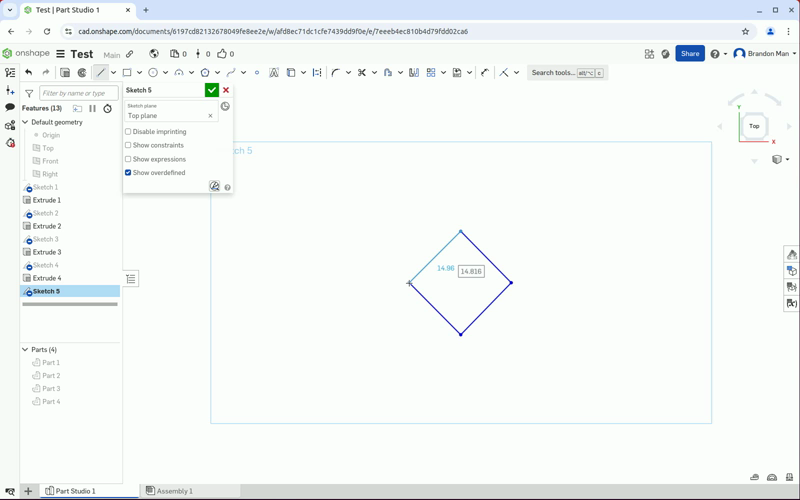
key_up(shift)
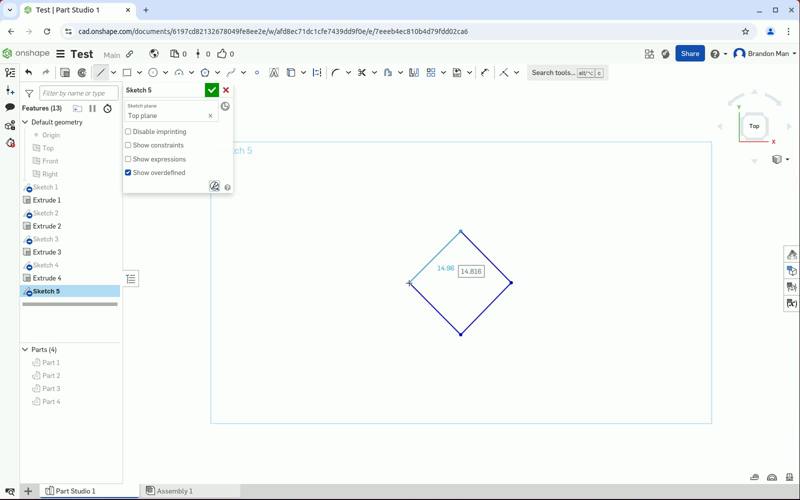
click(409, 282)
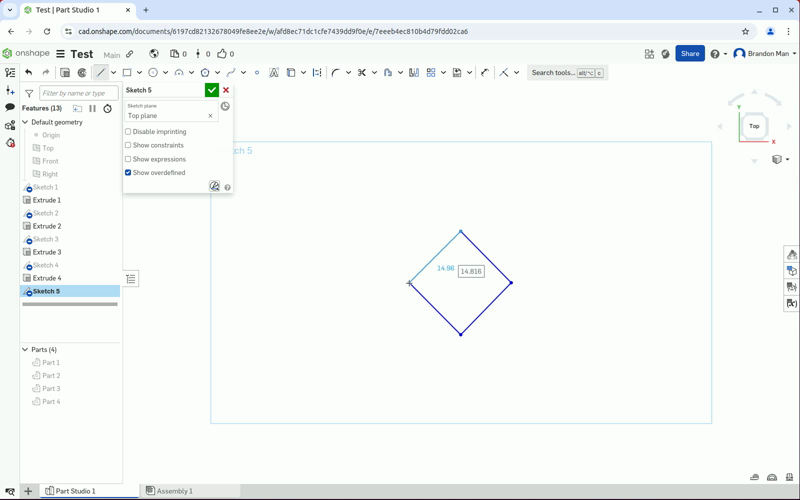
key(esc)
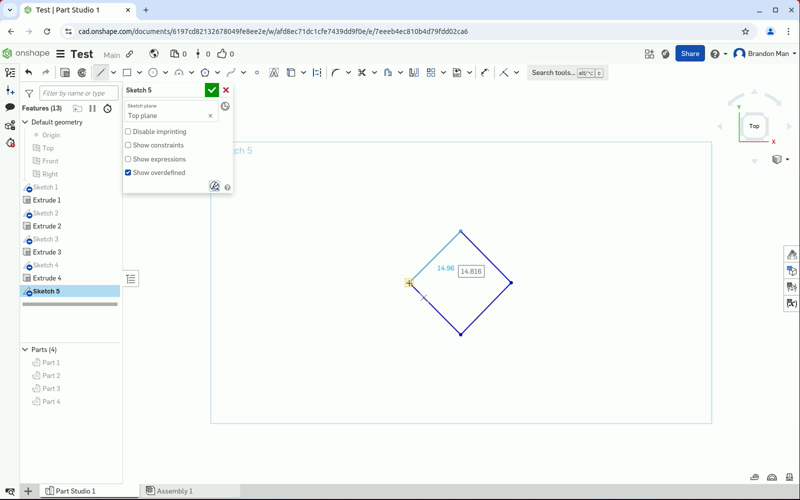
mouse_move(447, 295)
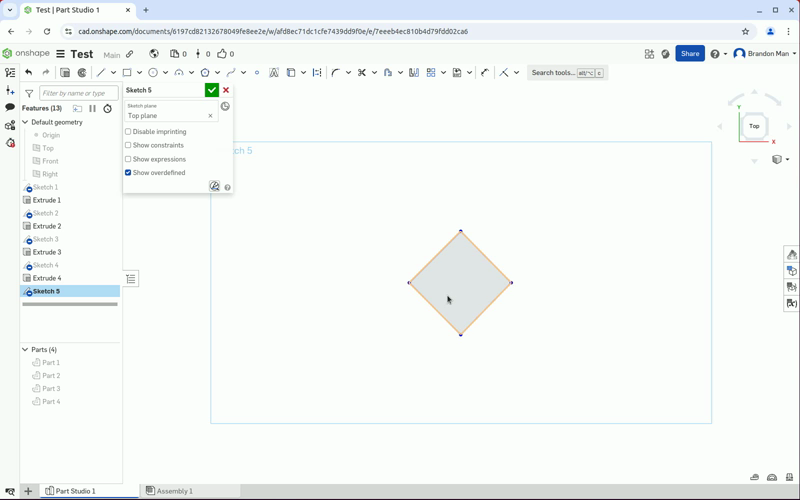
click(447, 295)
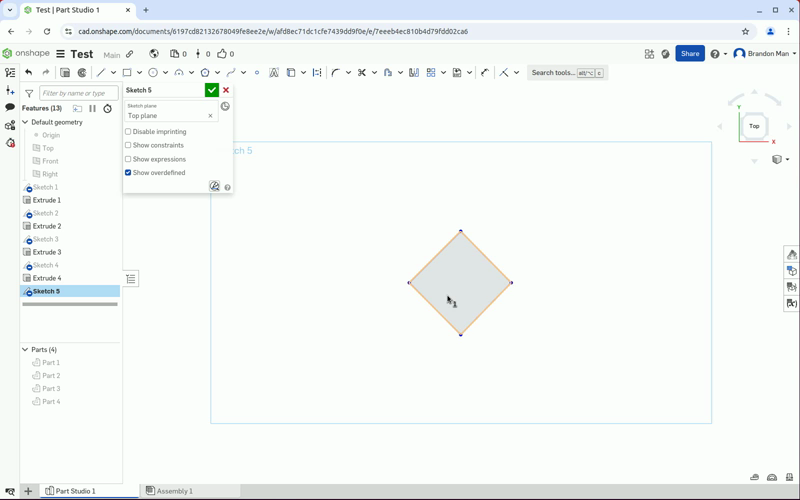
mouse_move(73, 352)
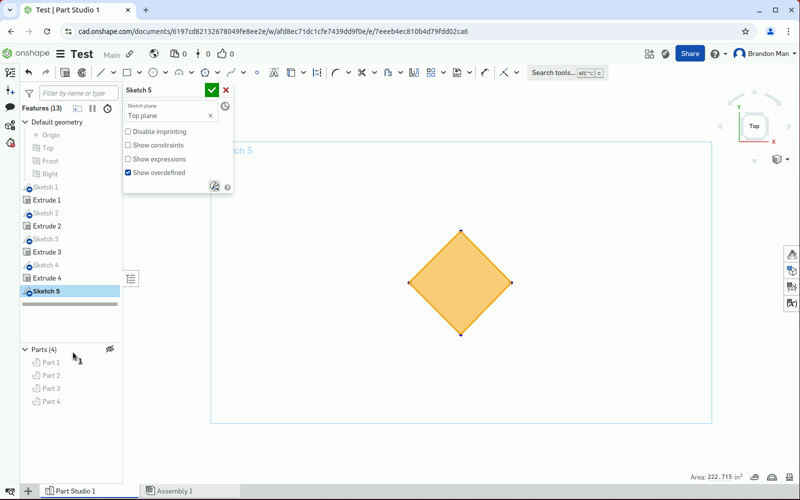
key(shift+y)
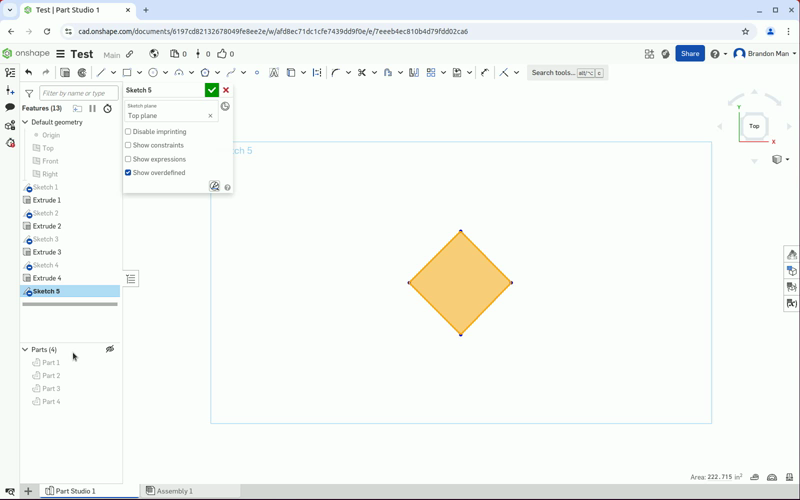
key(shift+e)
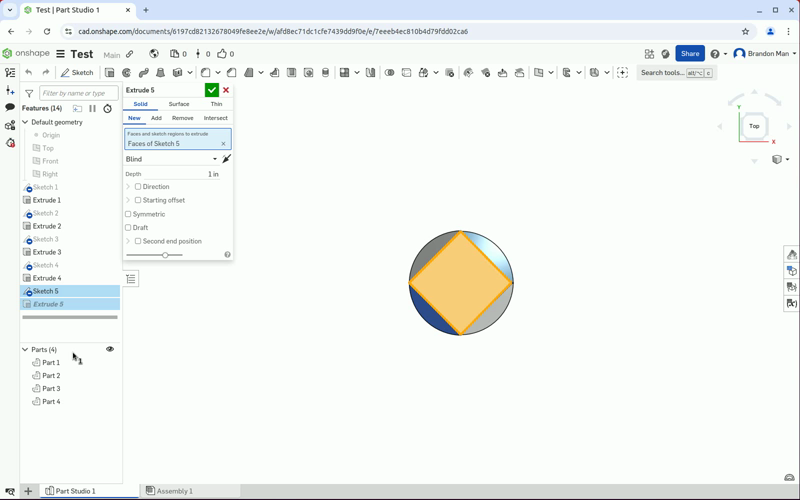
mouse_move(143, 106)
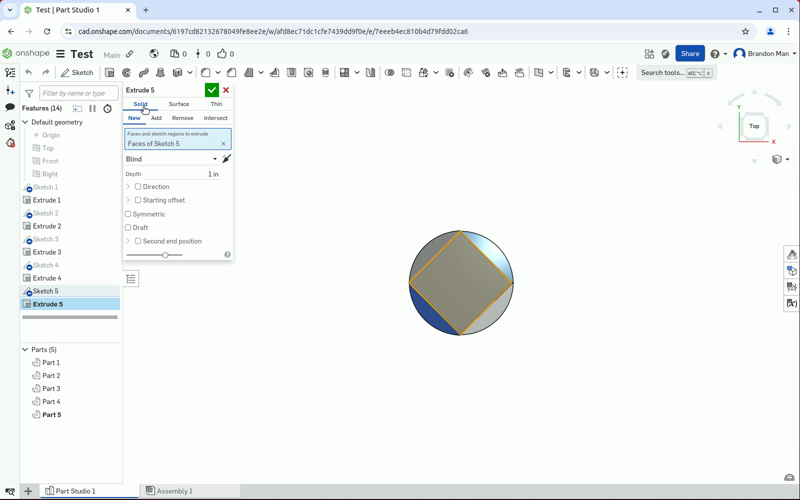
click(143, 106)
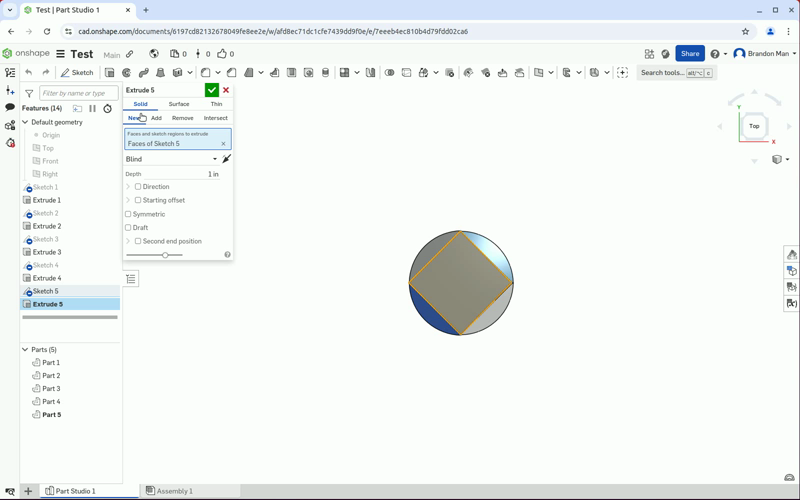
mouse_move(137, 120)
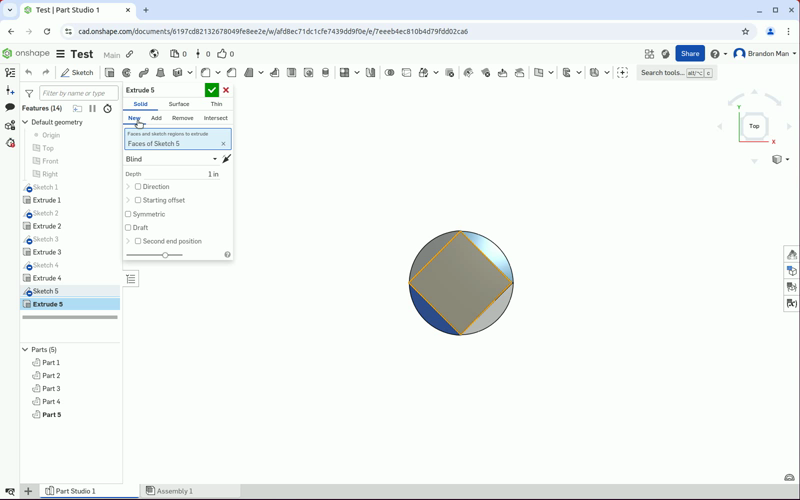
click(137, 120)
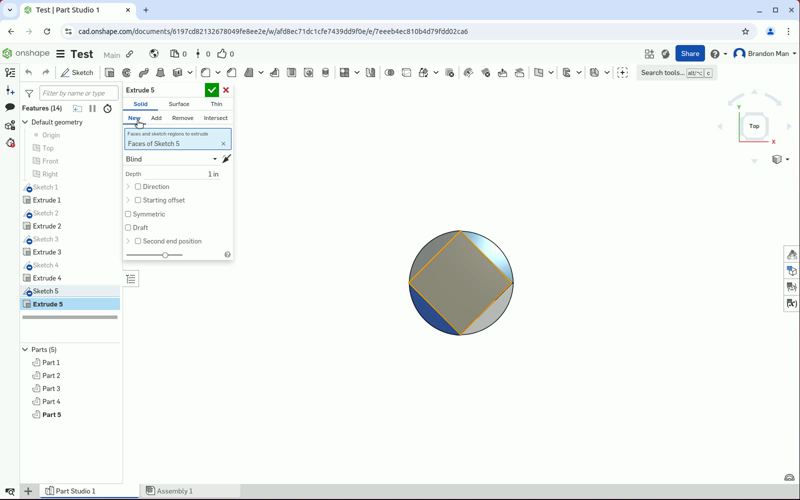
key(tab, 4)
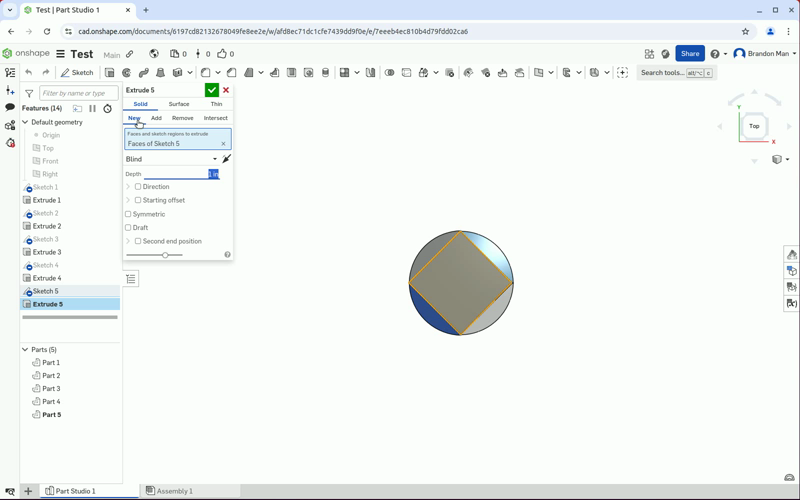
text(23.108)
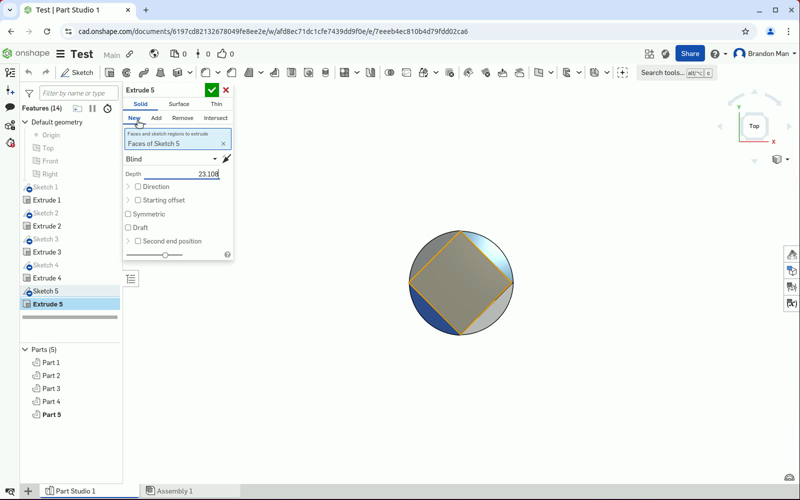
key(enter)
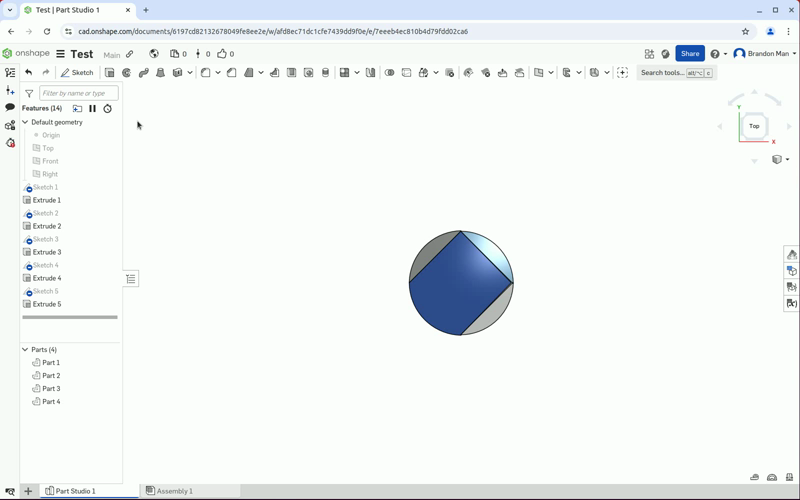
key(shift+h)
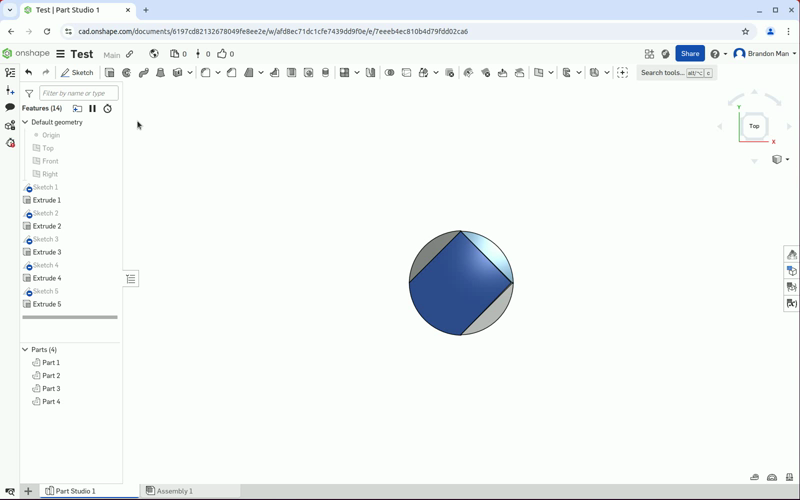
key(shift+h)
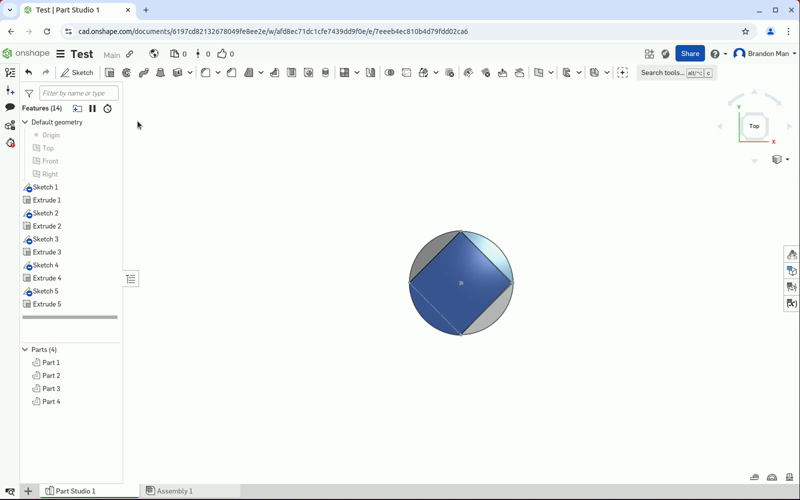
key(shift+7)
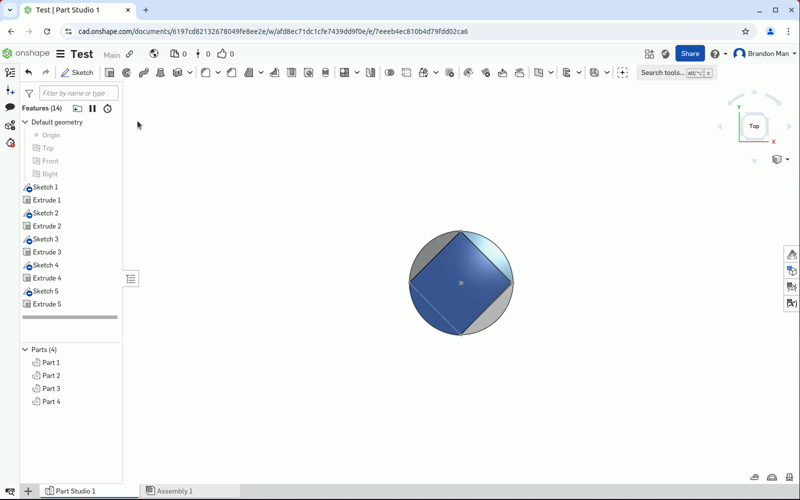
key(up, 3)
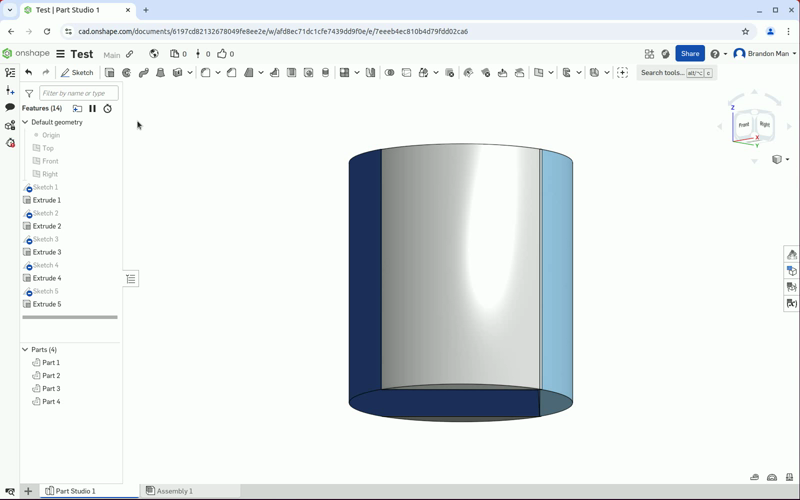
key(left, 3)
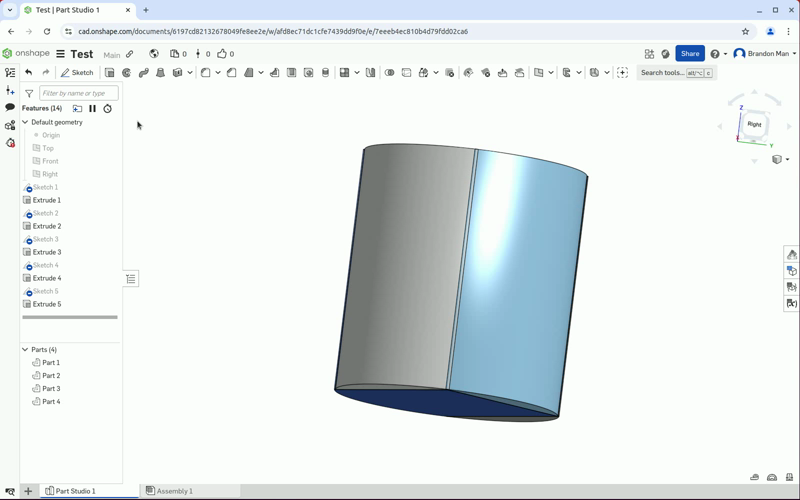
key(right, 3)
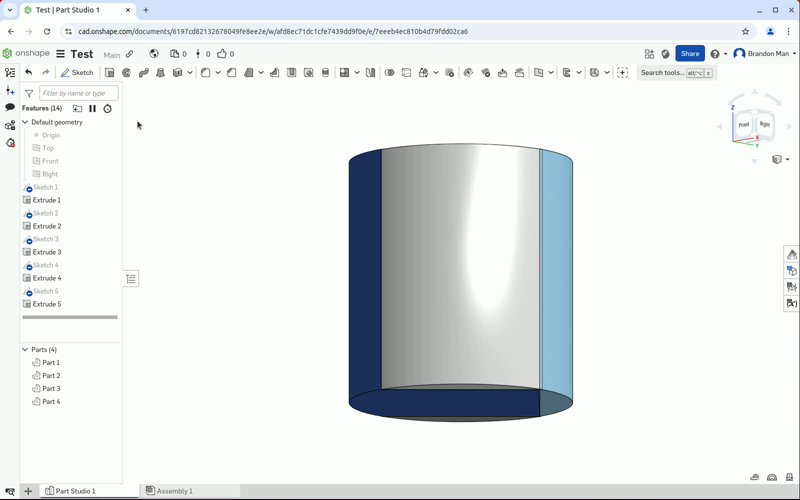
key(down, 3)
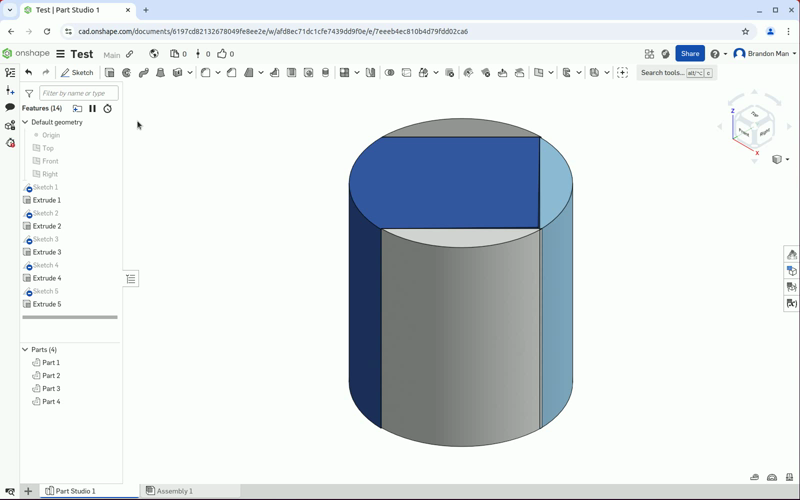
mouse_move(73, 189)
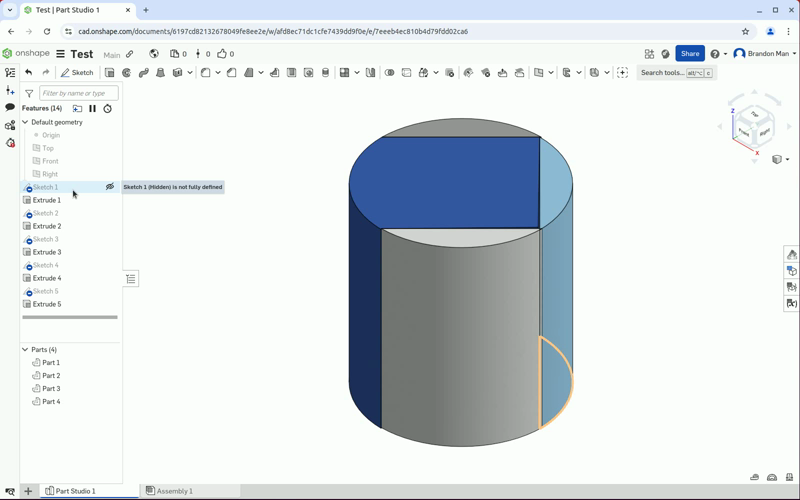
click(73, 189)